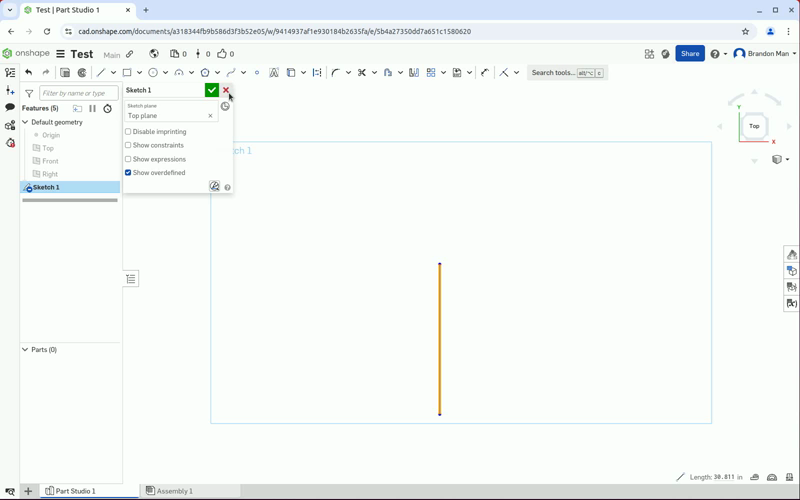
key(shift+h)
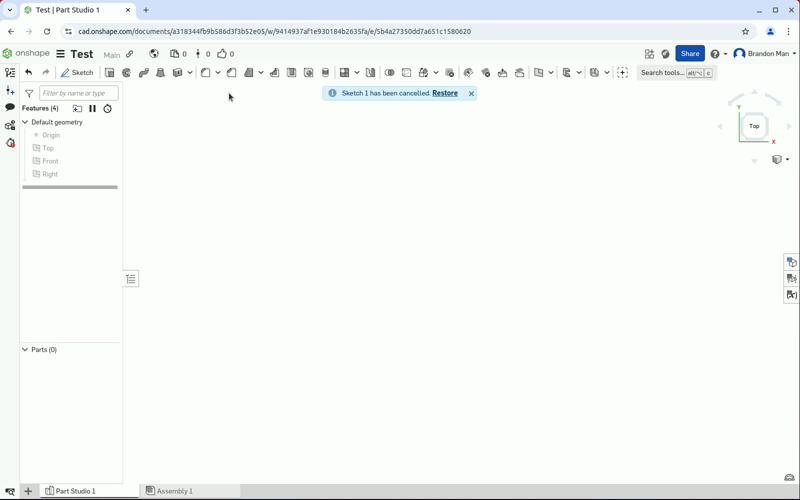
mouse_move(73, 352)
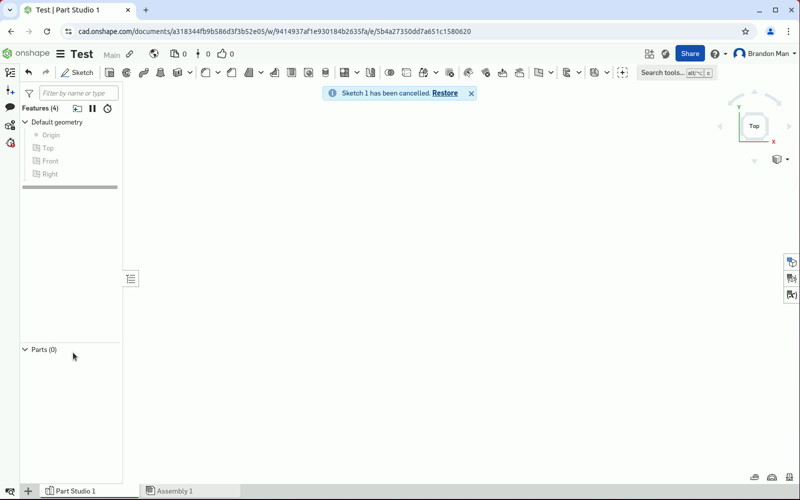
key(y)
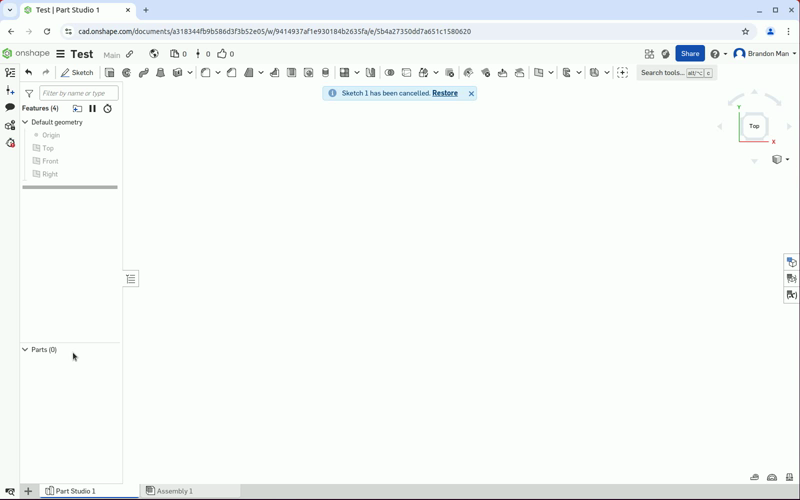
key(shift+p)
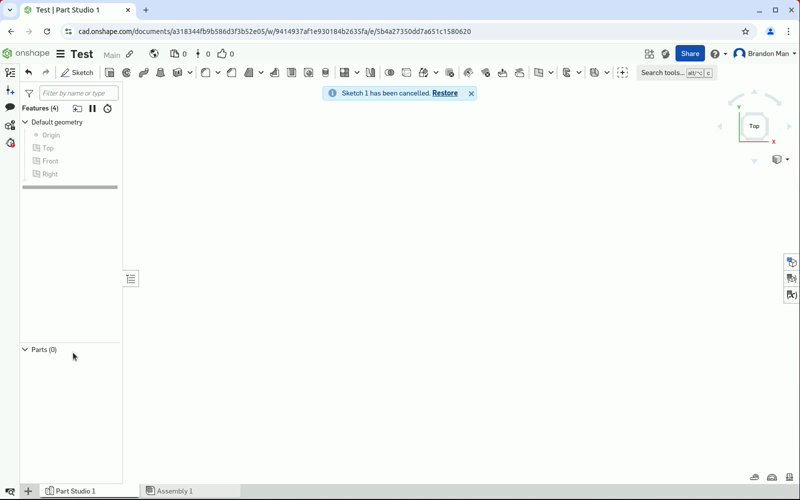
key(space)
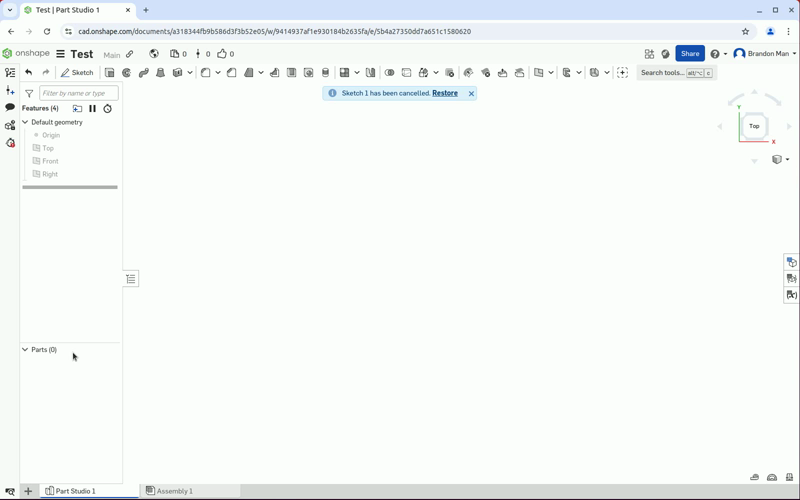
key_down(shift)
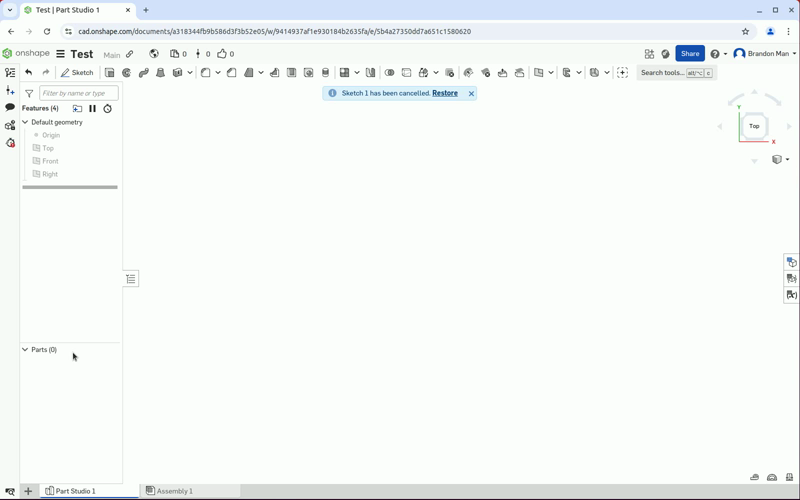
key(up)
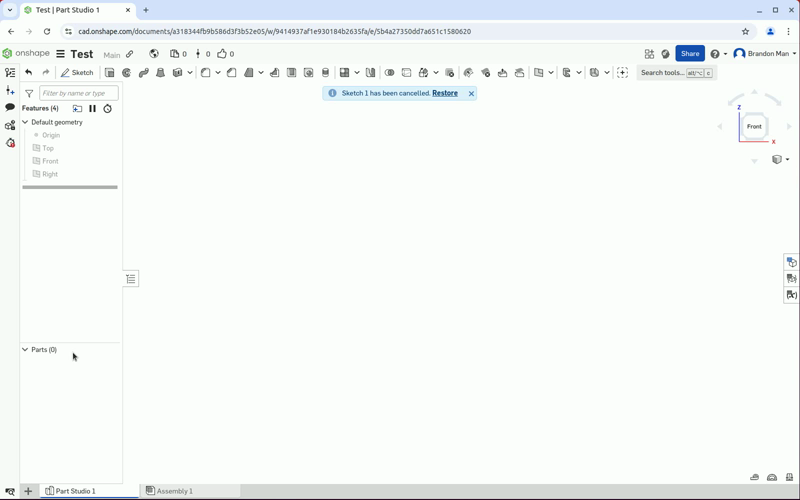
key_up(shift)
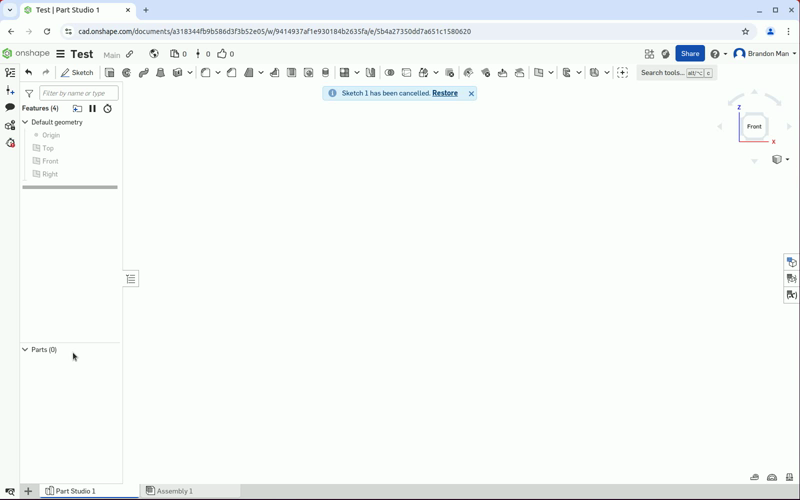
mouse_move(73, 352)
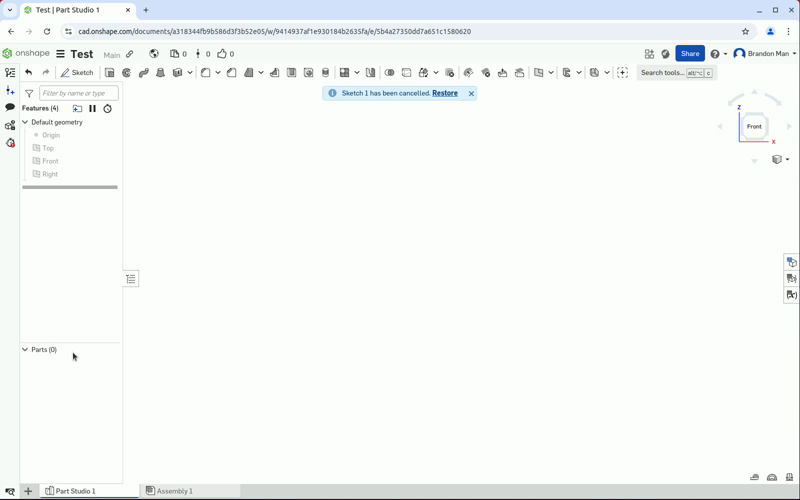
key(shift+y)
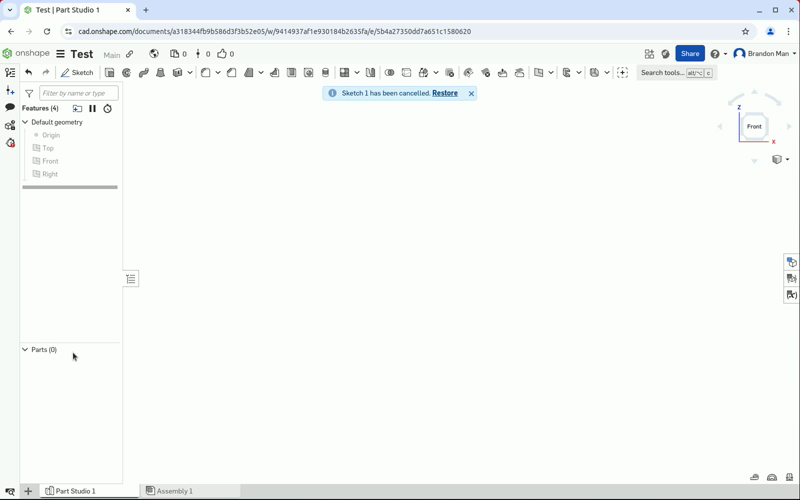
key(shift+s)
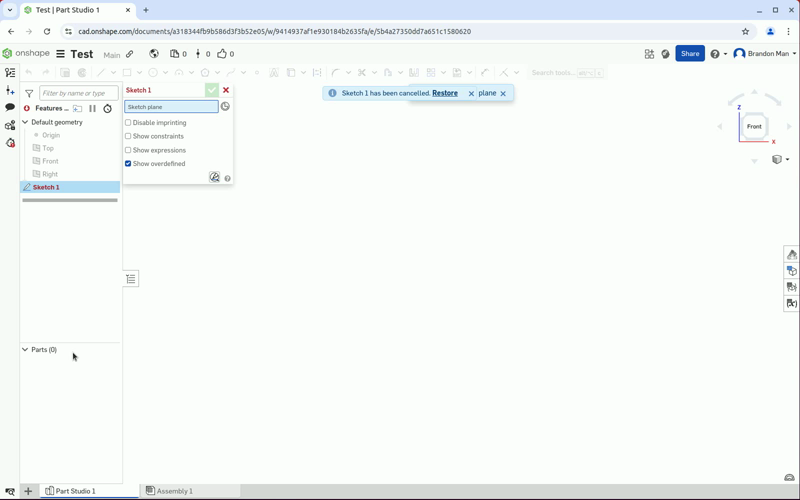
mouse_move(73, 163)
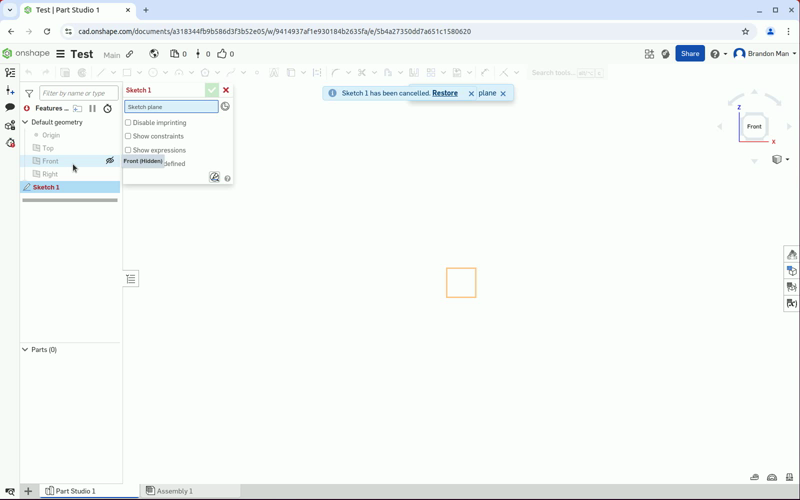
click(73, 163)
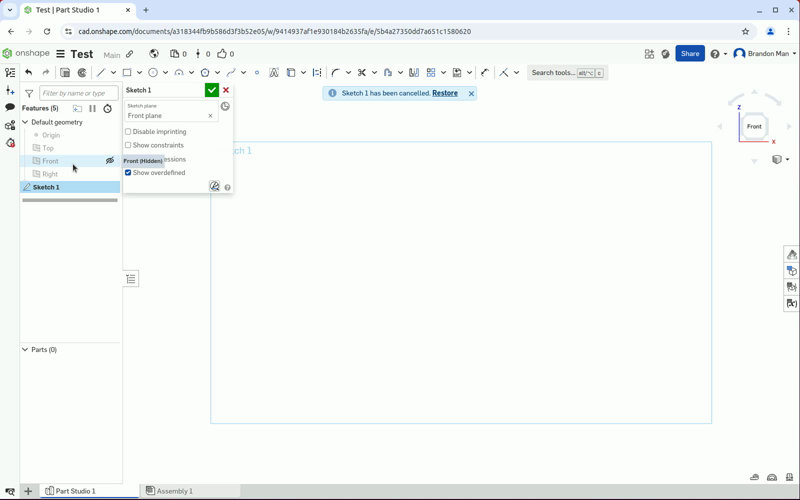
mouse_move(73, 352)
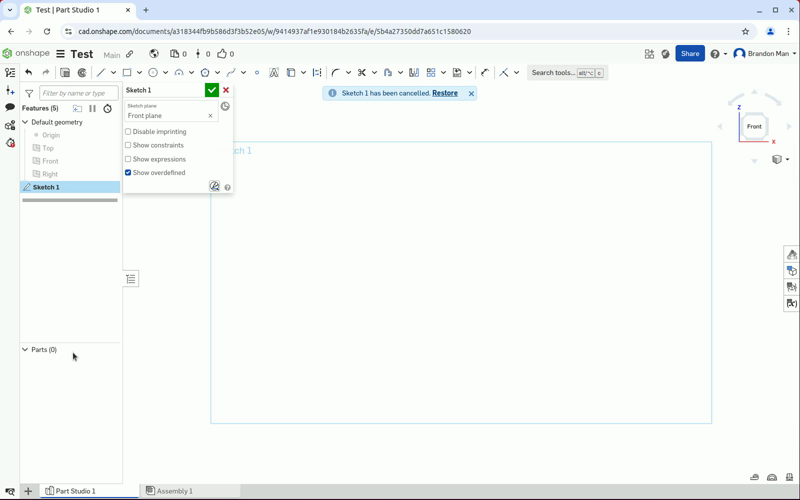
key(y)
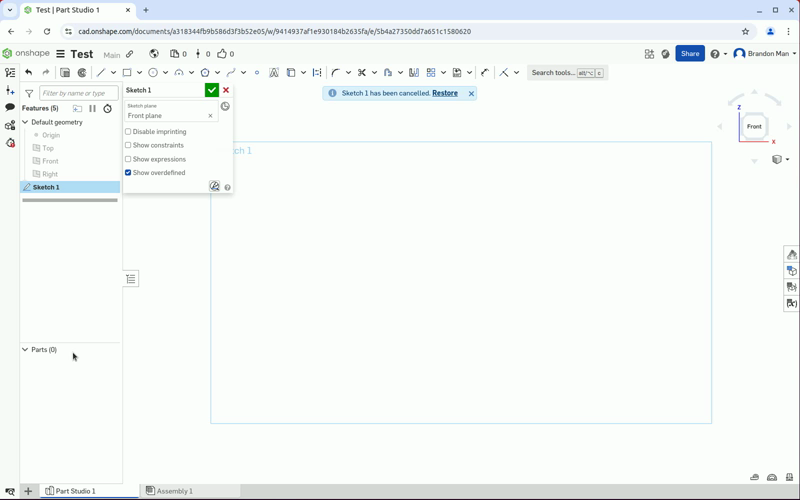
key(l)
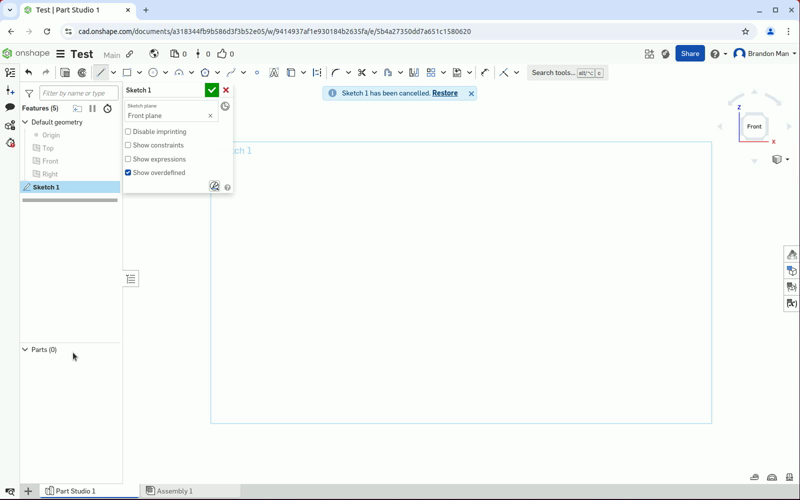
key_down(shift)
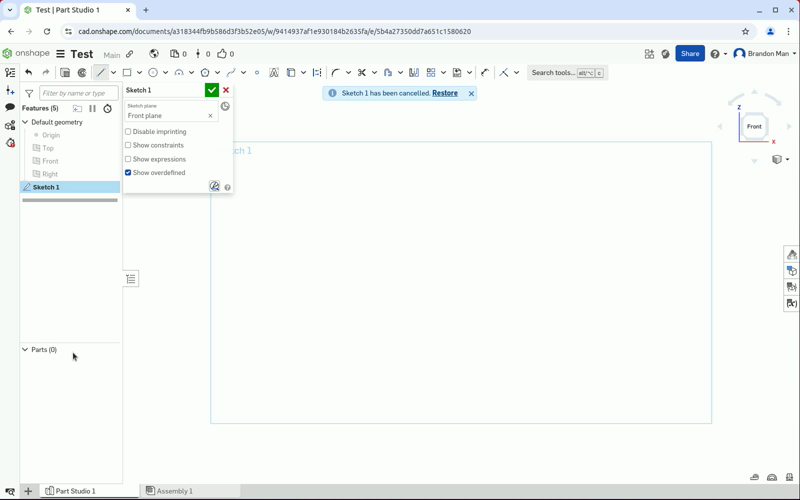
mouse_move(386, 321)
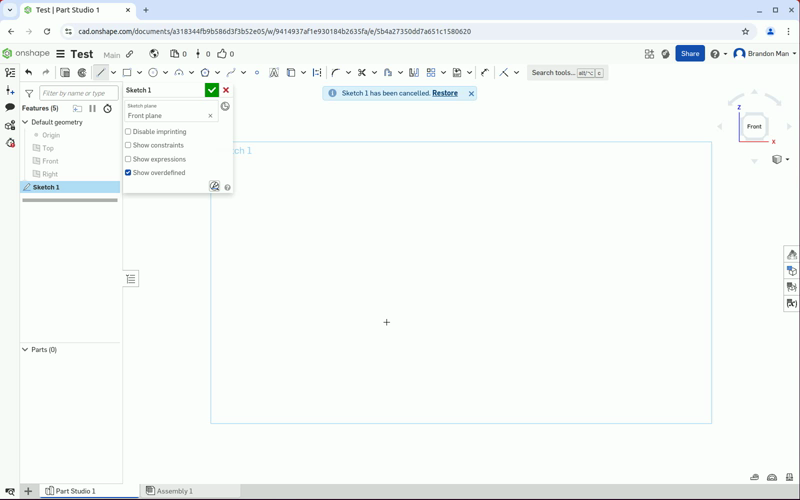
click(386, 321)
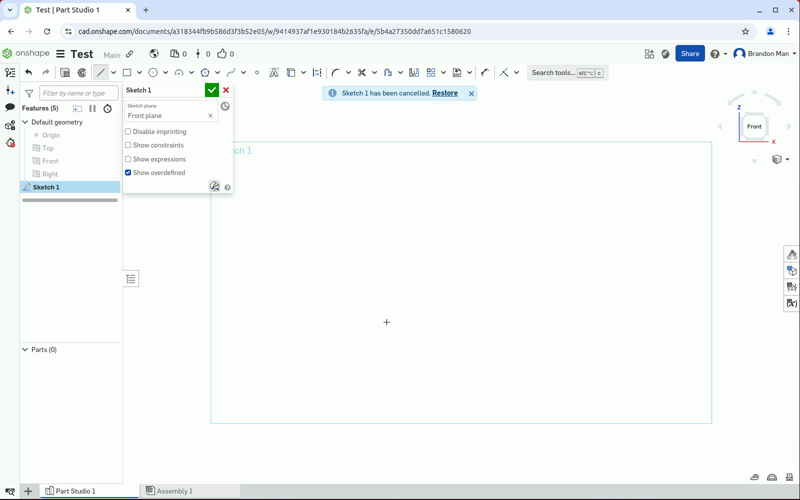
key_up(shift)
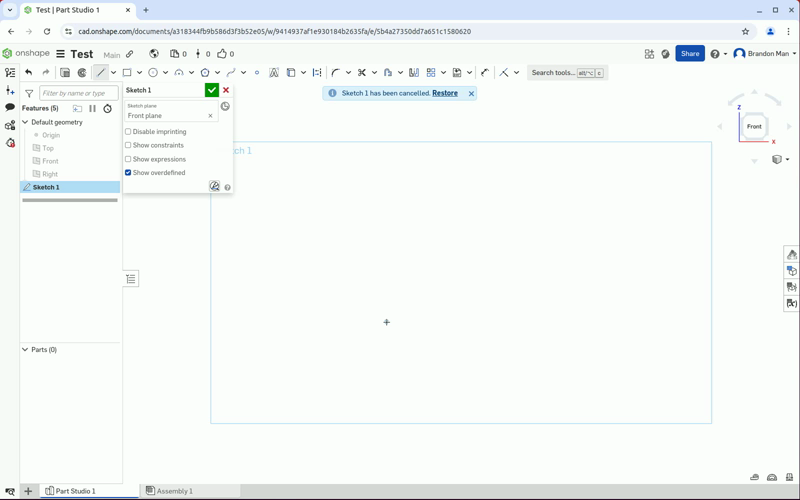
key_down(shift)
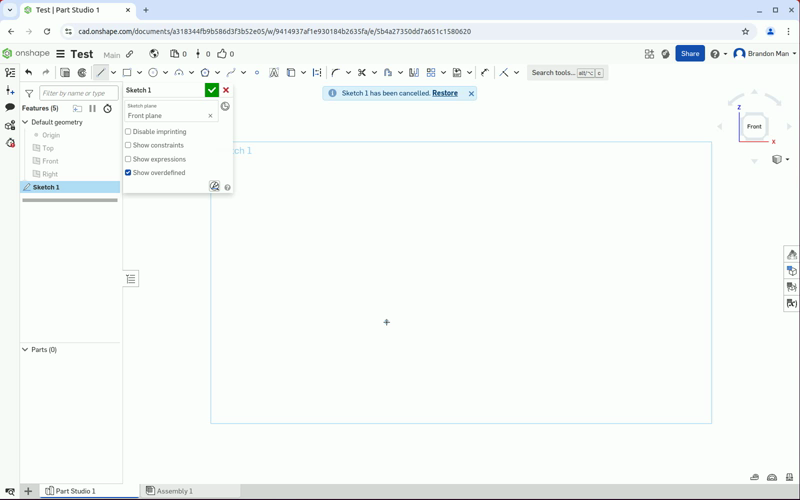
mouse_move(533, 321)
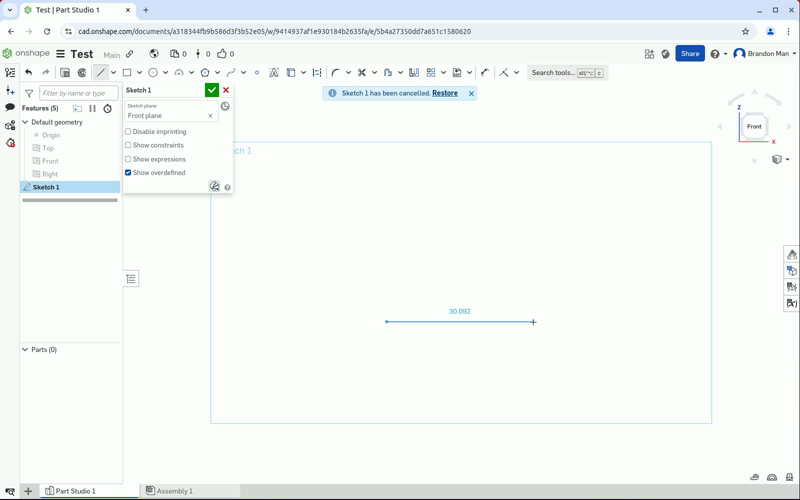
click(533, 321)
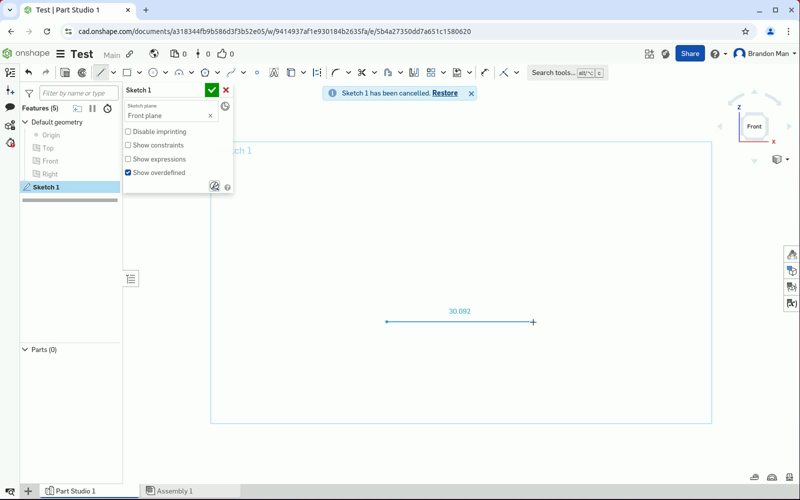
key_up(shift)
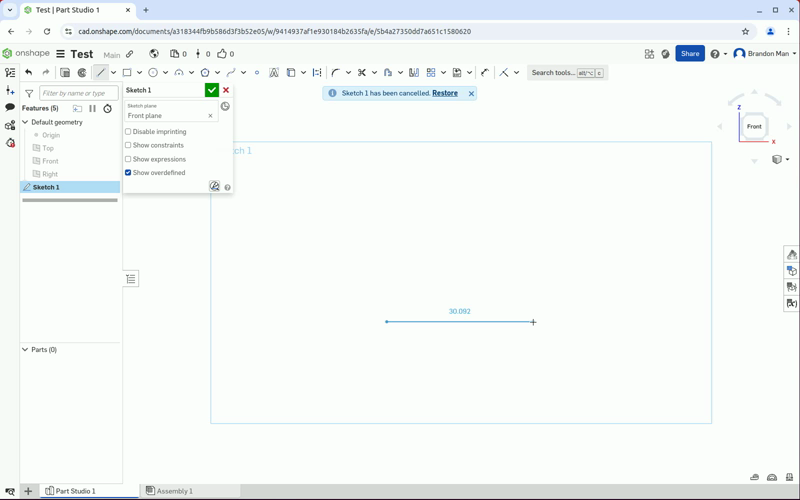
key(esc)
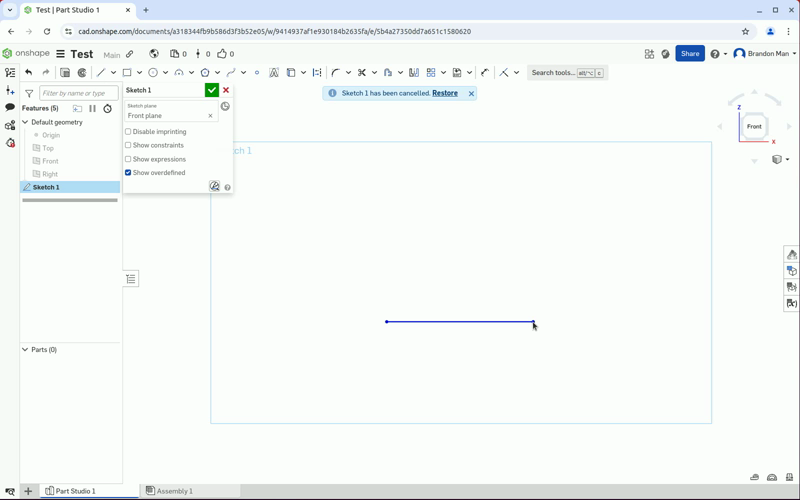
key(a)
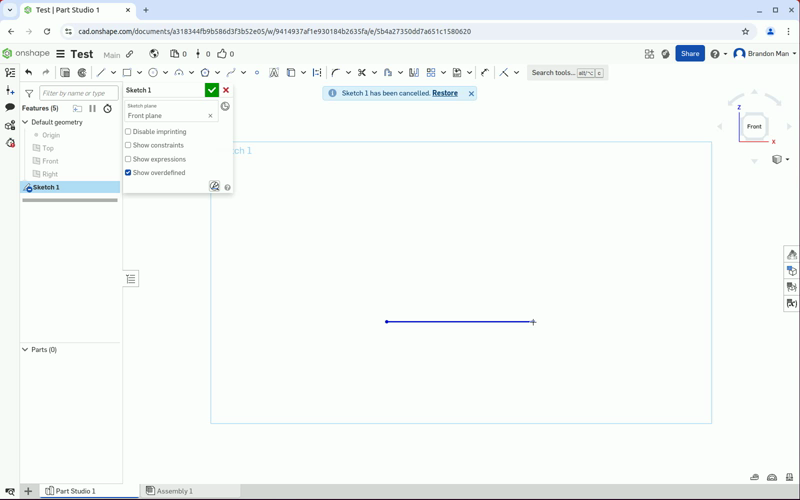
mouse_move(533, 321)
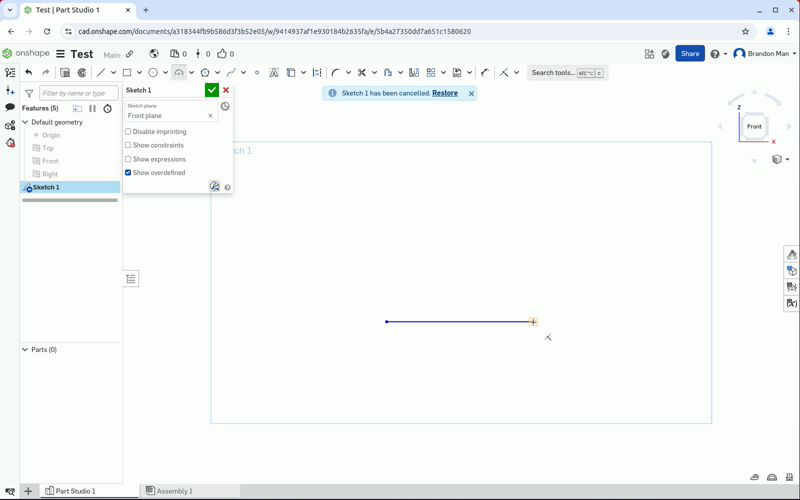
click(533, 321)
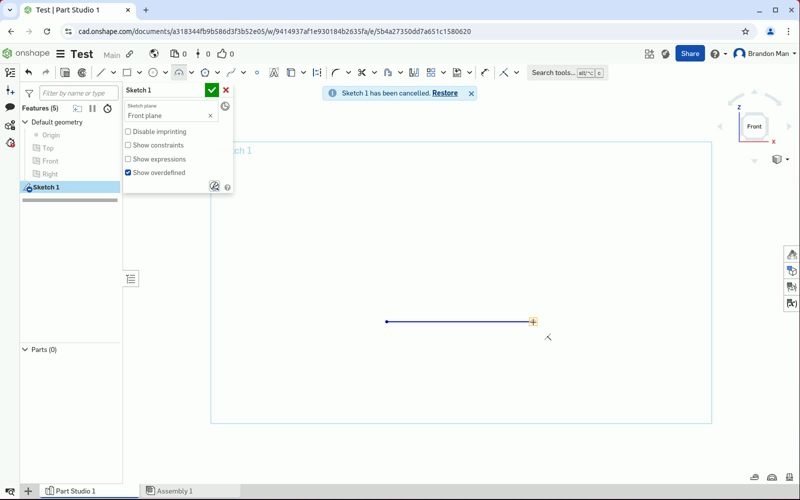
key_down(shift)
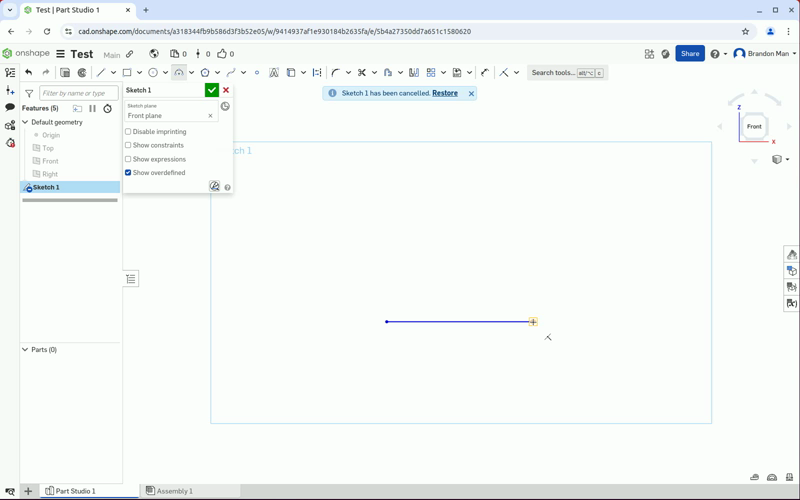
mouse_move(533, 243)
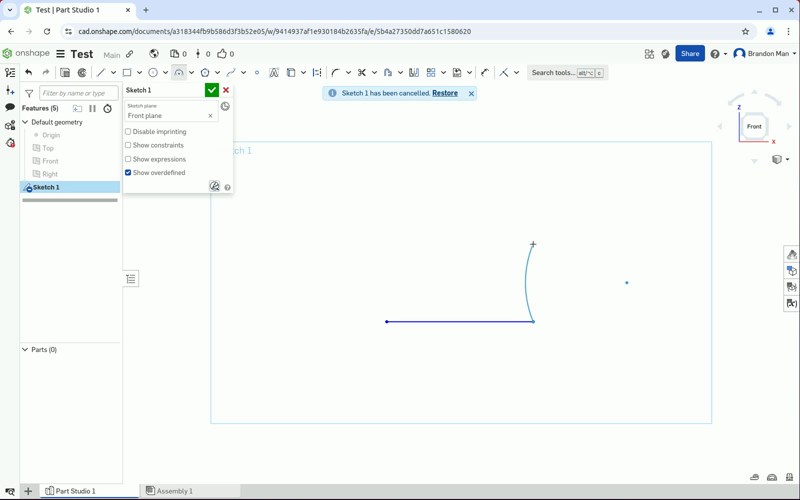
click(533, 243)
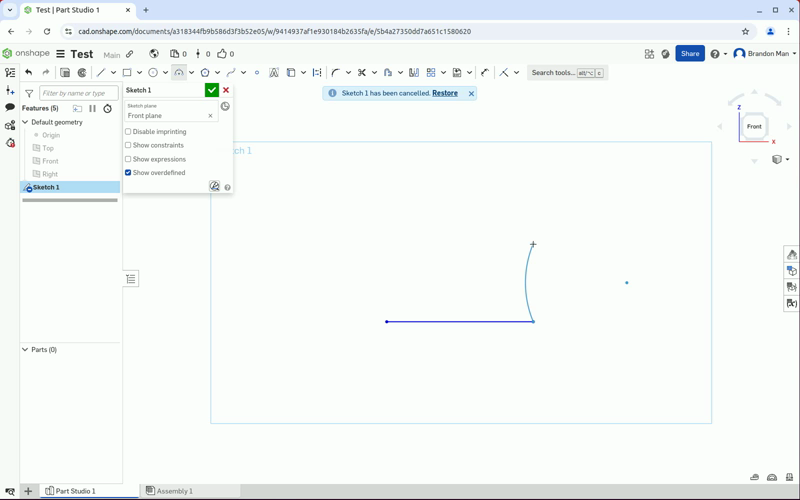
mouse_move(572, 282)
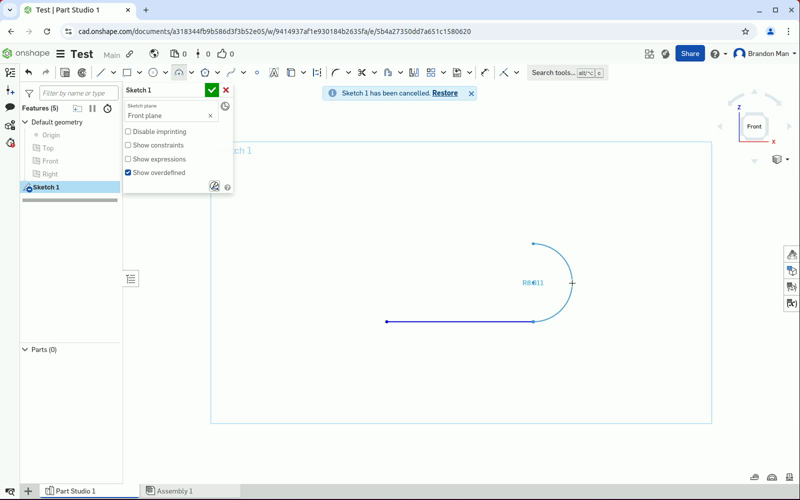
click(572, 282)
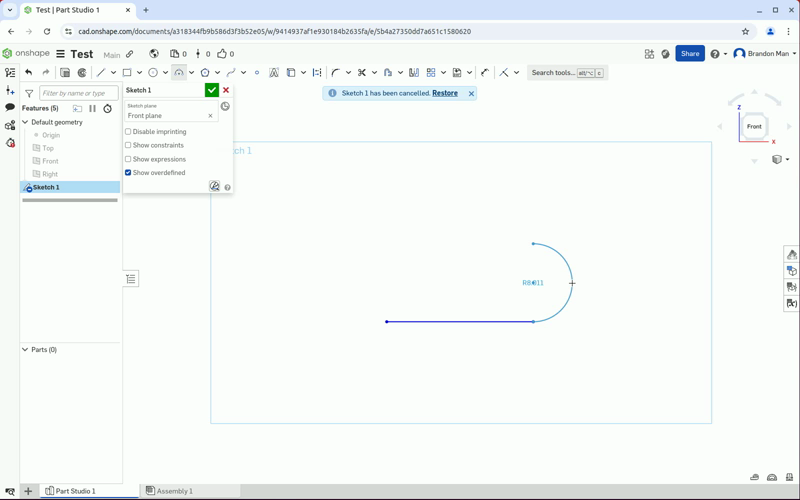
key_up(shift)
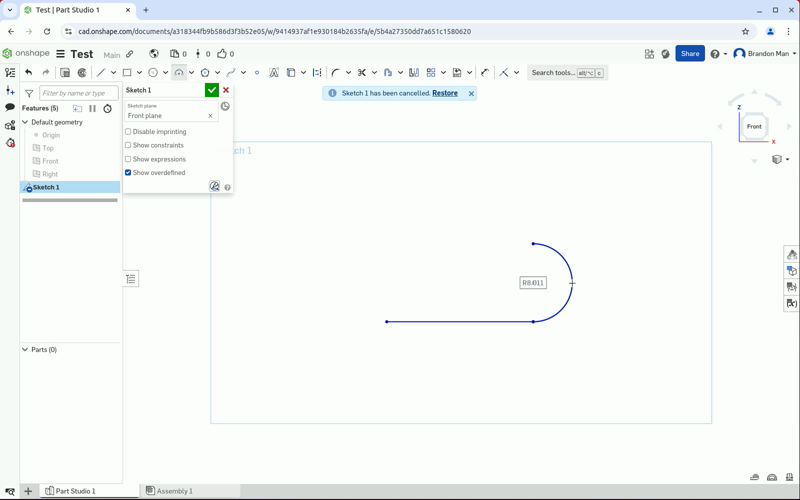
key(esc)
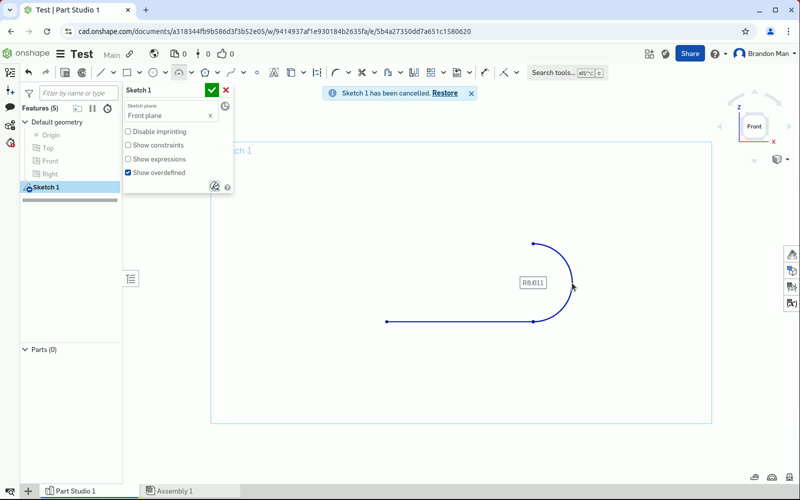
key(l)
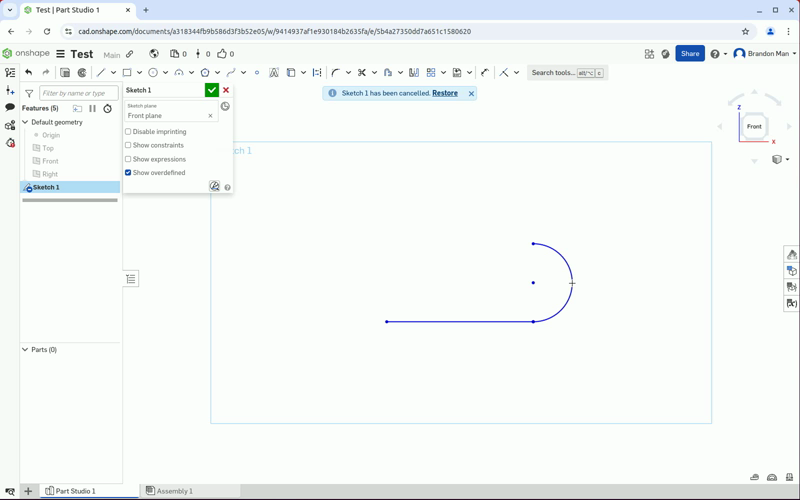
mouse_move(533, 243)
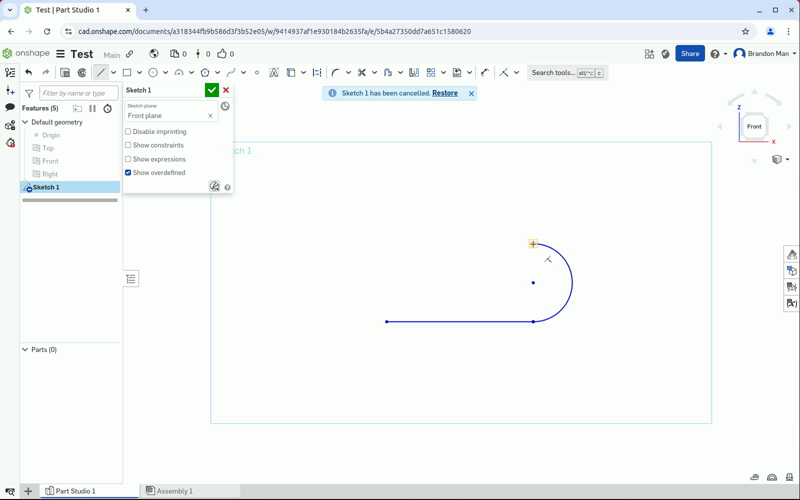
click(533, 243)
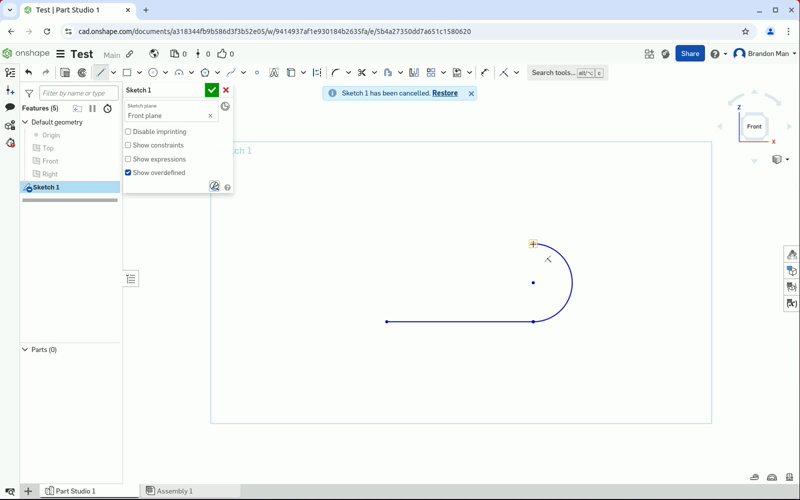
key_down(shift)
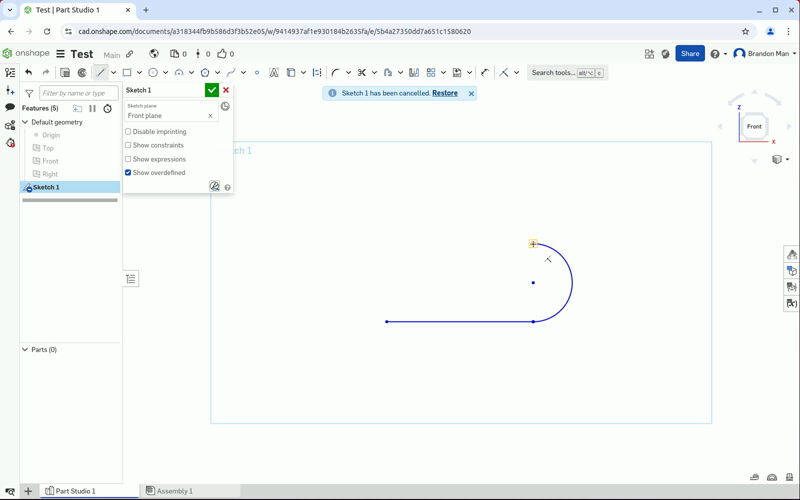
mouse_move(386, 243)
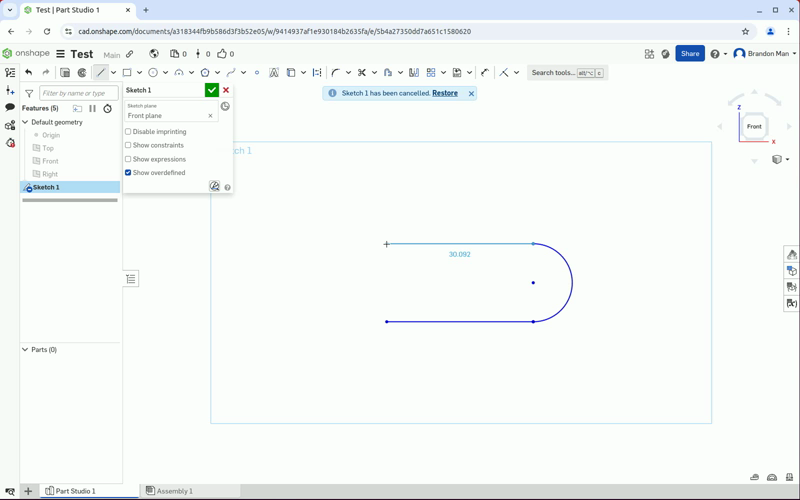
click(386, 243)
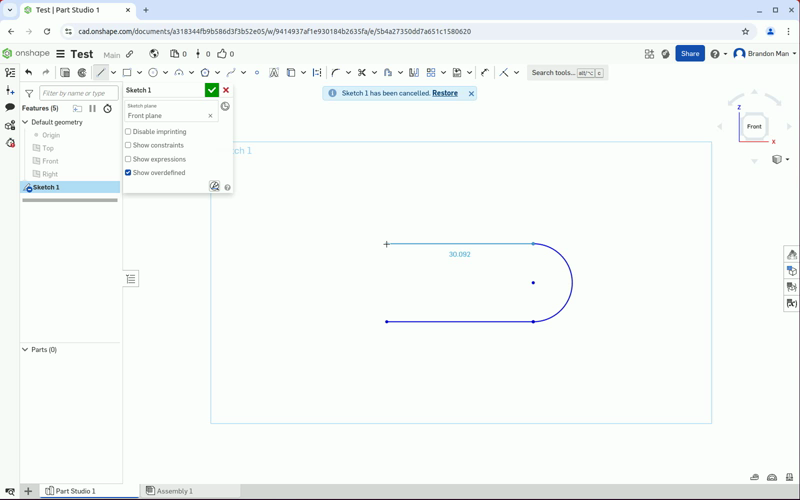
key_up(shift)
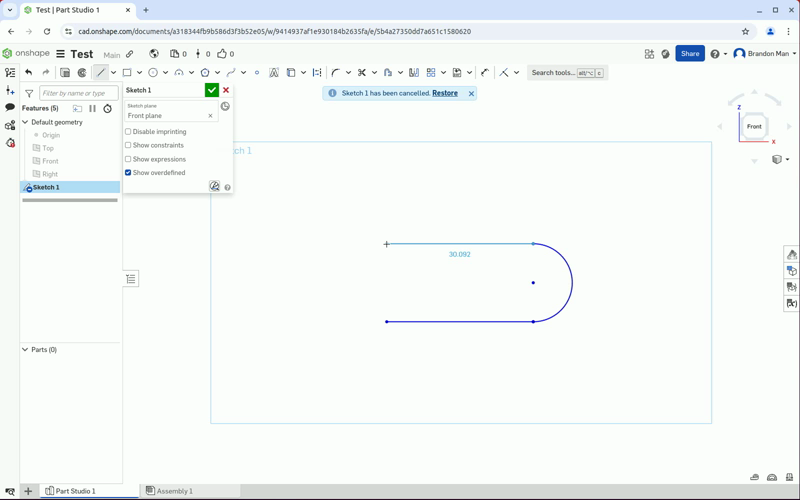
key_down(shift)
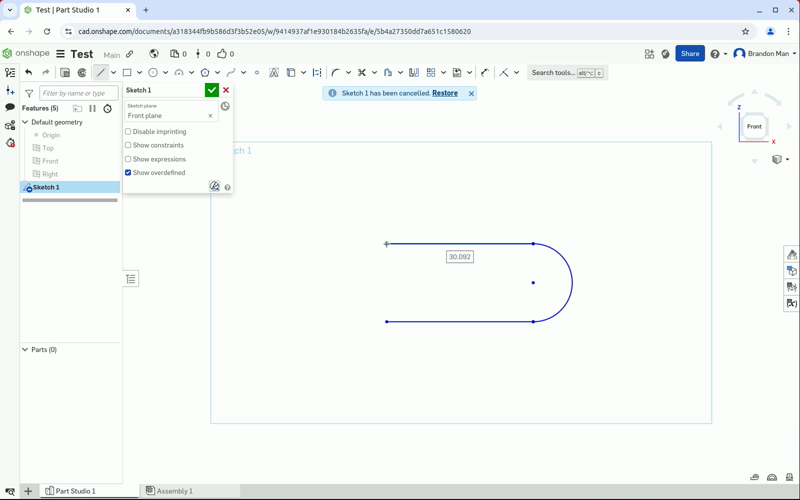
mouse_move(386, 321)
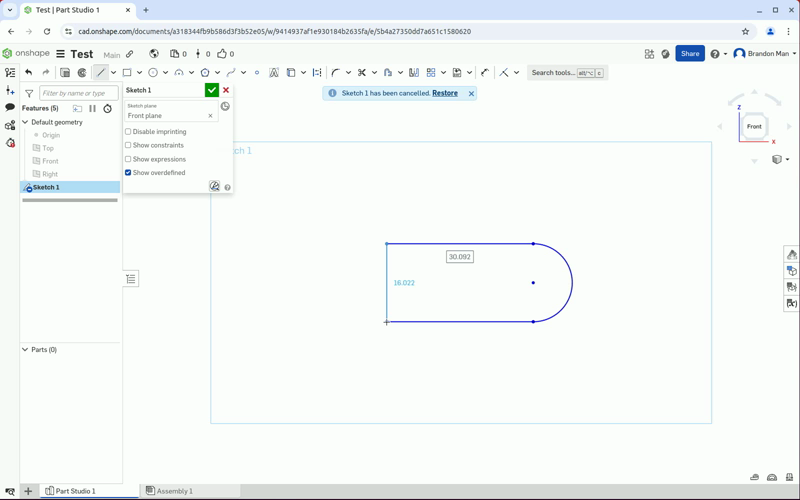
key_up(shift)
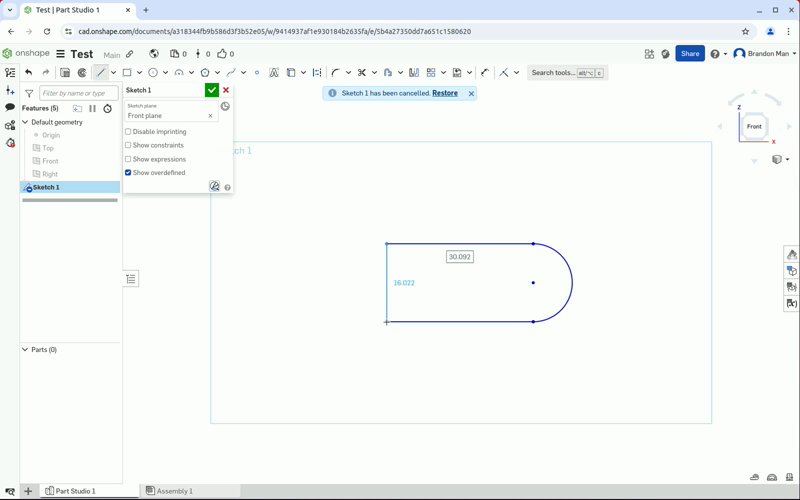
click(386, 321)
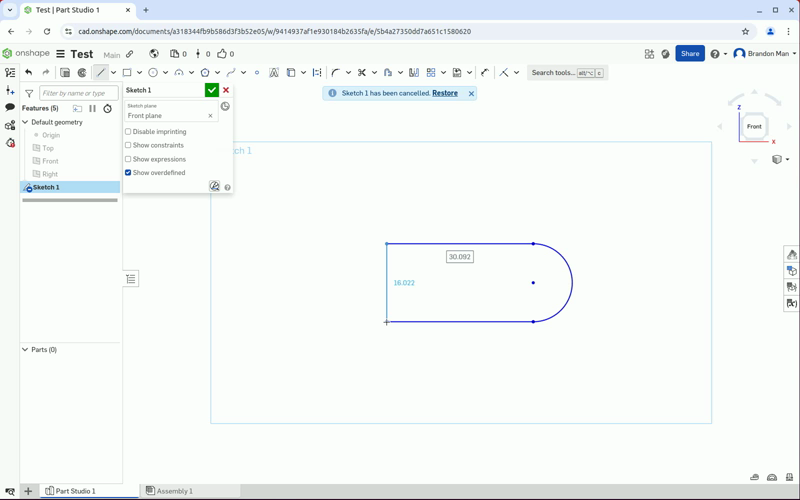
key(esc)
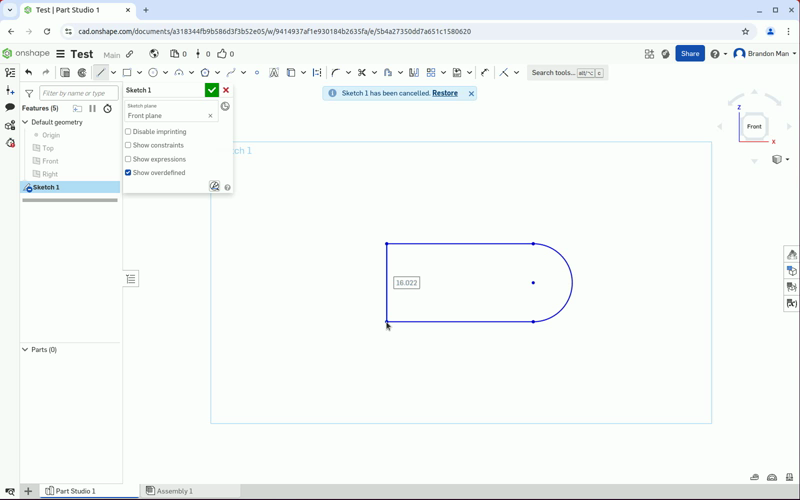
mouse_move(541, 308)
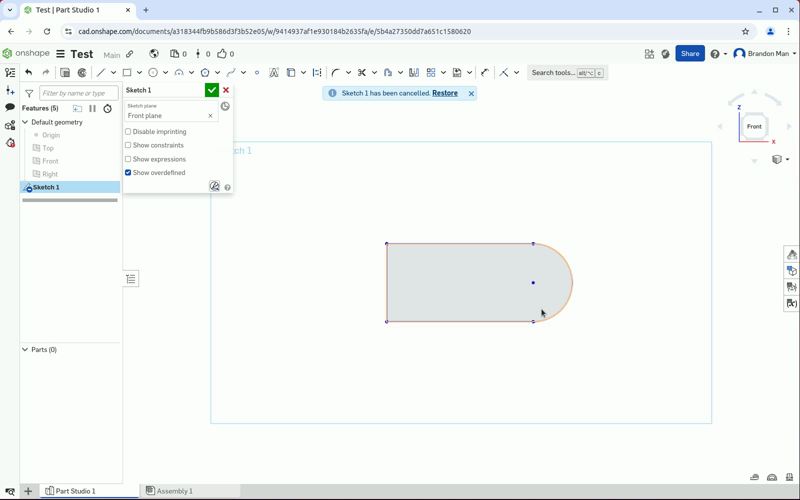
click(541, 308)
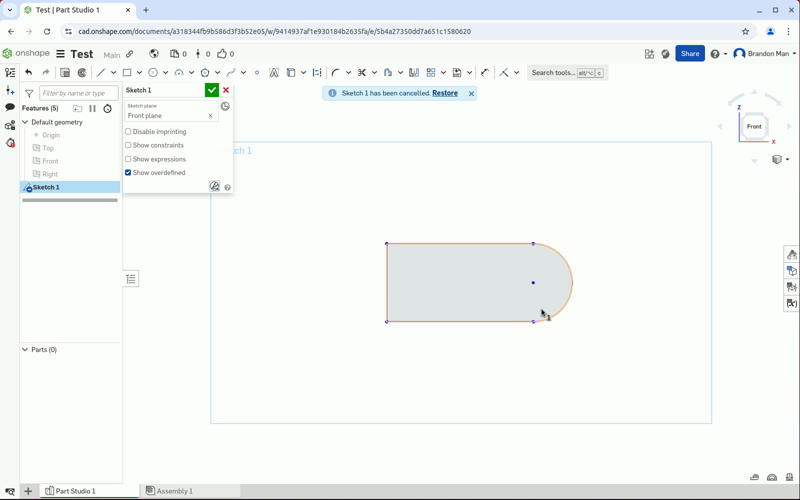
mouse_move(73, 352)
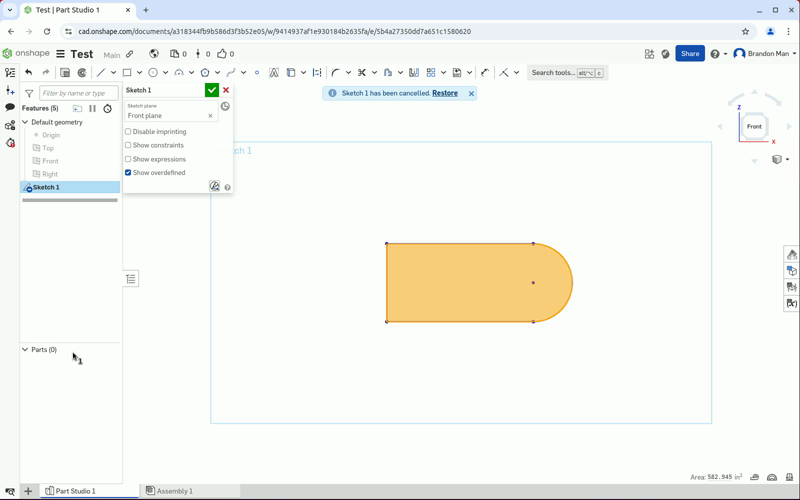
key(shift+y)
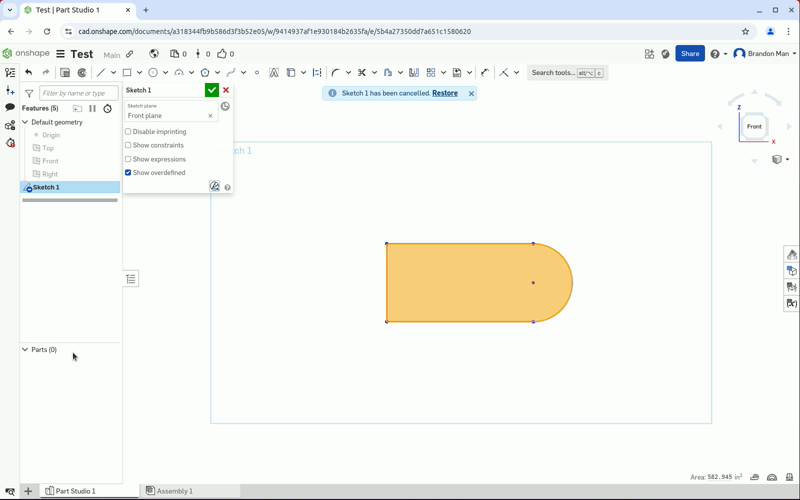
key(shift+e)
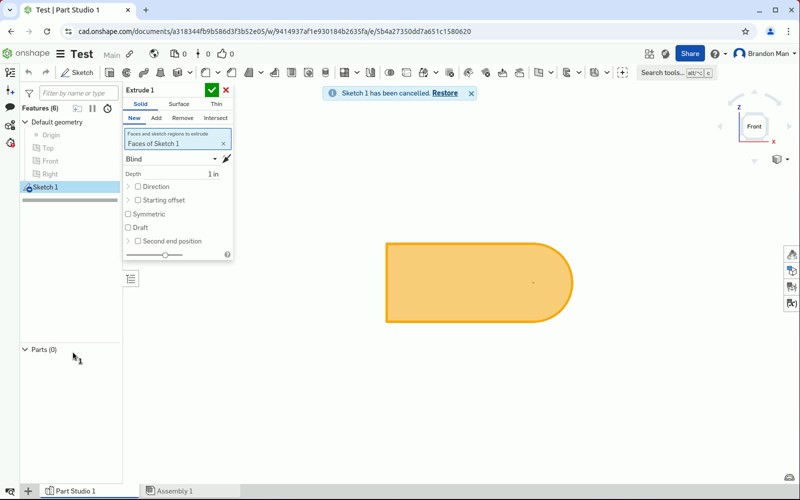
mouse_move(143, 106)
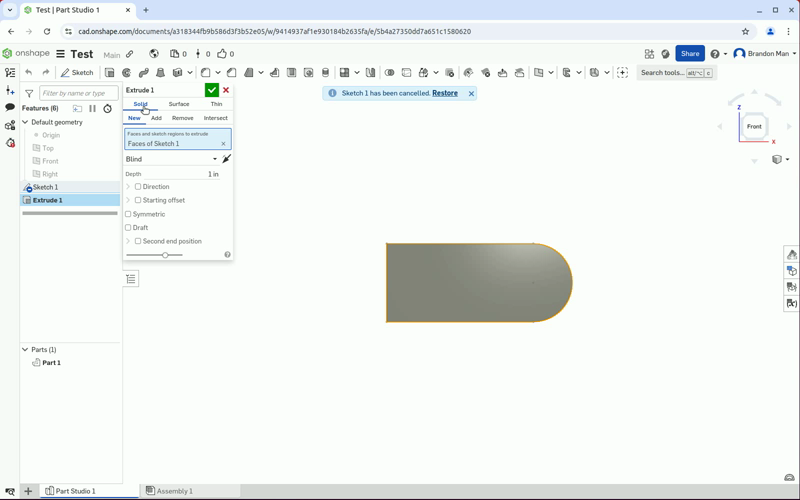
click(143, 106)
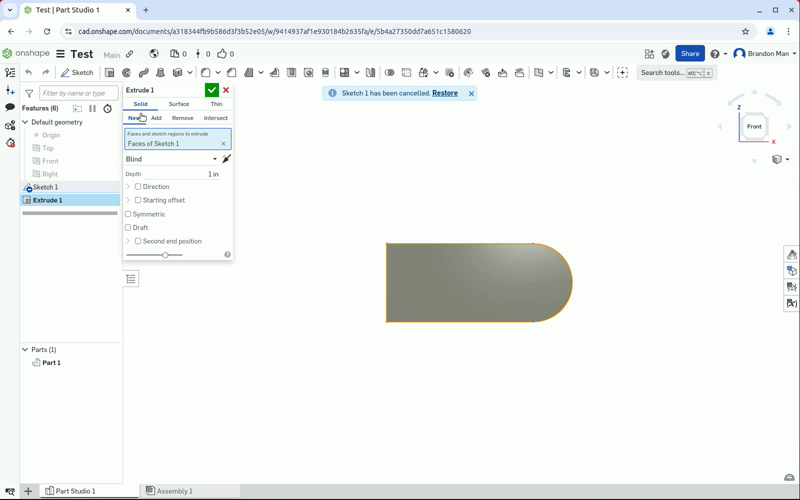
mouse_move(137, 120)
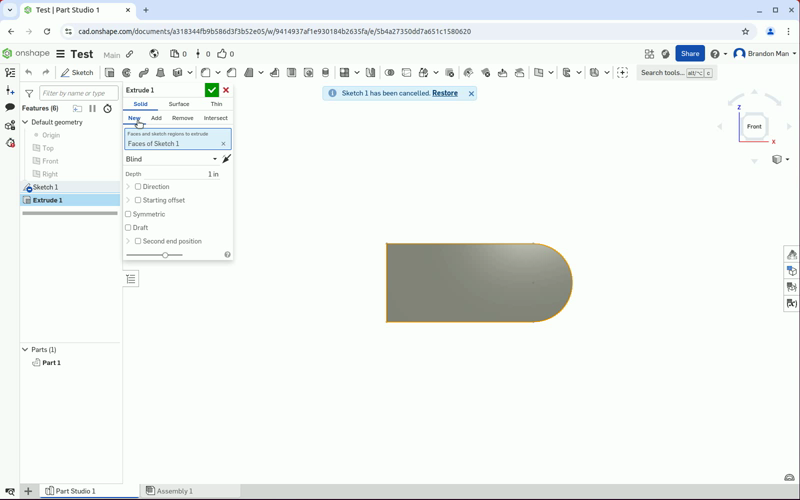
click(137, 120)
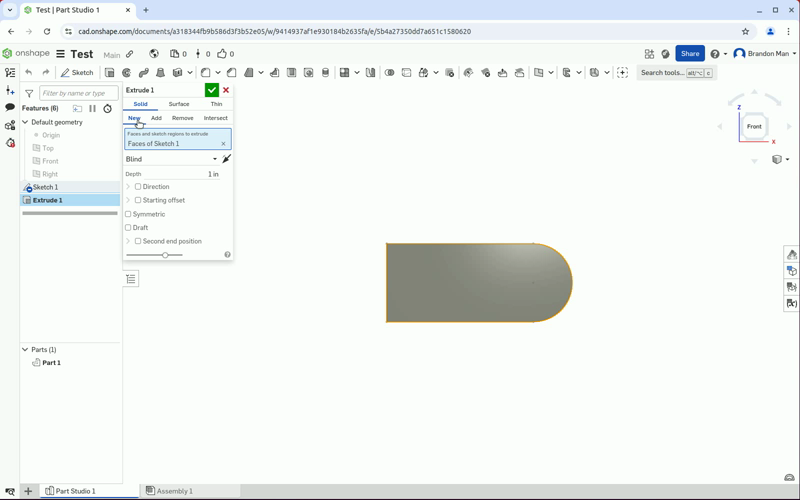
key(tab, 4)
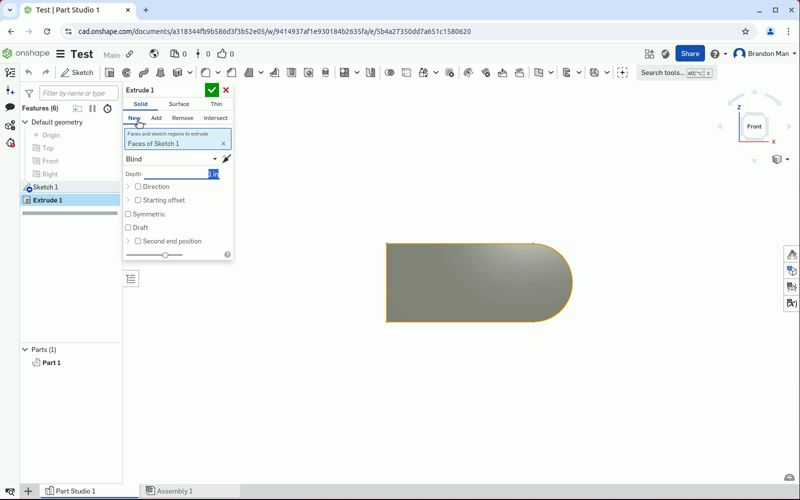
text(5.055)
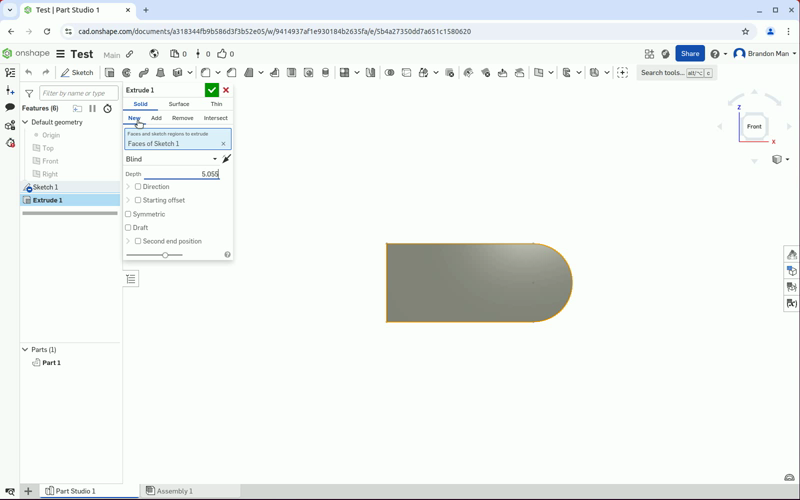
key(enter)
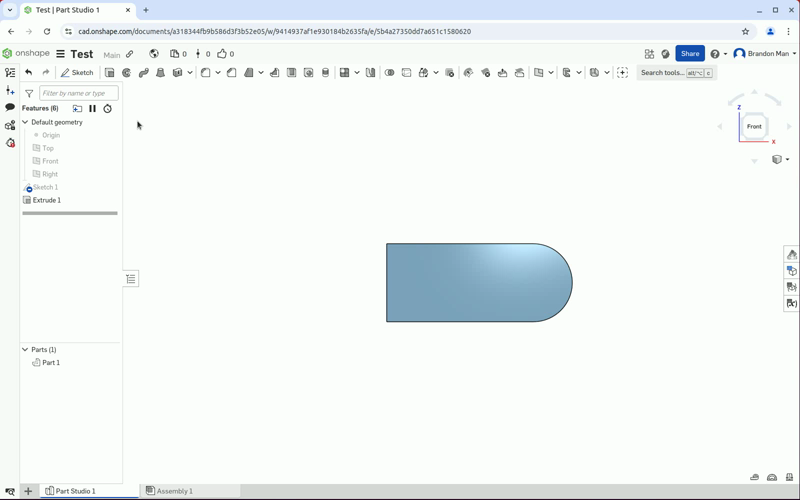
key(shift+h)
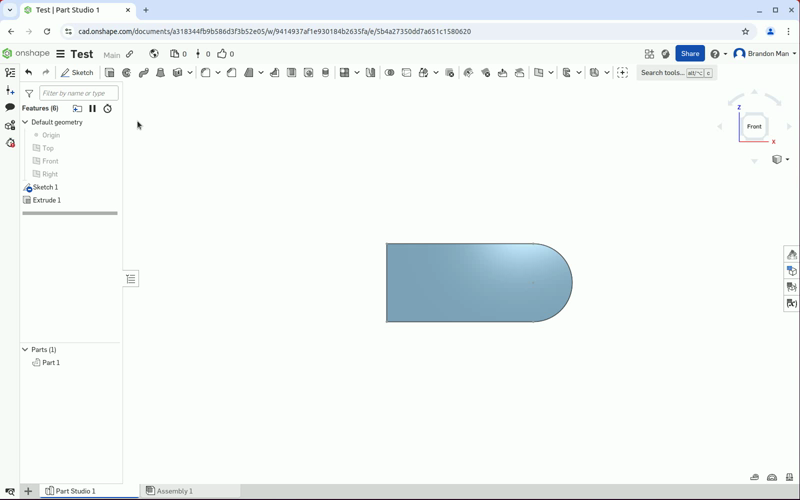
key(shift+h)
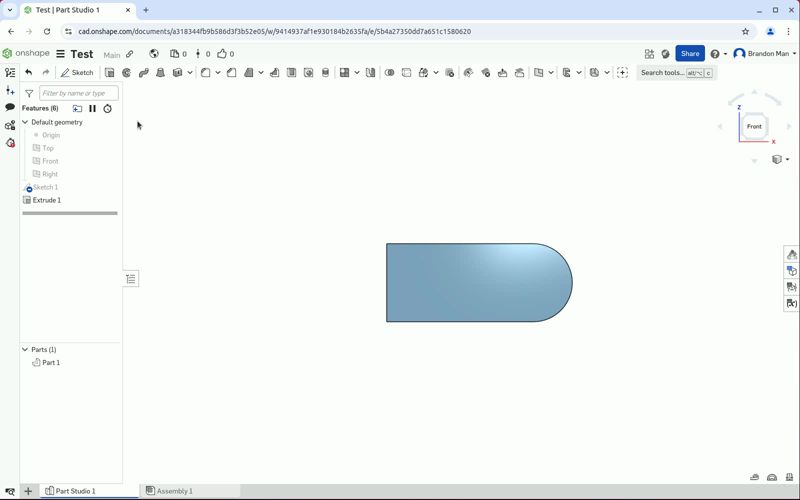
mouse_move(73, 189)
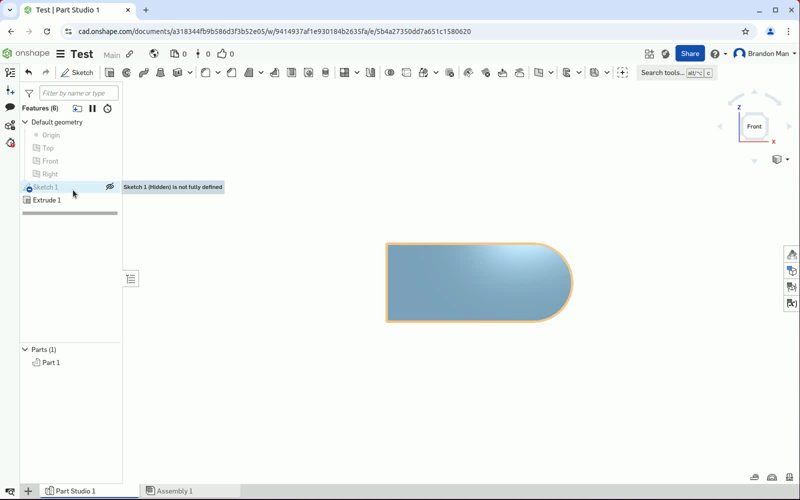
click(73, 189)
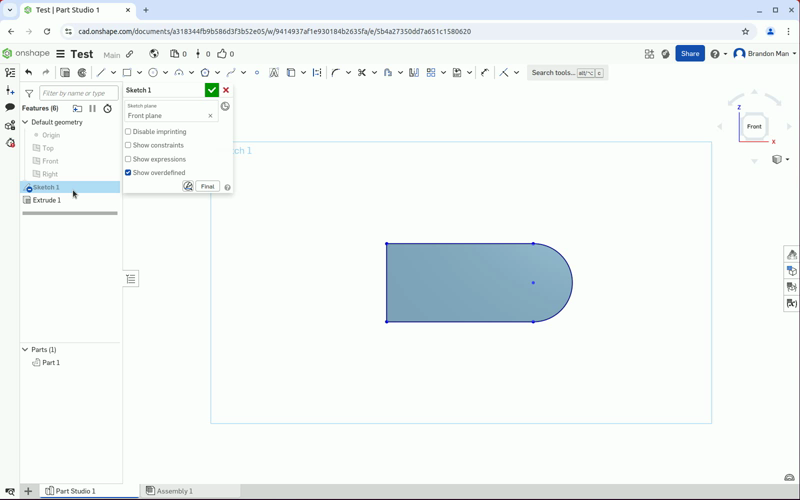
mouse_move(229, 92)
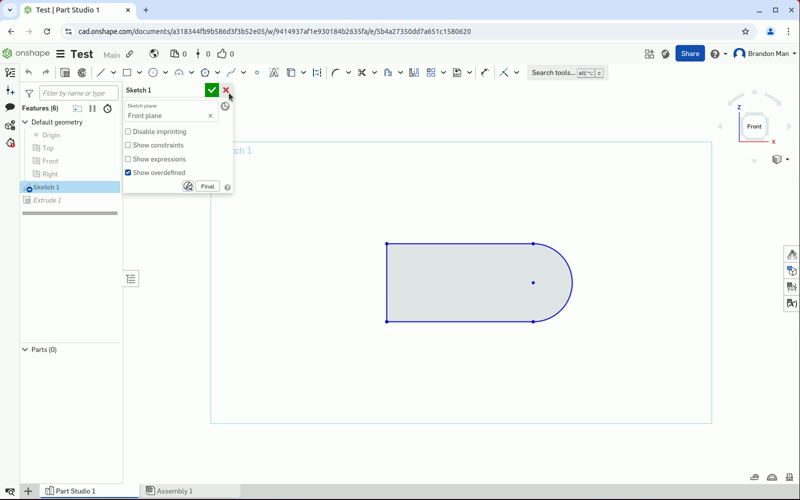
click(229, 92)
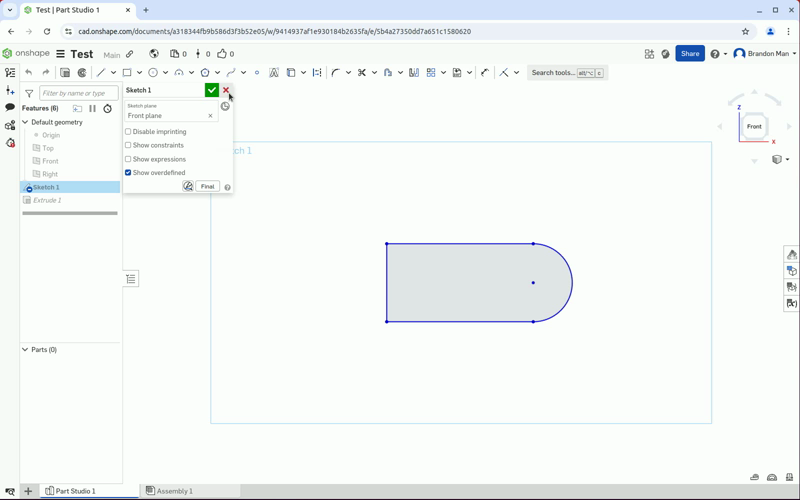
key(shift+s)
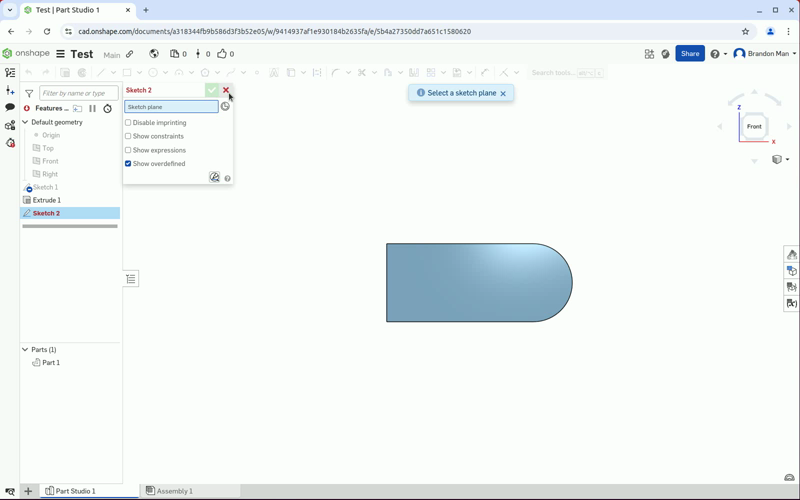
mouse_move(73, 163)
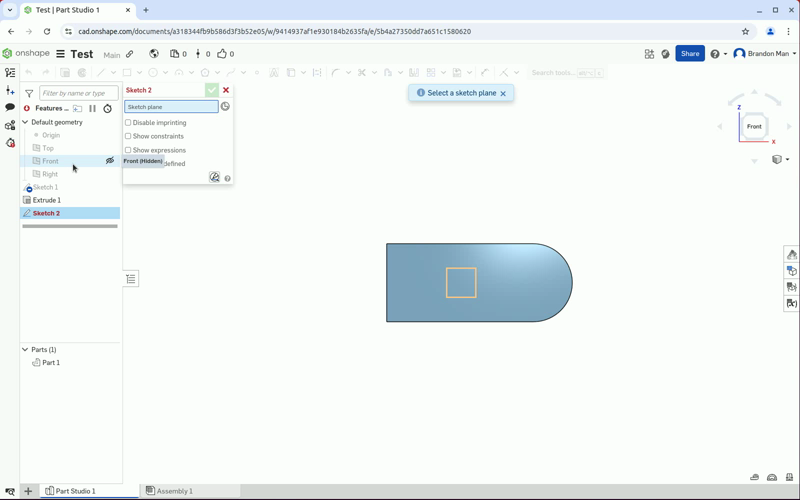
click(73, 163)
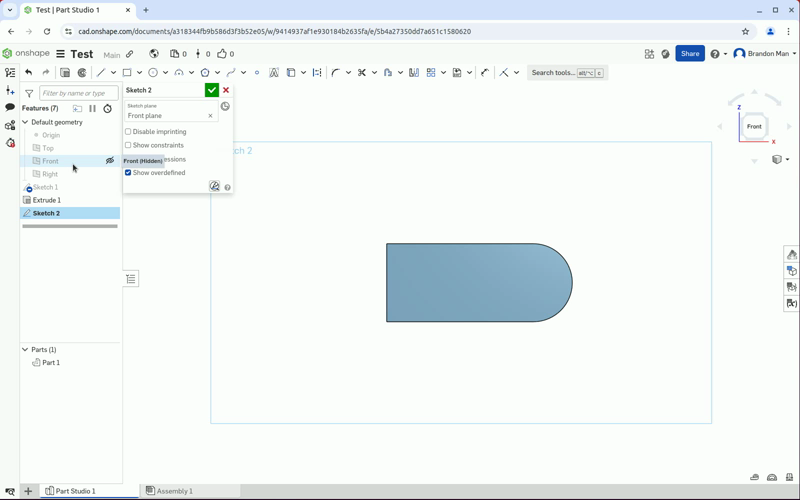
mouse_move(73, 352)
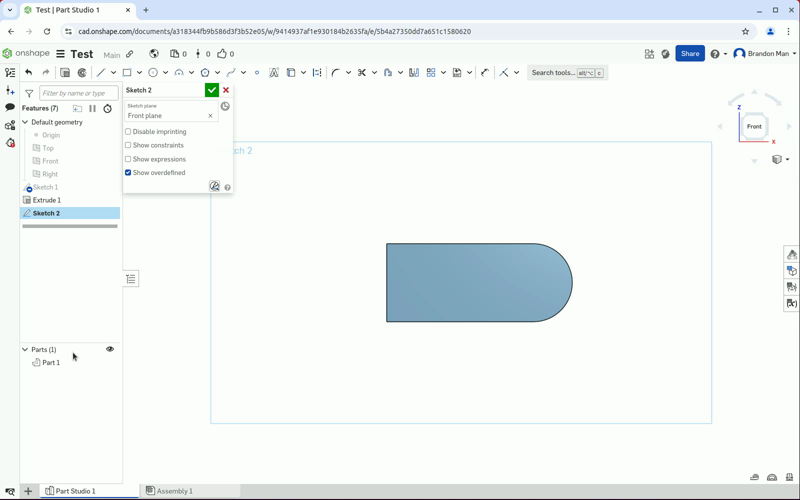
key(y)
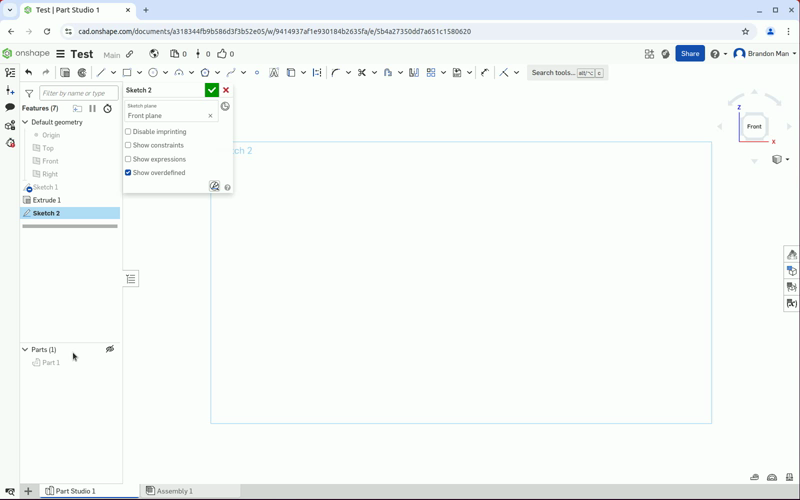
key(l)
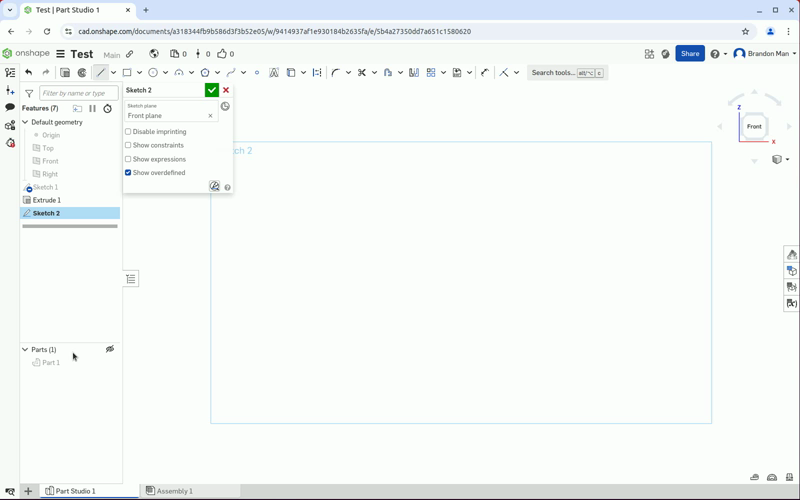
key_down(shift)
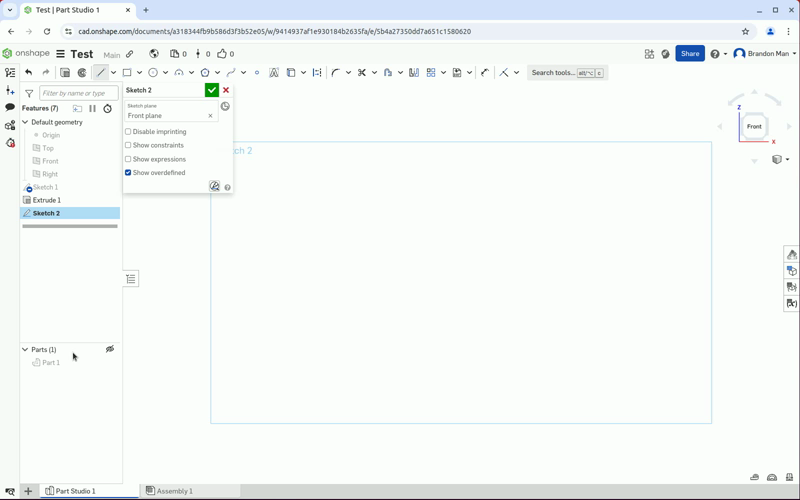
mouse_move(386, 321)
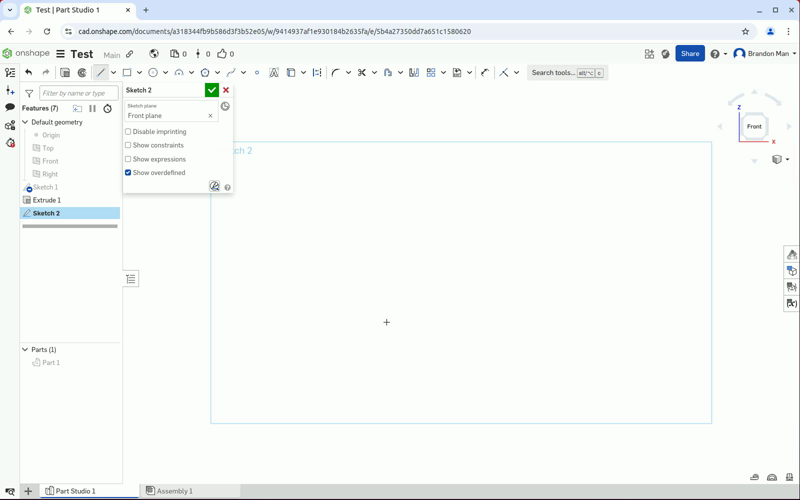
click(386, 321)
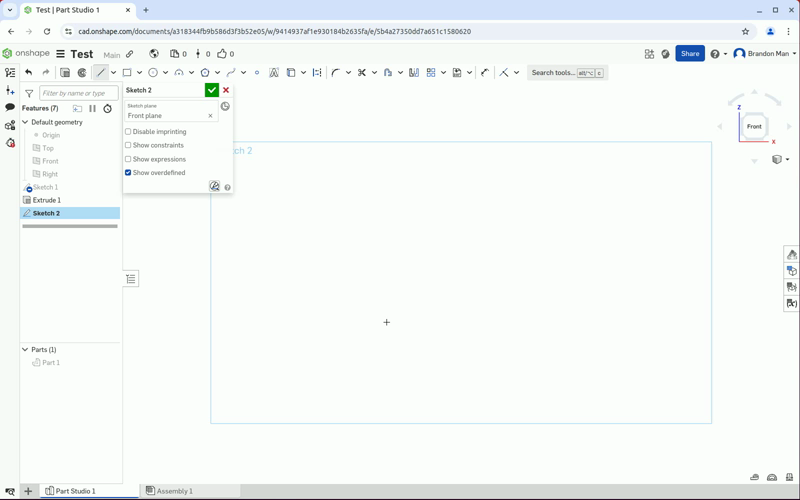
key_up(shift)
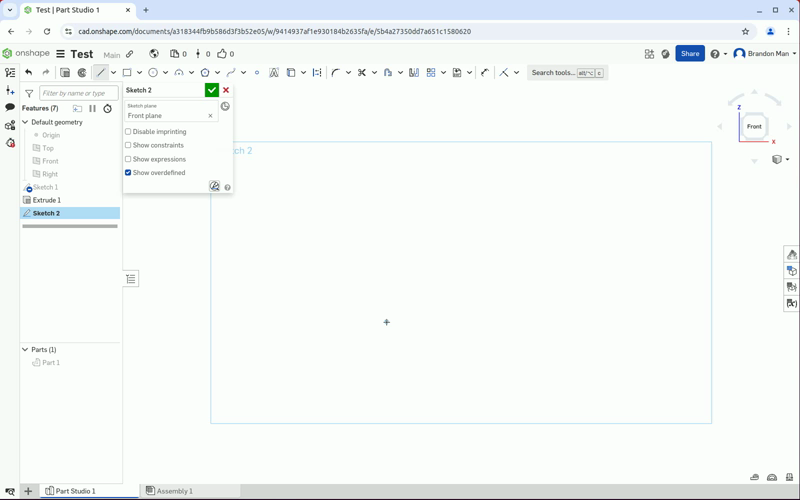
key_down(shift)
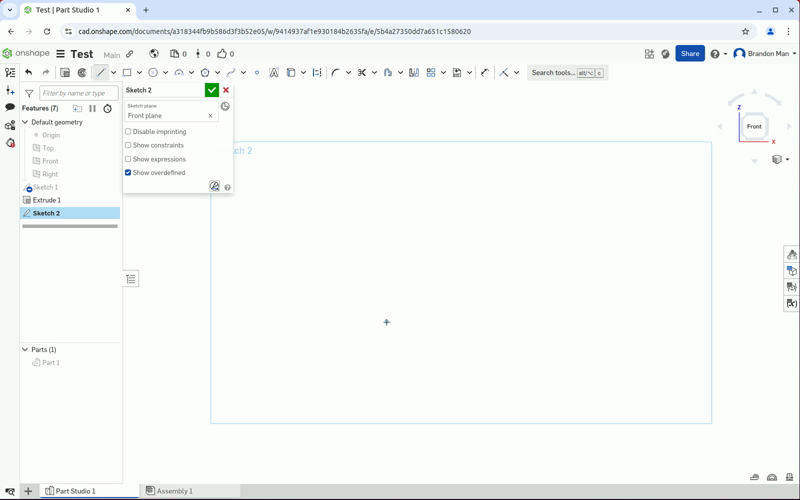
mouse_move(386, 242)
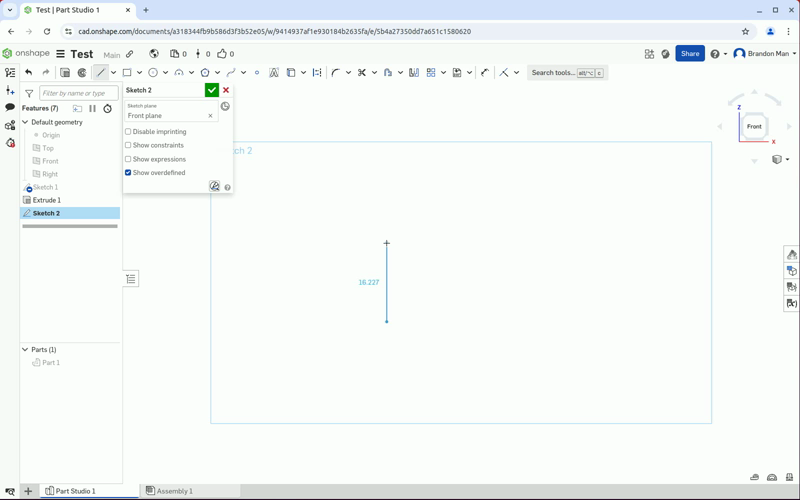
click(386, 242)
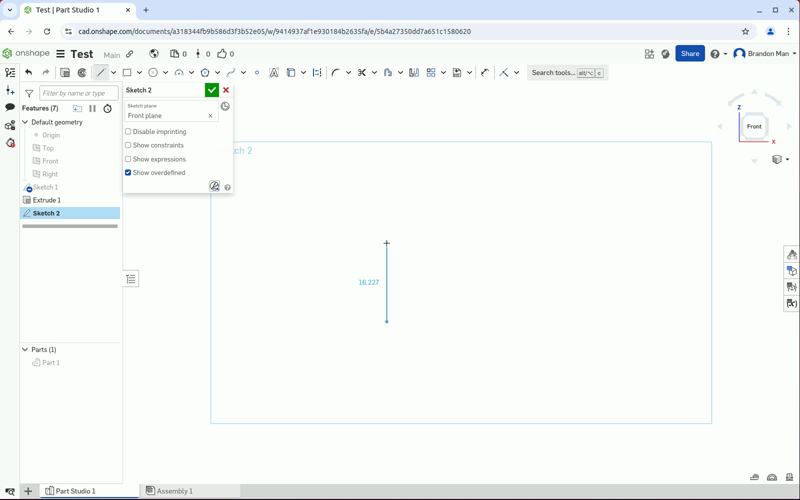
key_up(shift)
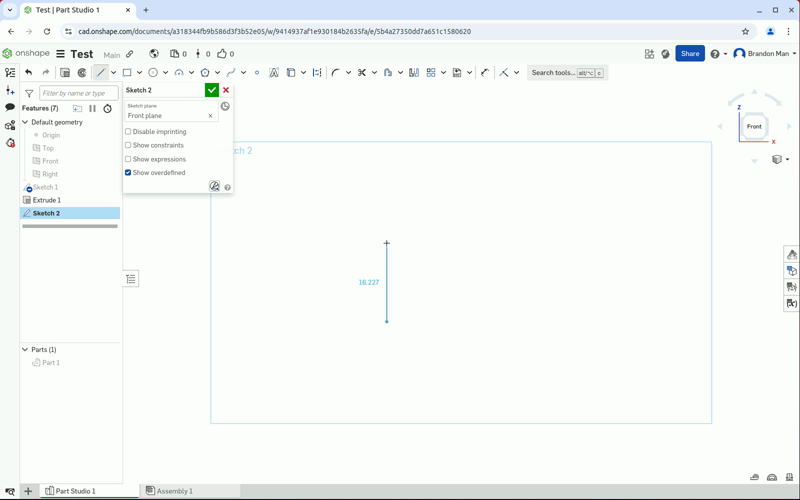
key(esc)
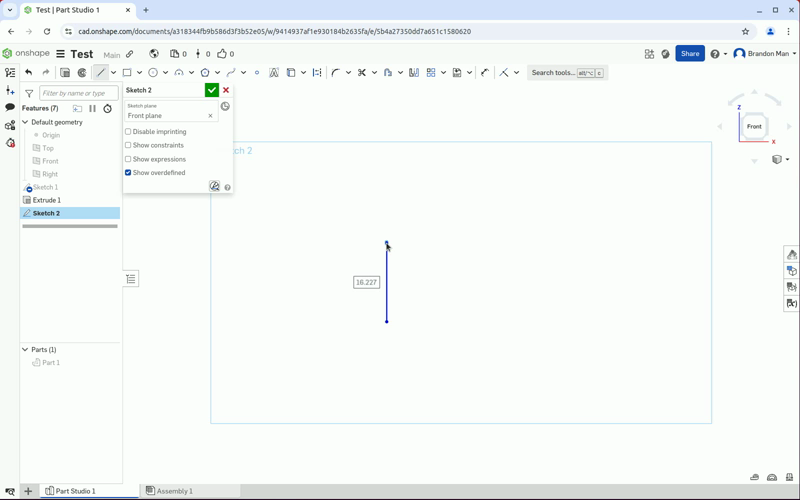
key(a)
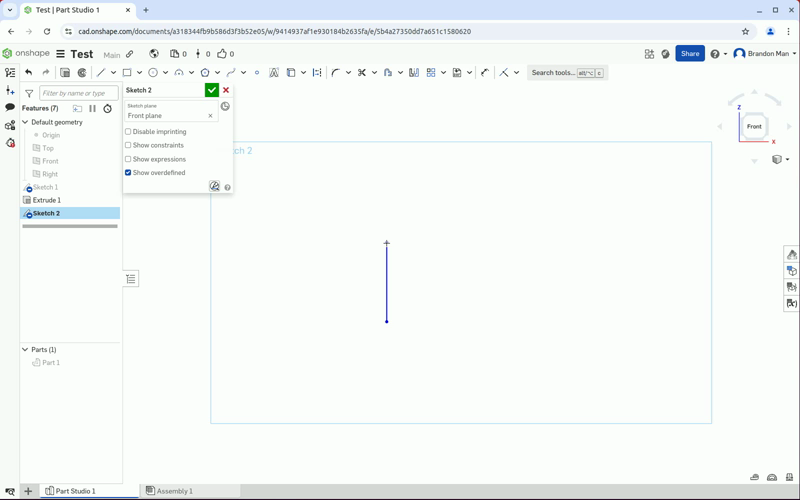
mouse_move(386, 242)
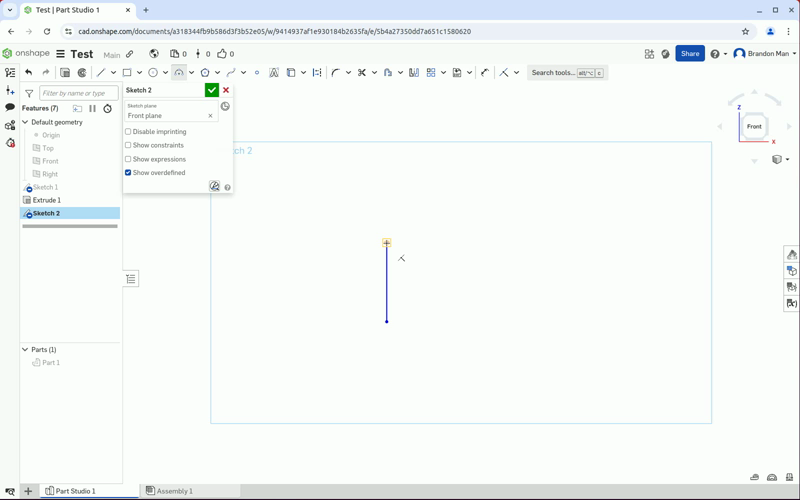
click(386, 242)
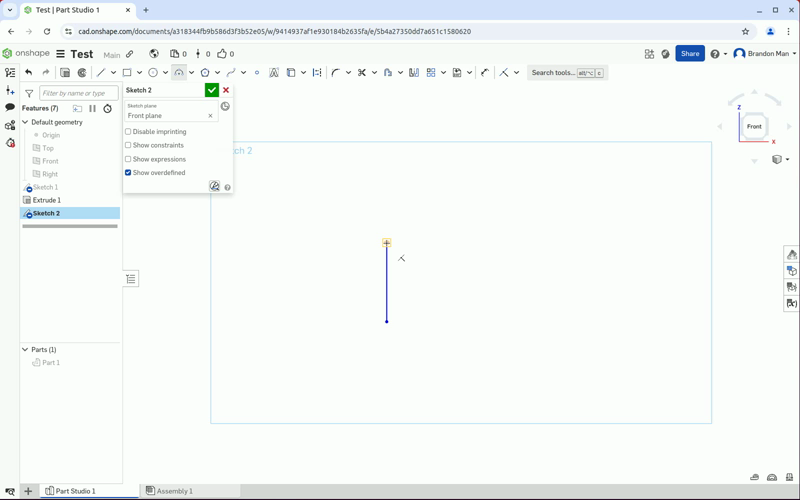
mouse_move(386, 321)
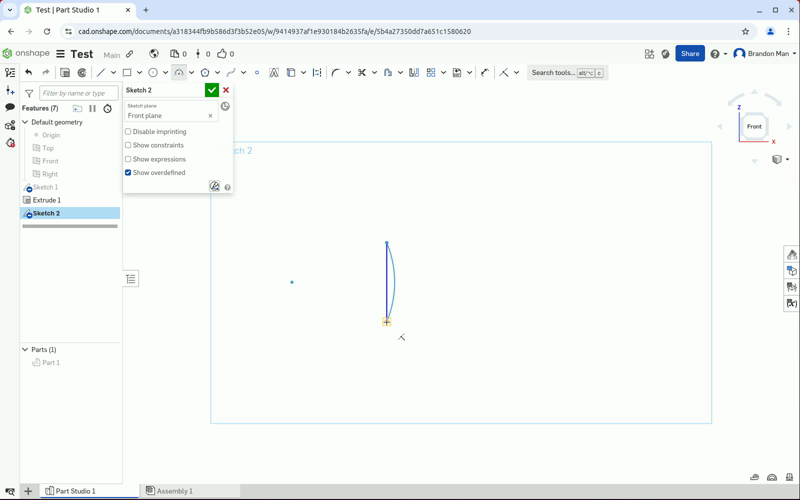
click(386, 321)
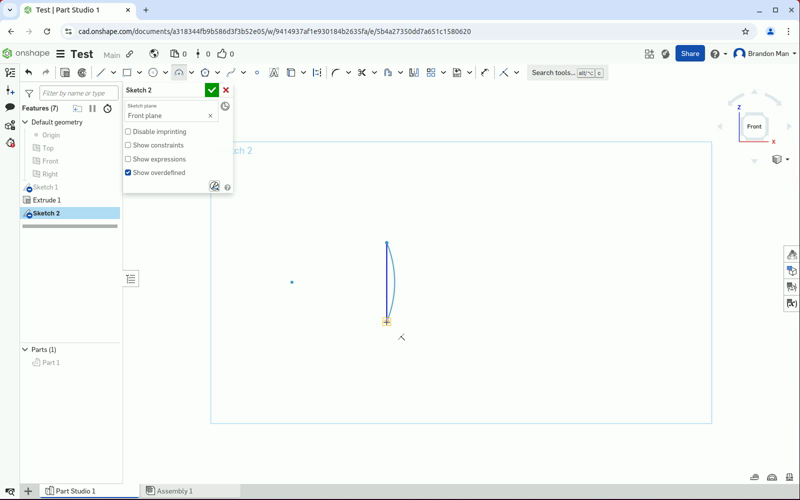
key_down(shift)
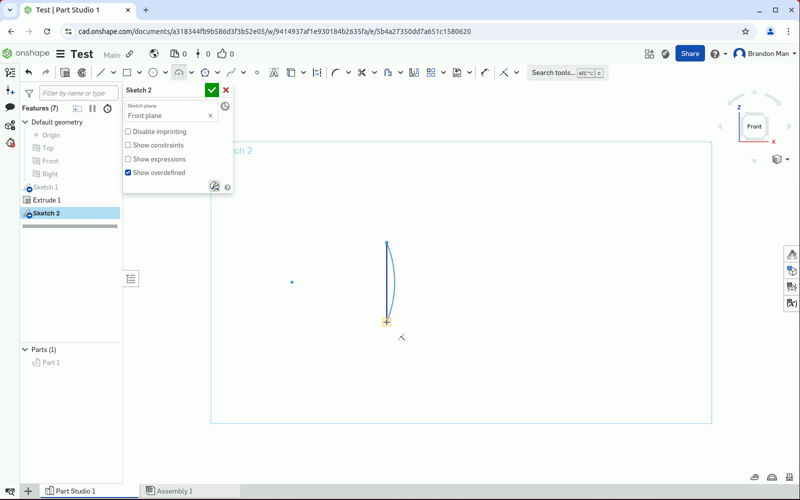
mouse_move(347, 282)
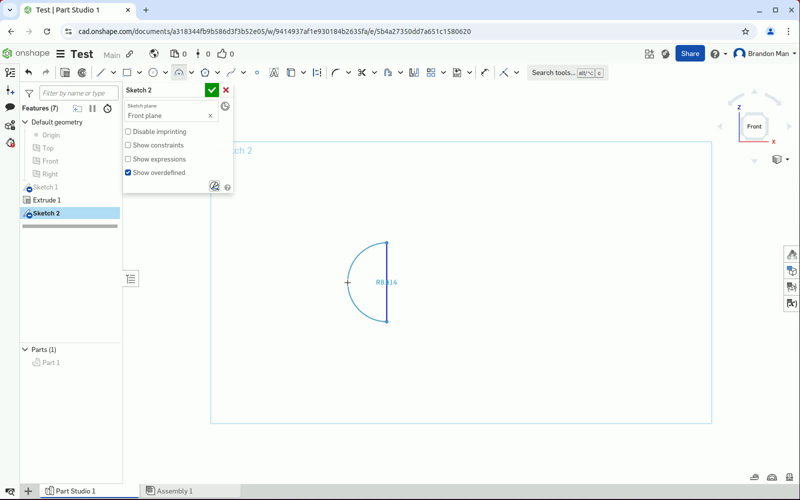
click(347, 282)
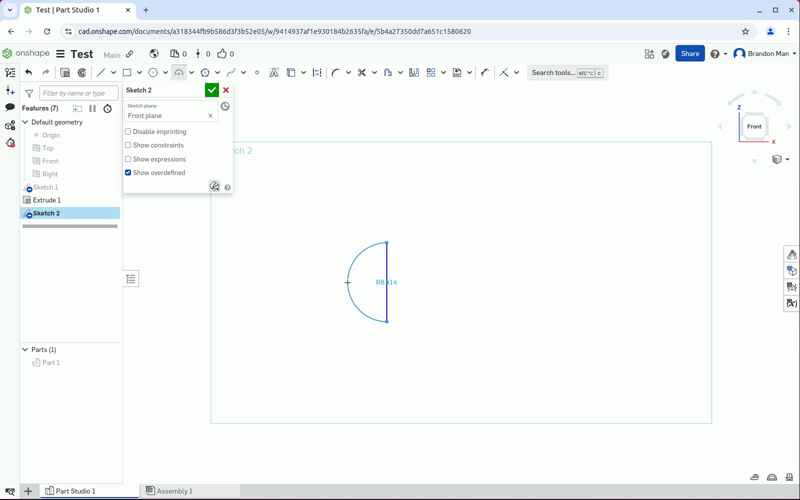
key_up(shift)
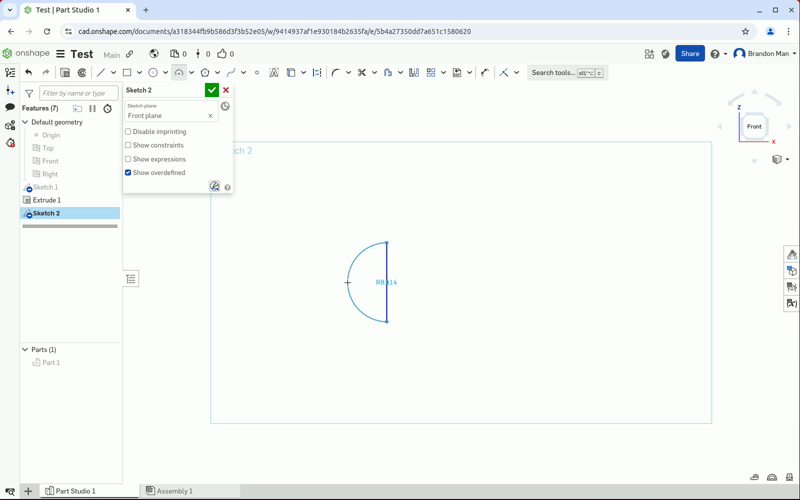
key(esc)
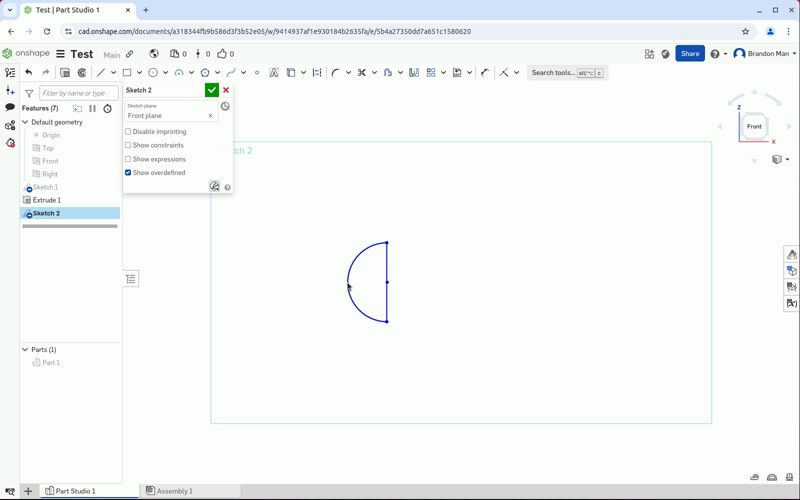
mouse_move(382, 316)
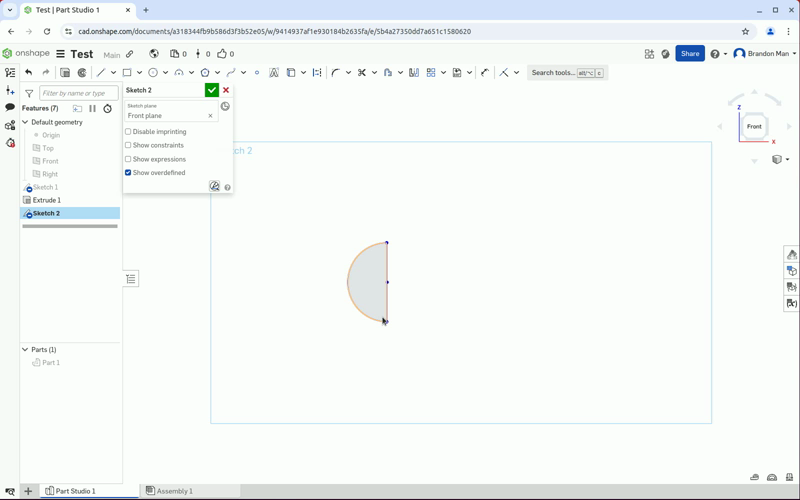
scroll(6)
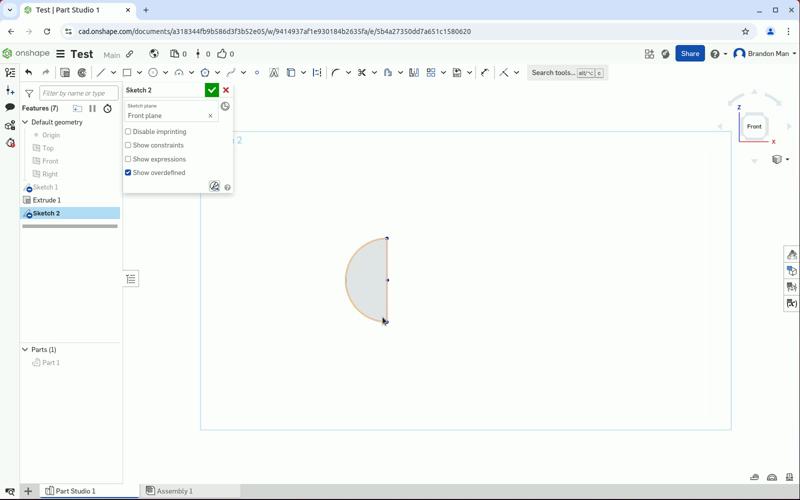
scroll(6)
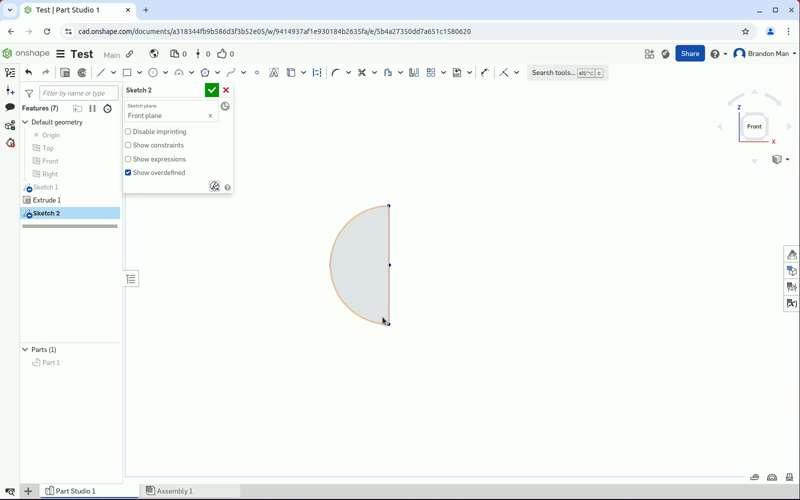
scroll(6)
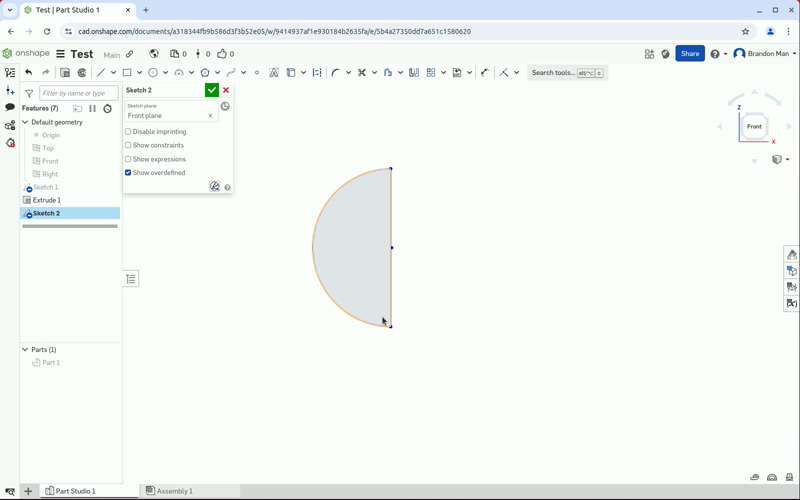
scroll(6)
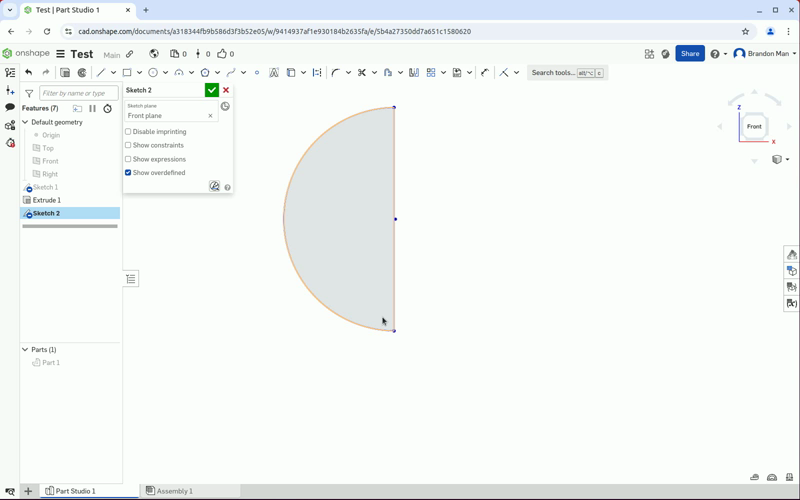
scroll(6)
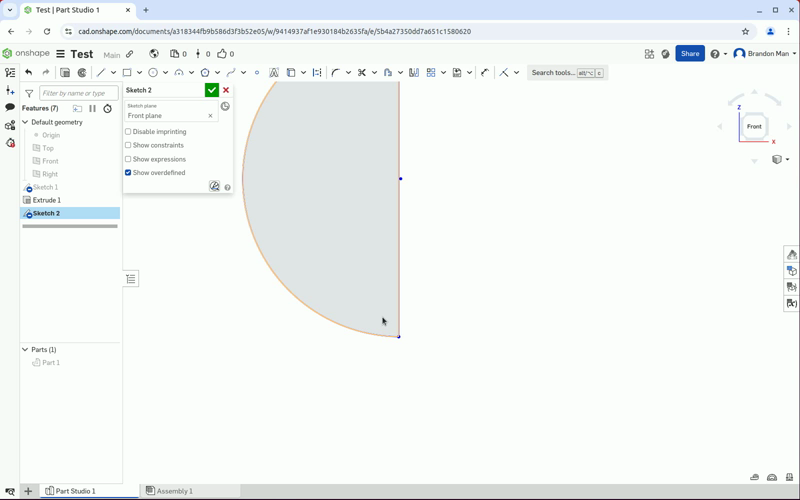
scroll(6)
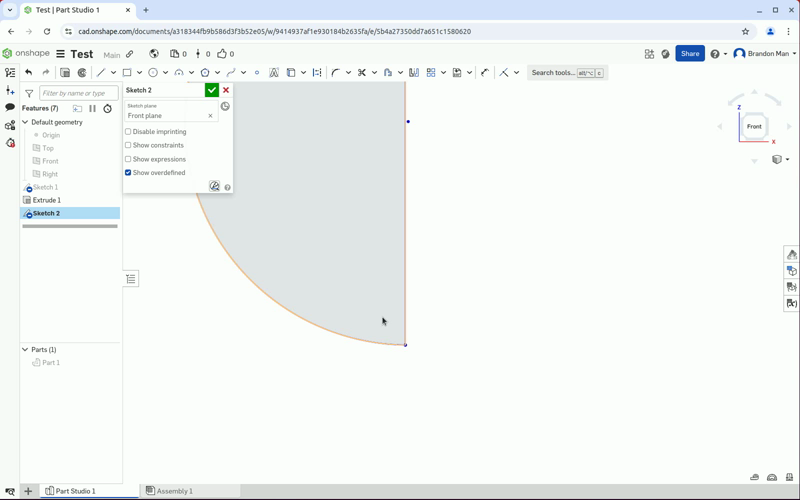
scroll(6)
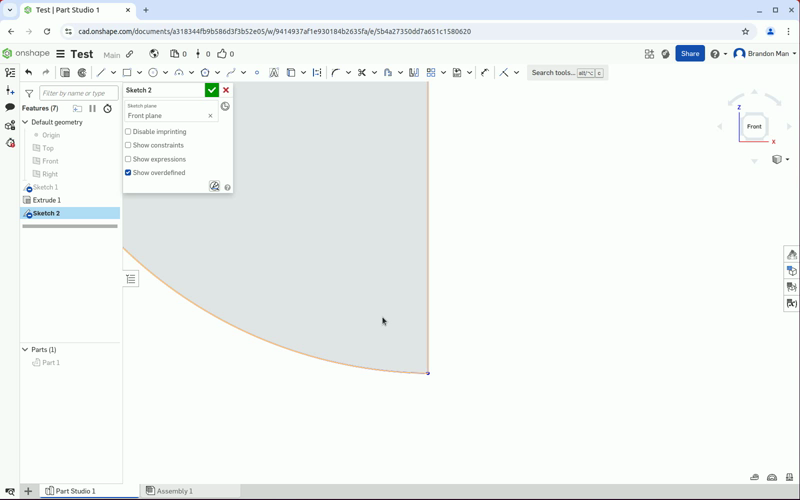
click(382, 316)
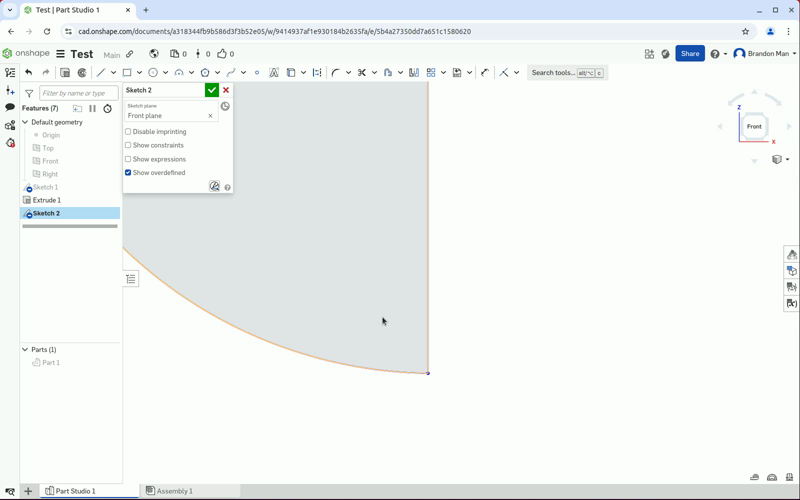
scroll(-6)
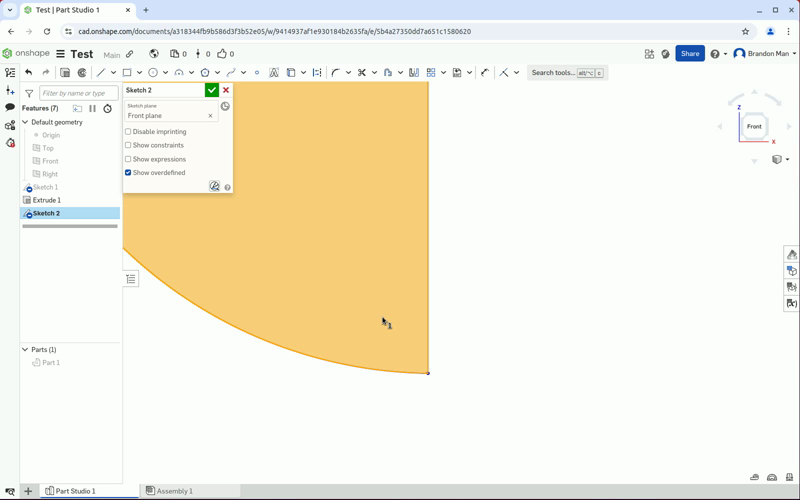
scroll(-6)
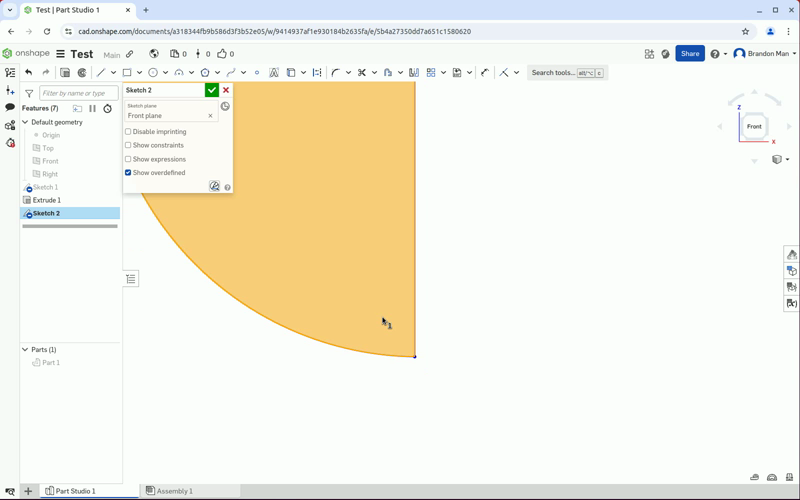
scroll(-6)
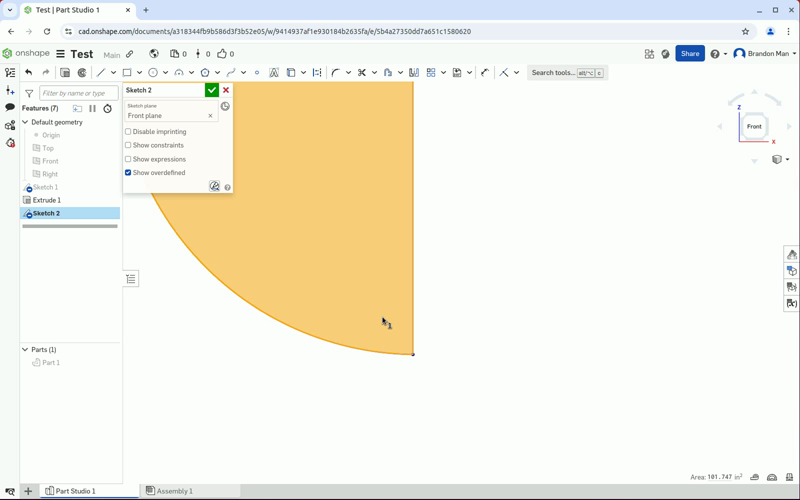
scroll(-6)
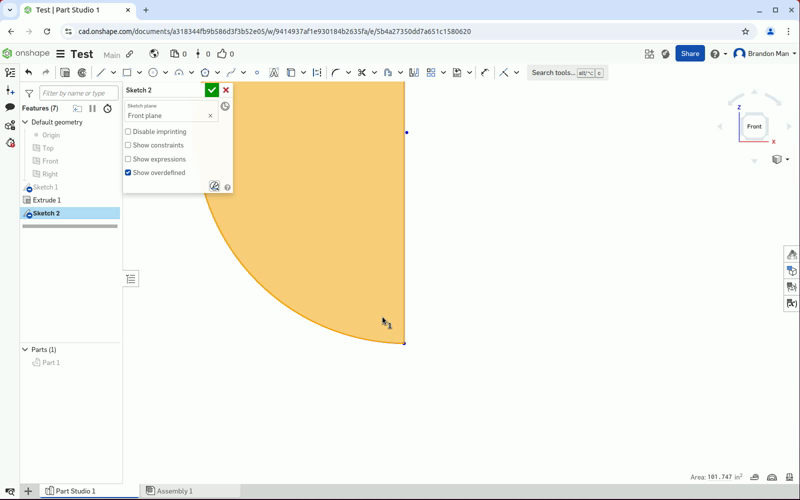
scroll(-6)
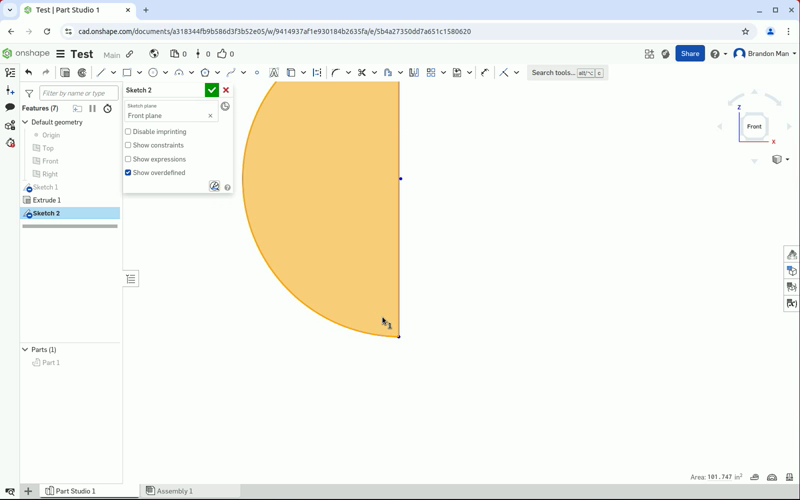
scroll(-6)
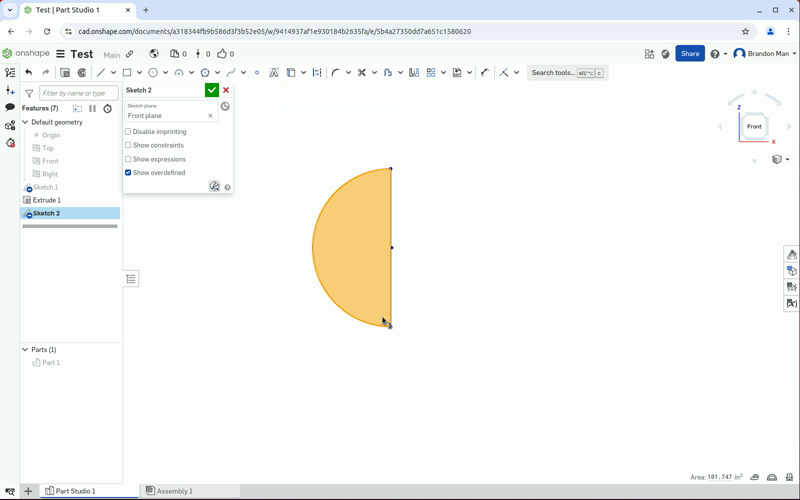
scroll(-6)
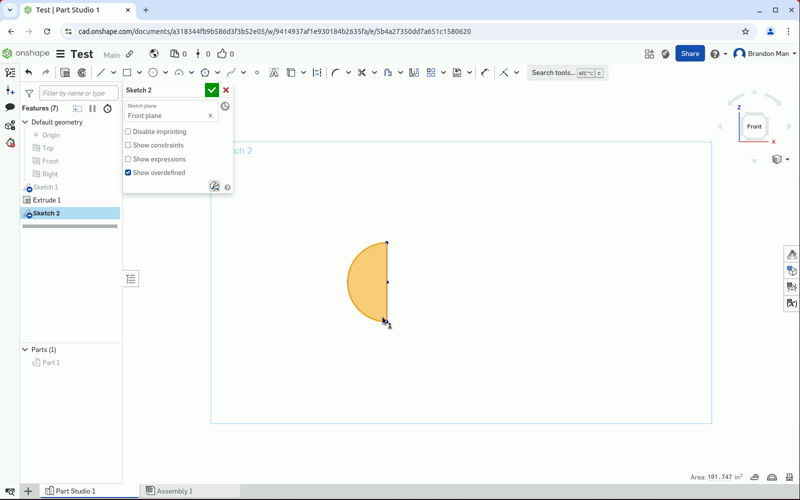
mouse_move(73, 352)
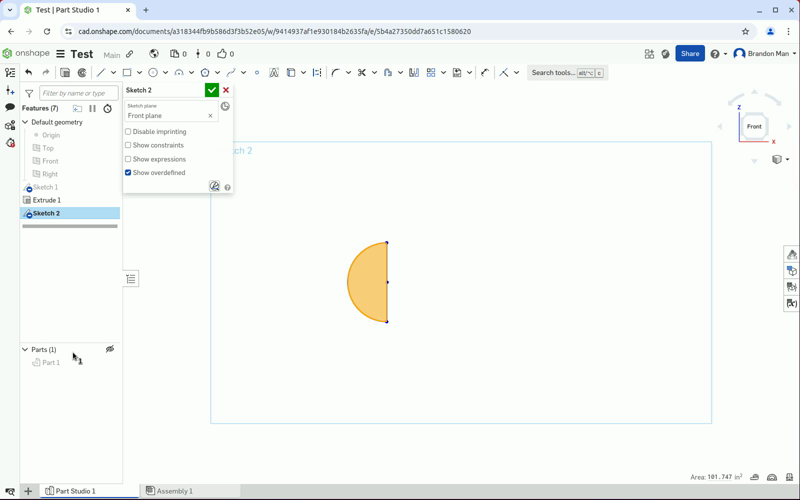
key(shift+y)
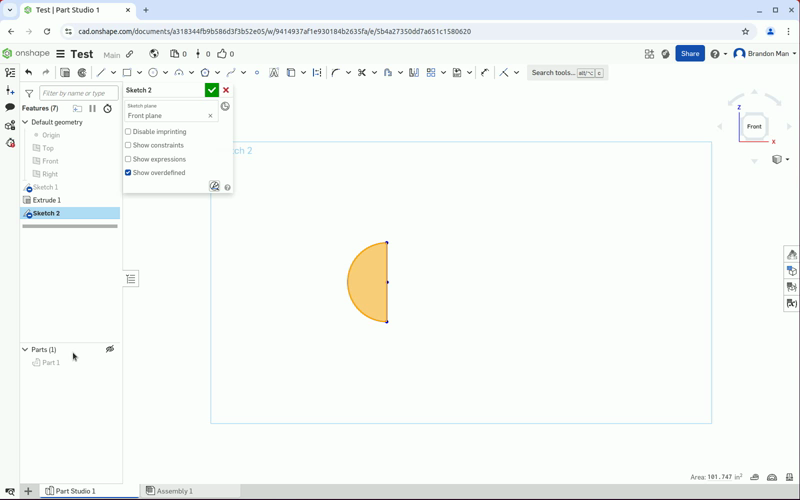
key(shift+e)
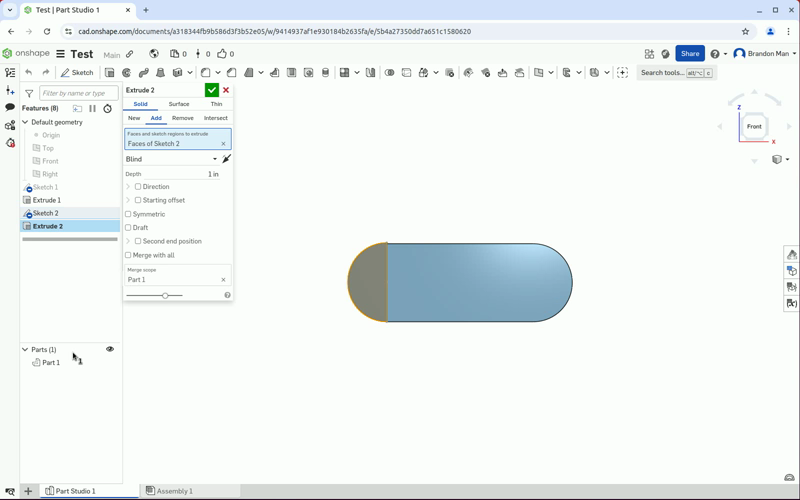
mouse_move(143, 106)
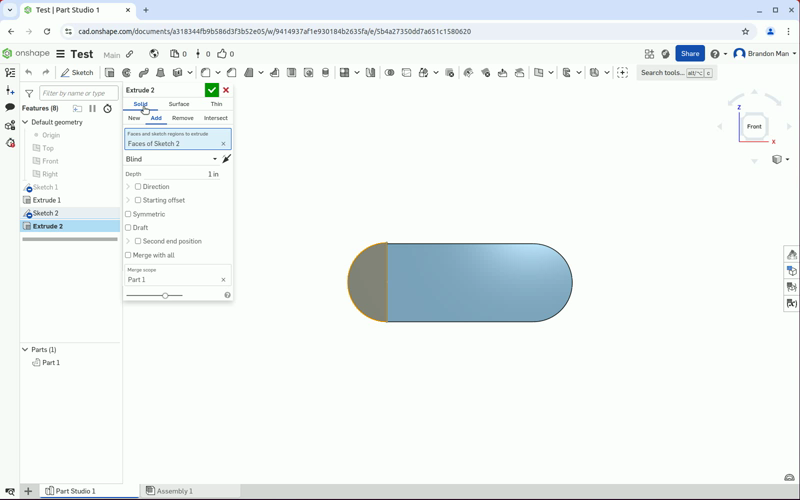
click(143, 106)
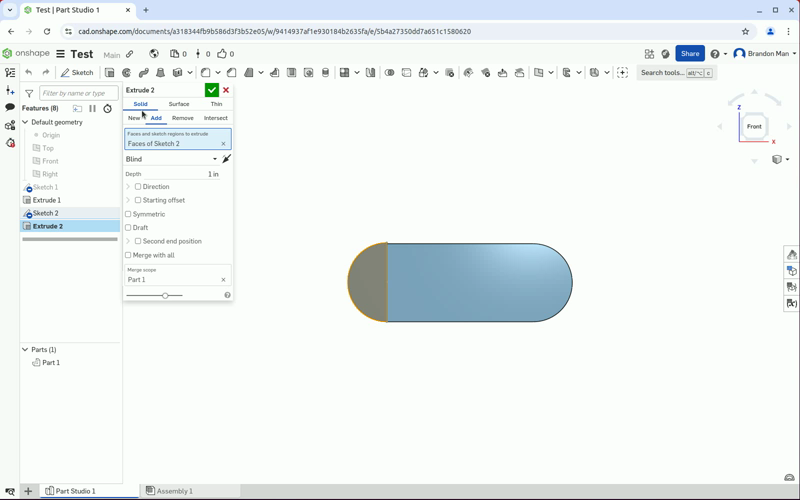
mouse_move(137, 120)
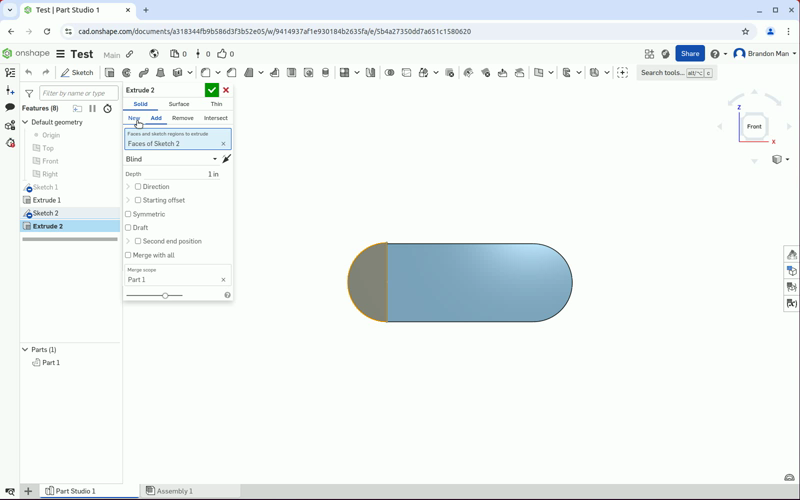
click(137, 120)
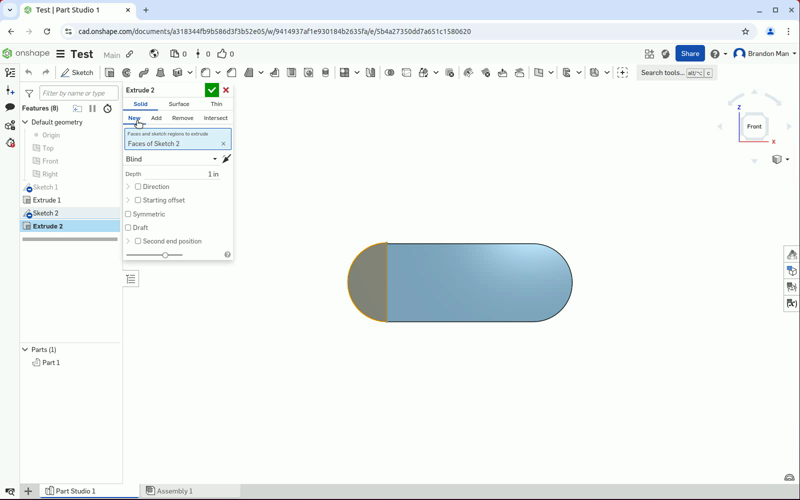
key(tab, 4)
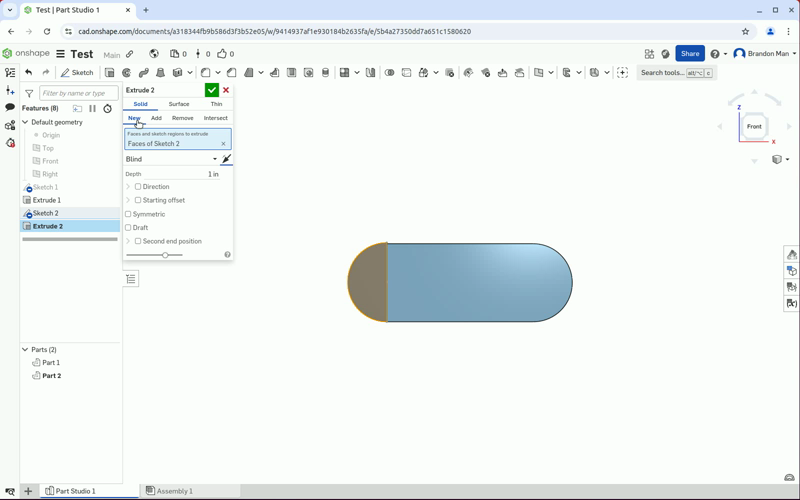
text(5.055)
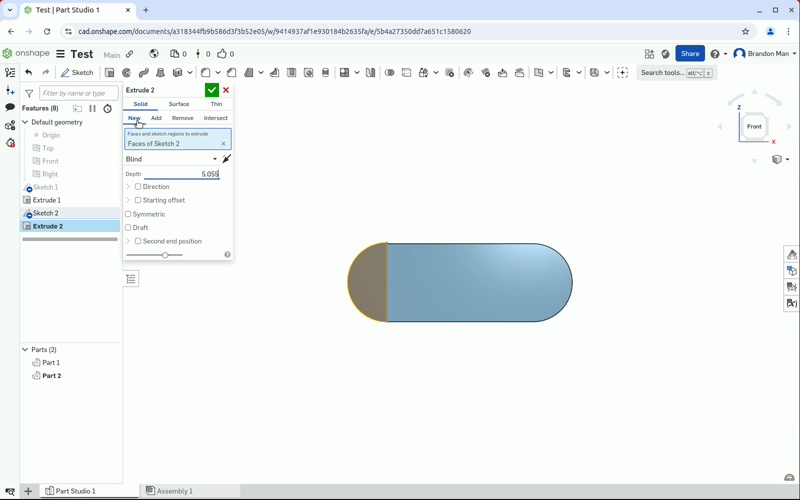
key(enter)
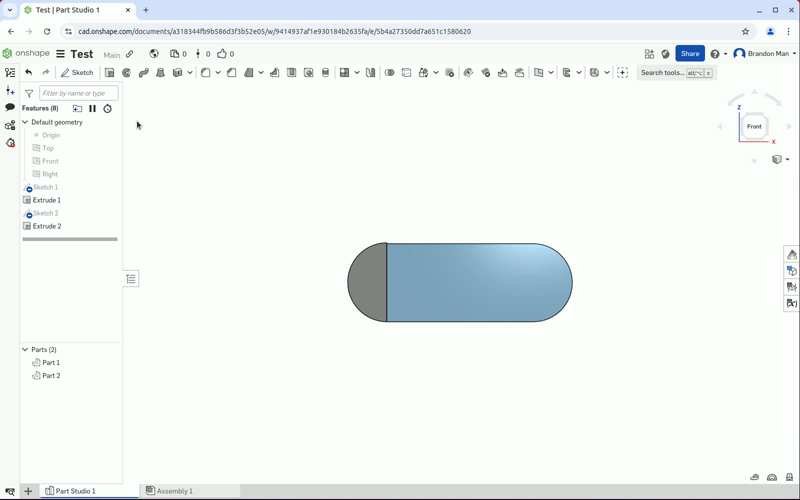
key(shift+h)
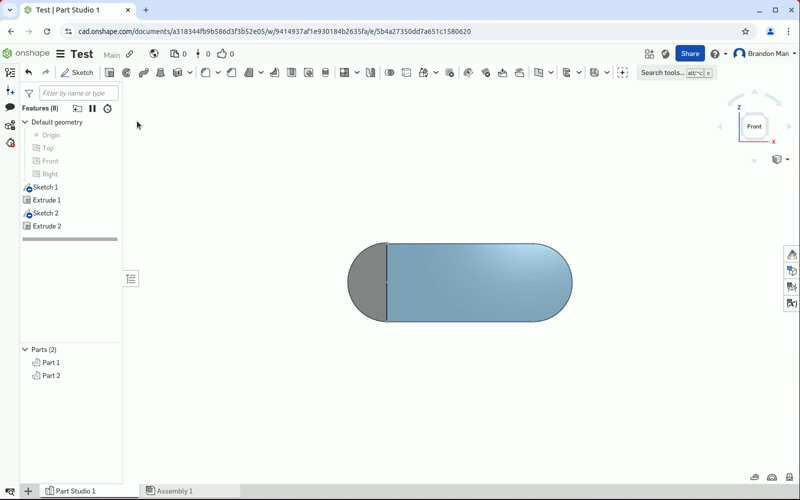
key(shift+h)
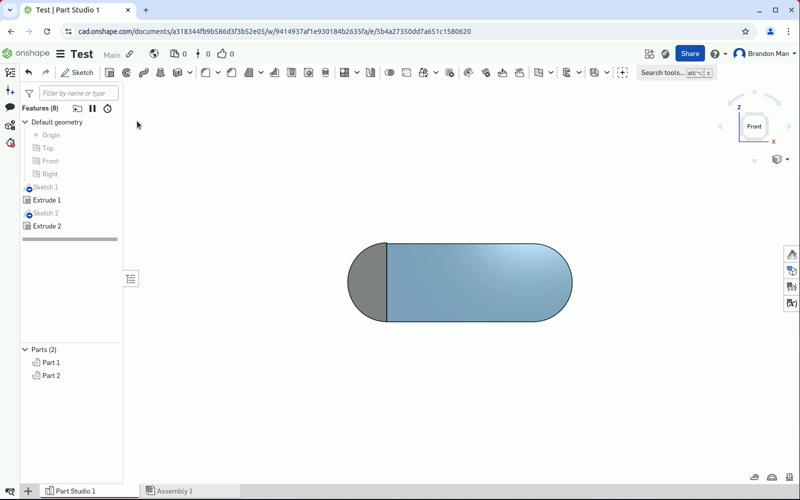
mouse_move(73, 189)
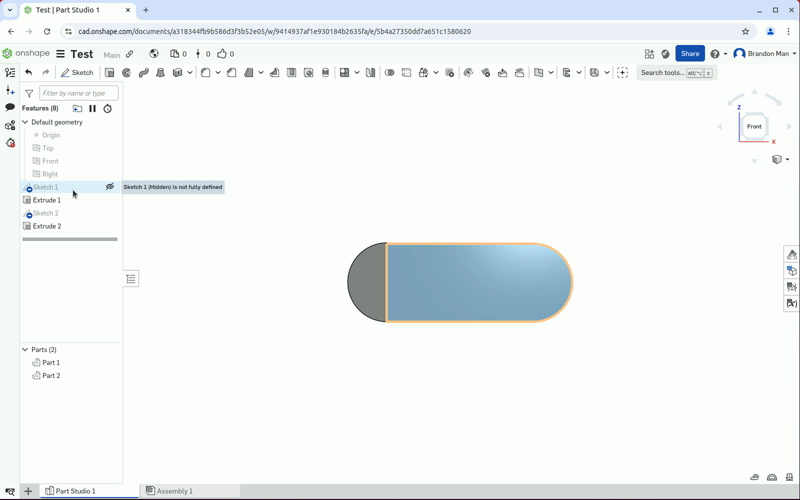
click(73, 189)
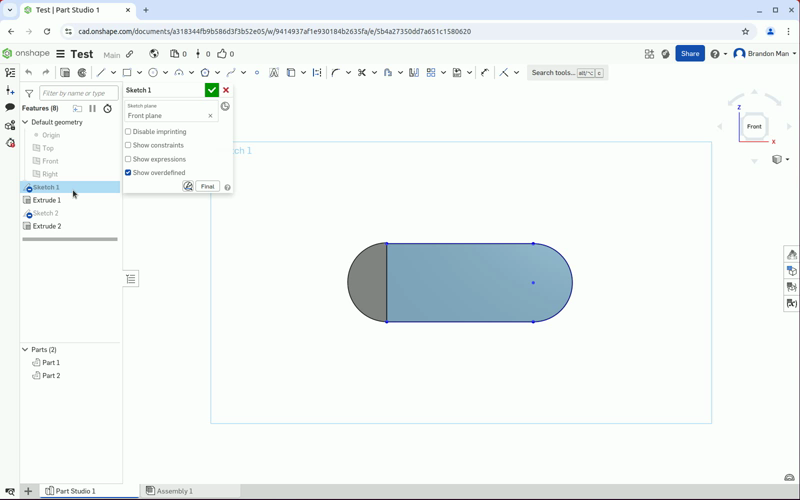
mouse_move(229, 92)
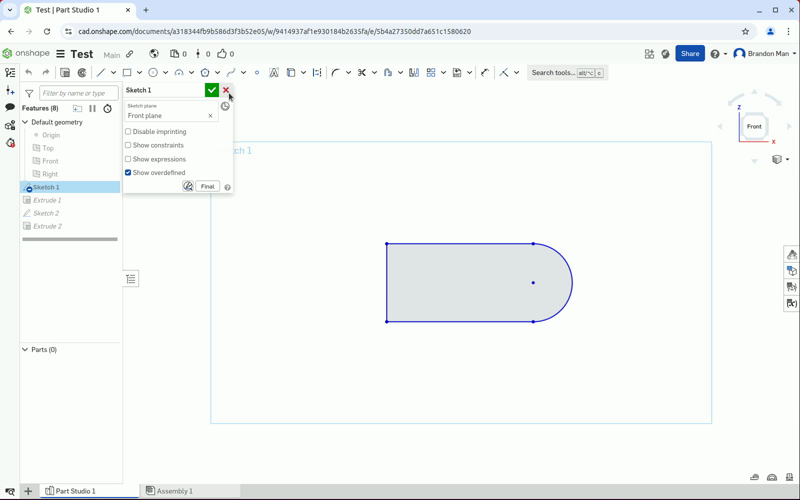
click(229, 92)
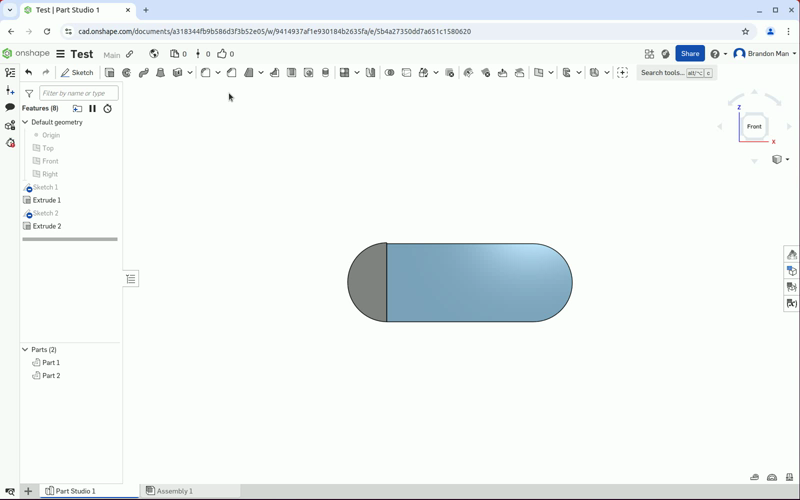
mouse_move(541, 75)
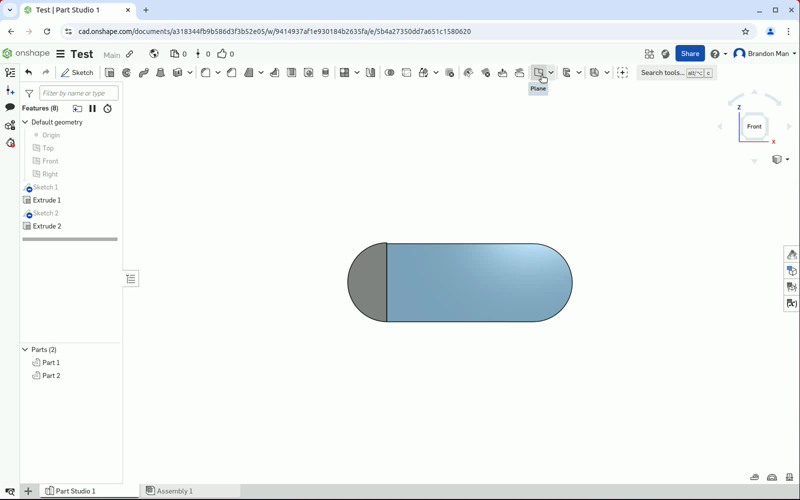
click(541, 75)
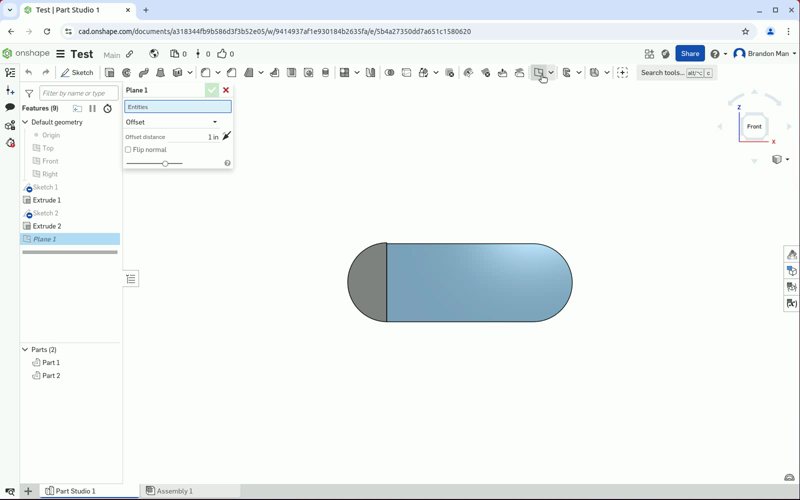
mouse_move(73, 163)
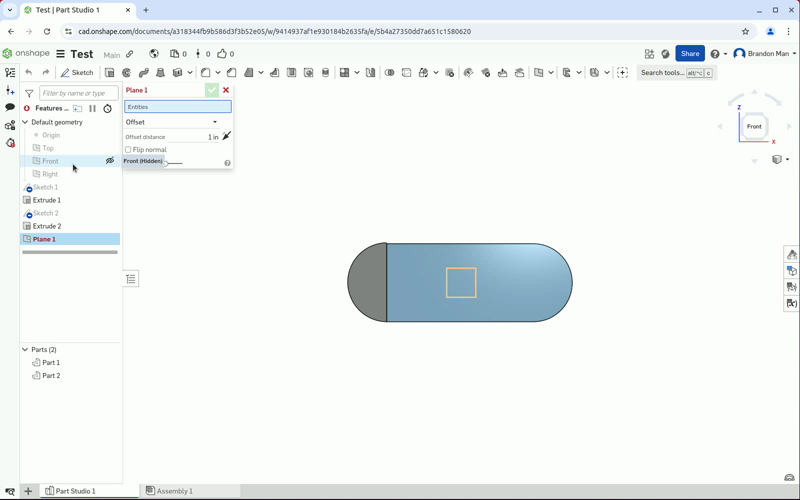
click(73, 163)
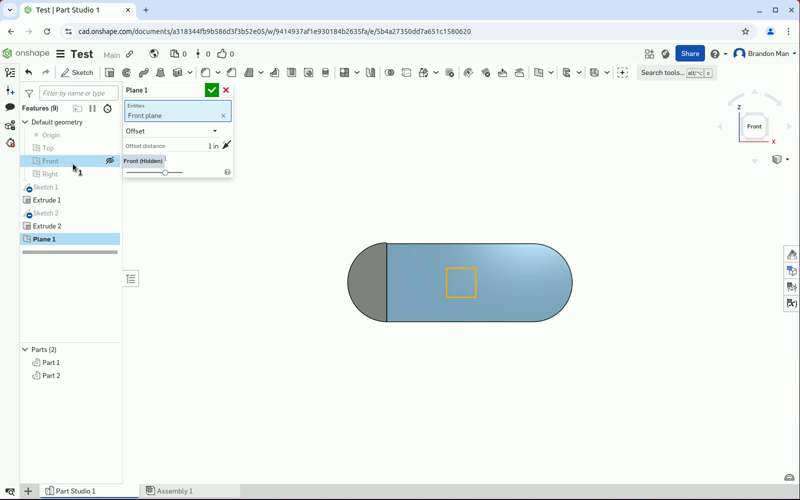
key(tab, 2)
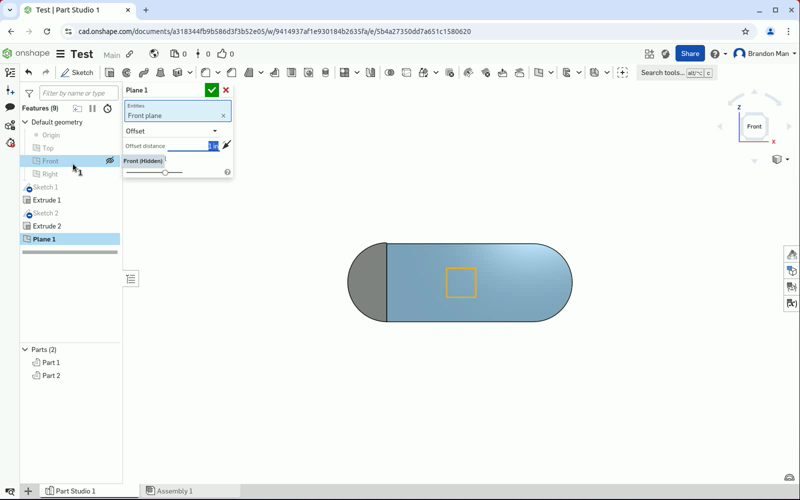
text(5.053)
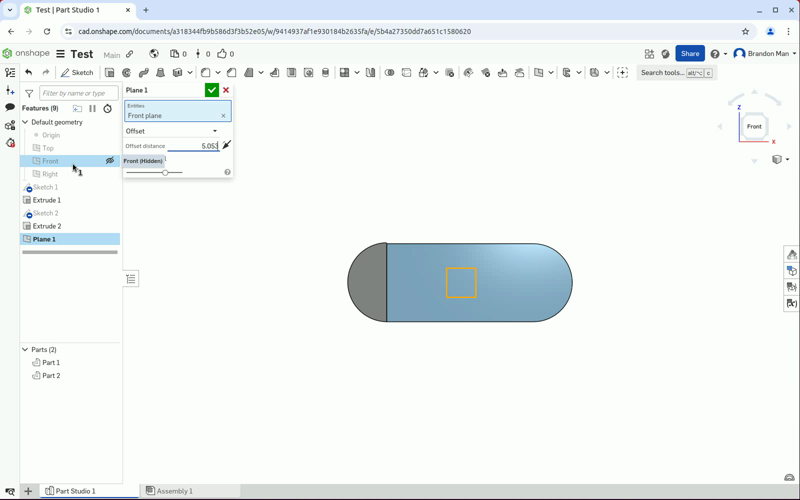
key(enter, 2)
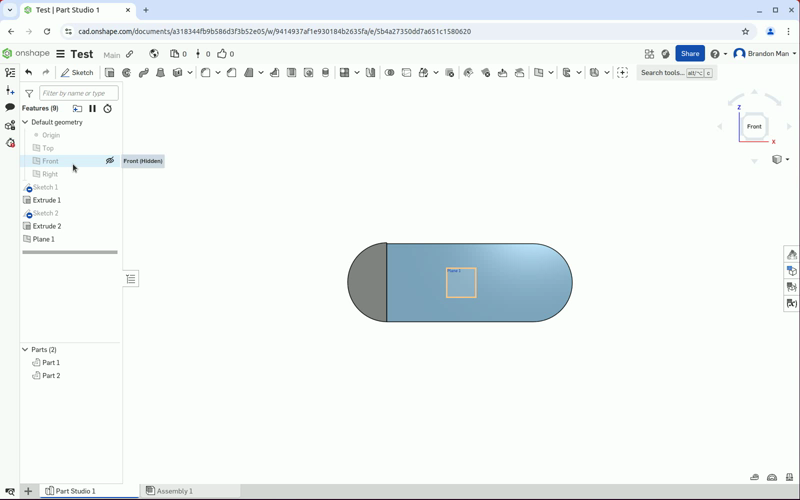
key(shift+s)
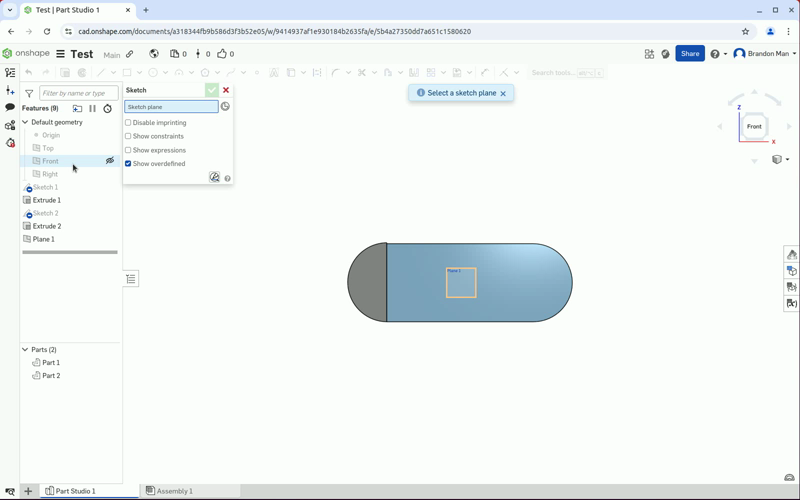
mouse_move(73, 241)
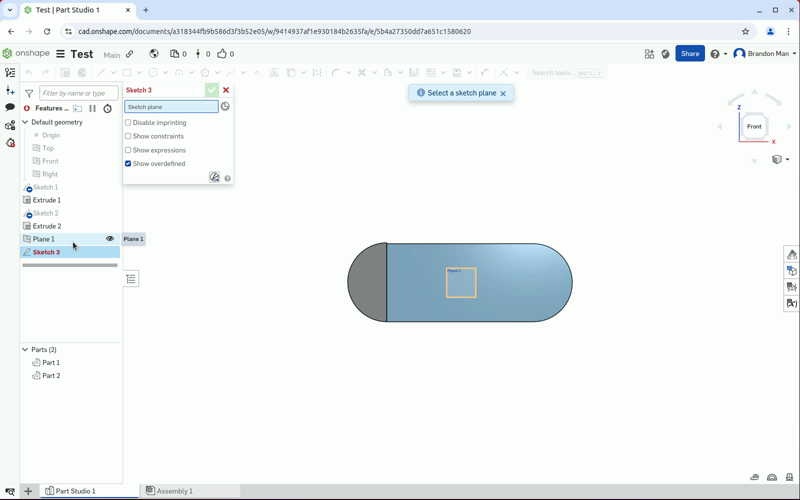
click(73, 241)
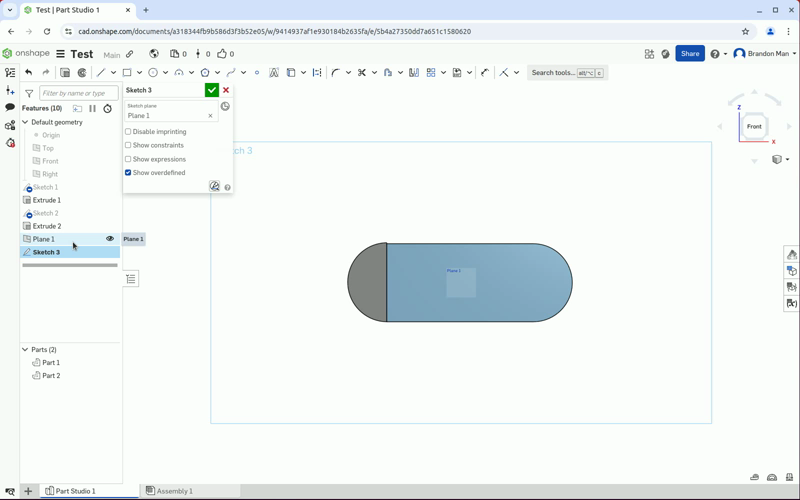
mouse_move(73, 352)
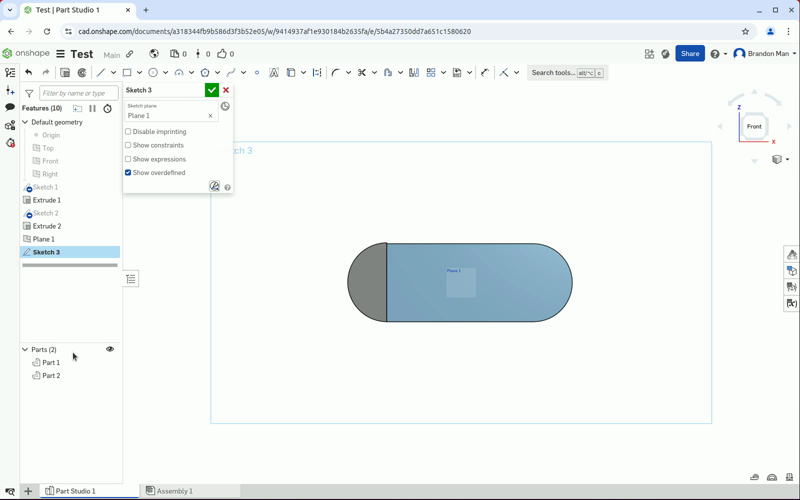
key(y)
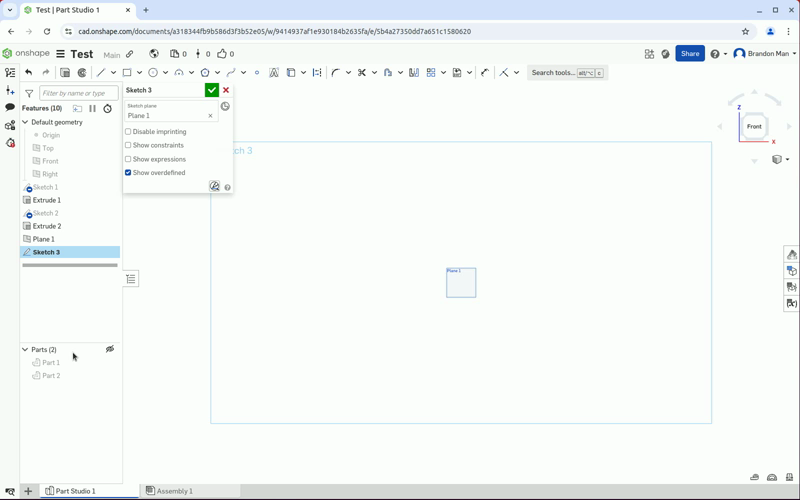
key(c)
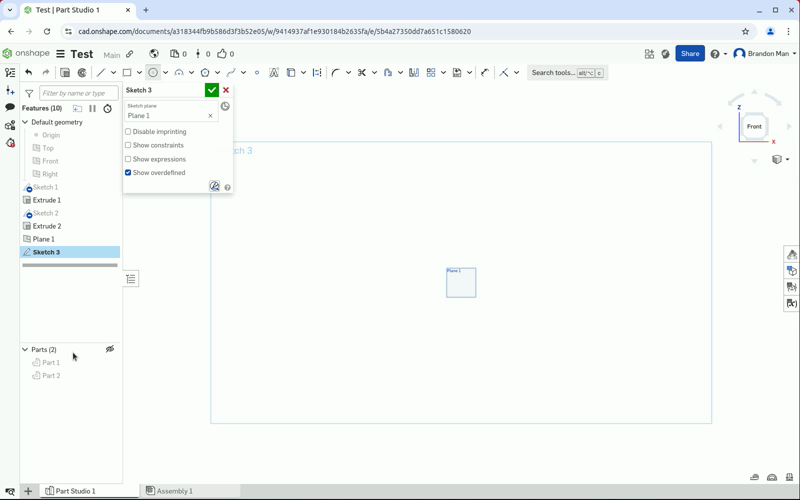
key_down(shift)
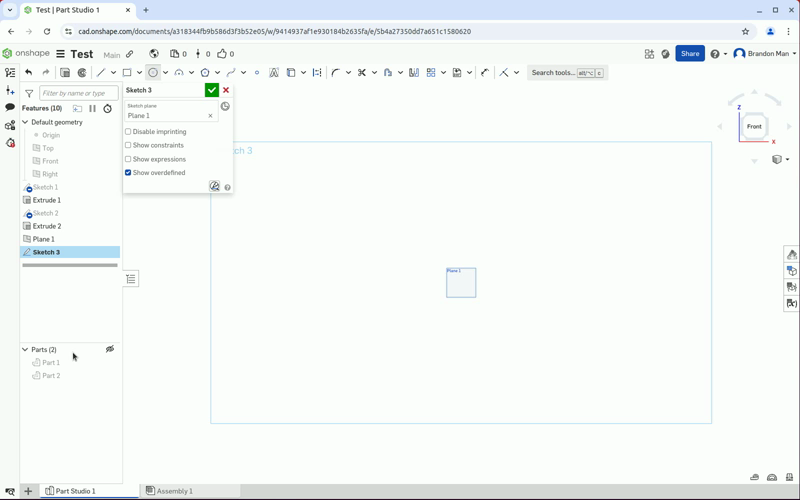
mouse_move(535, 282)
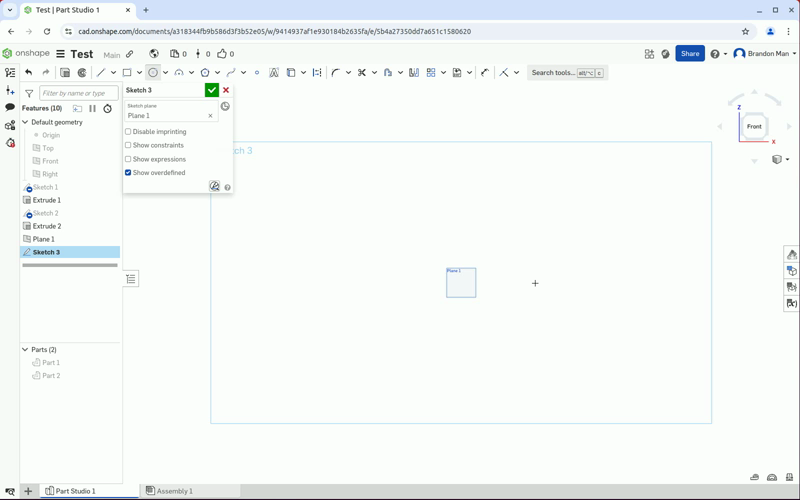
click(535, 282)
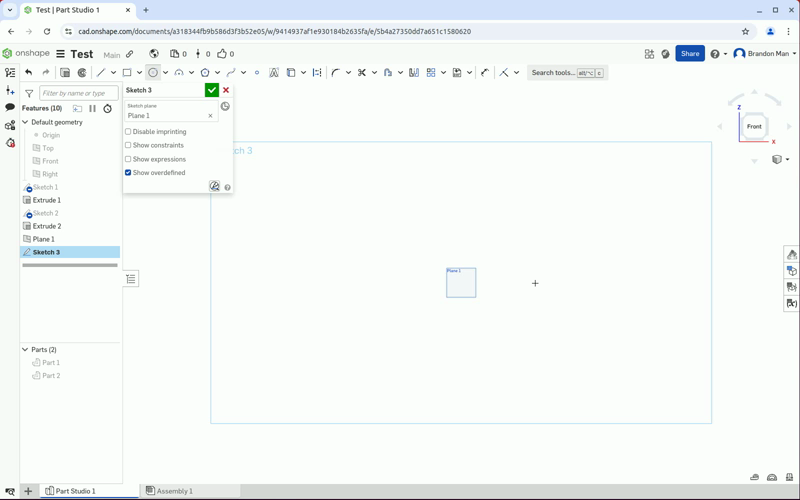
key_up(shift)
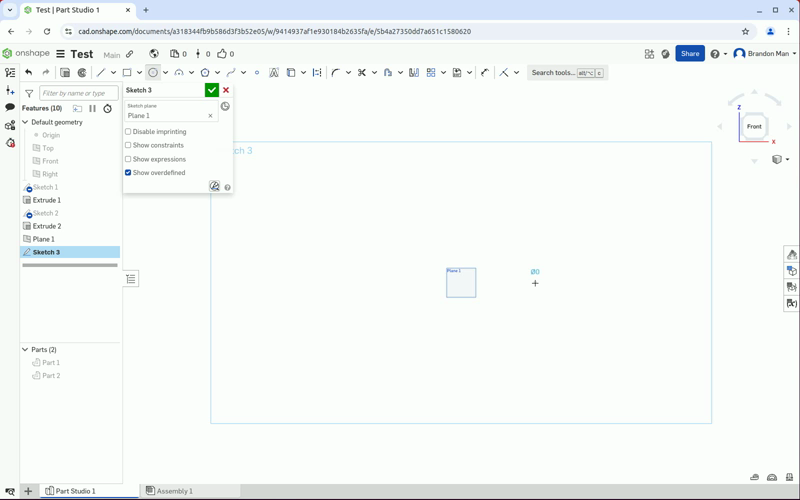
mouse_move(560, 282)
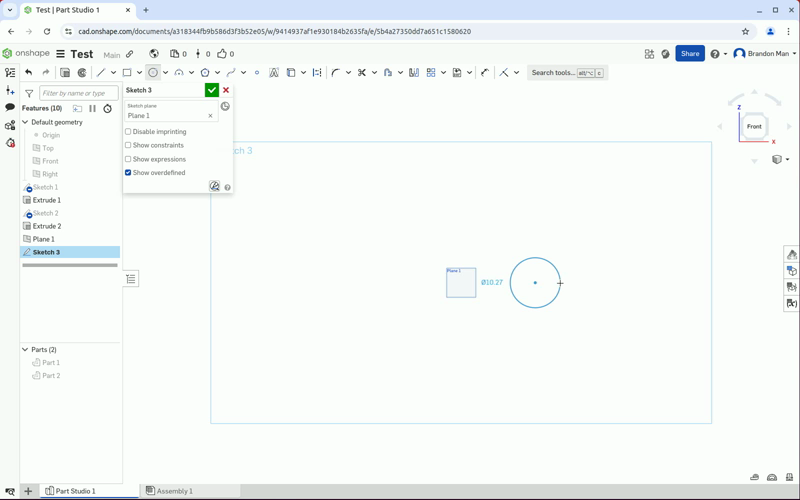
click(560, 282)
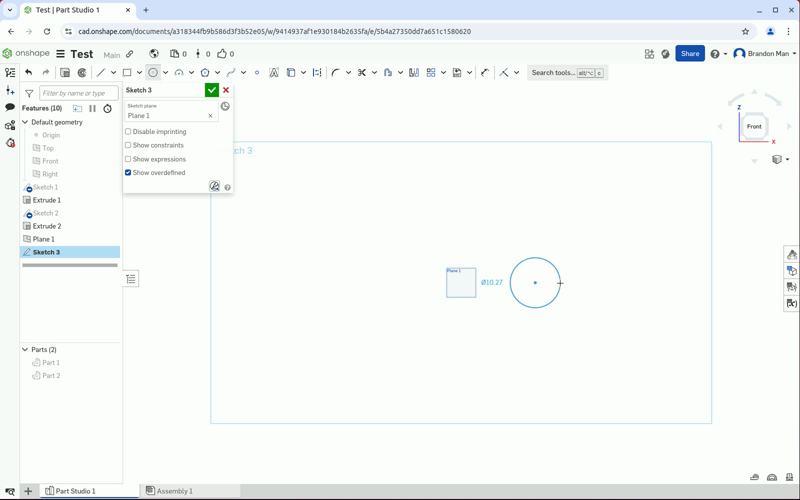
key(esc)
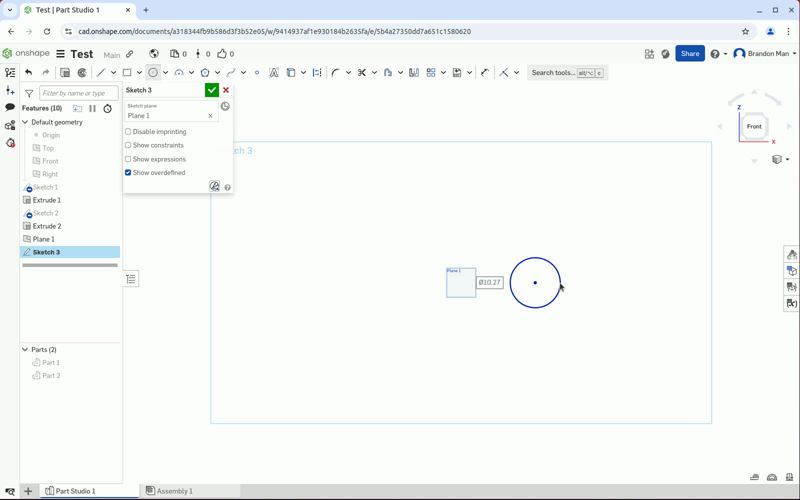
mouse_move(520, 284)
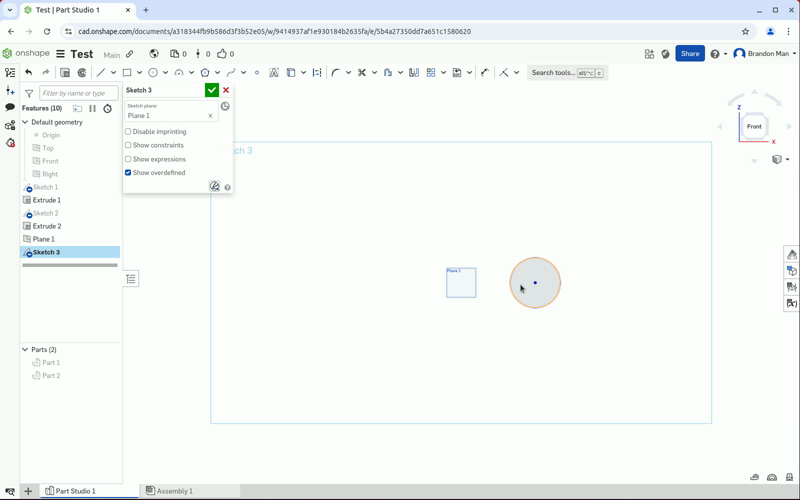
click(520, 284)
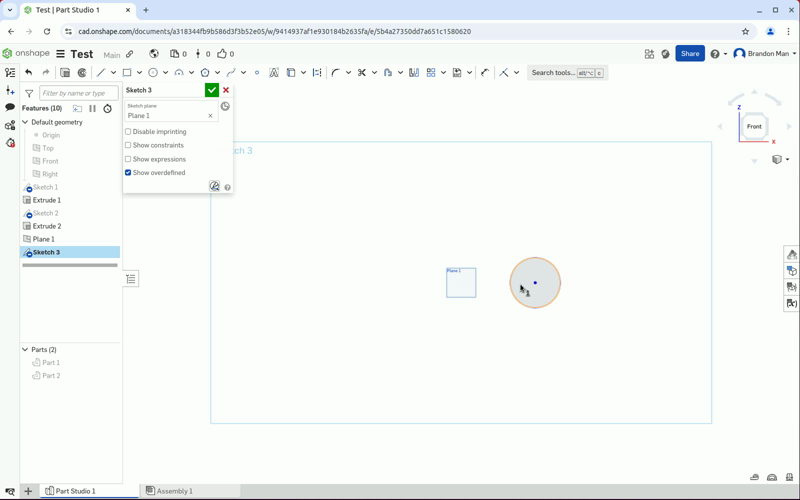
mouse_move(73, 352)
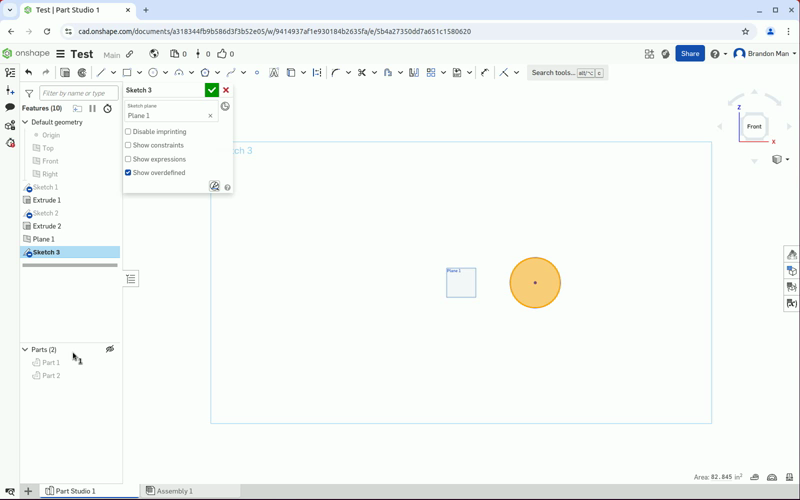
key(shift+y)
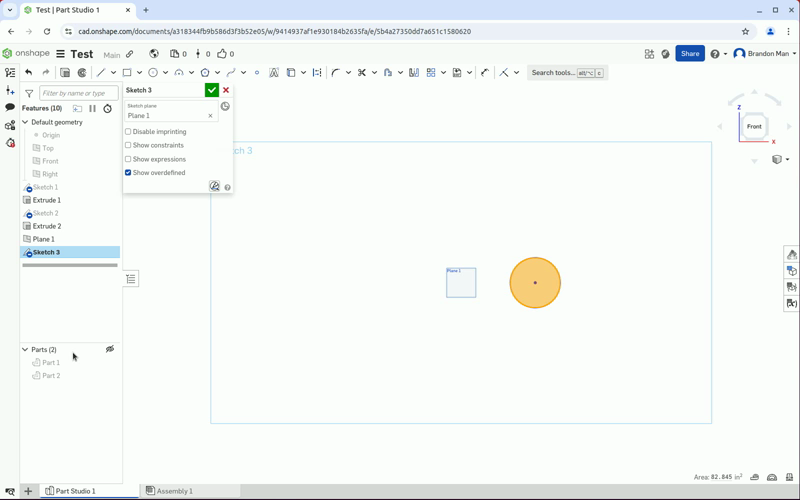
key(shift+e)
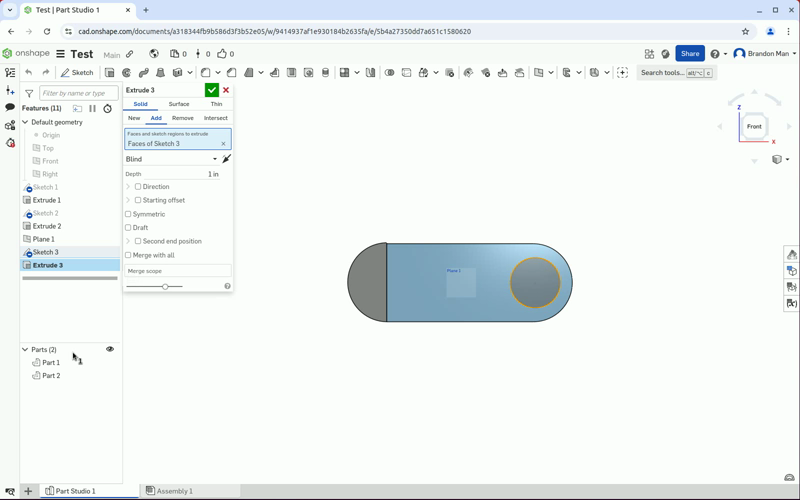
mouse_move(143, 106)
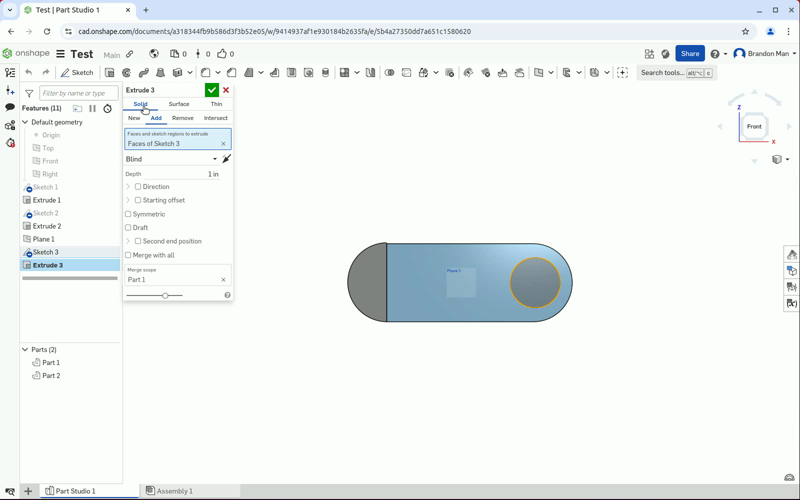
click(143, 106)
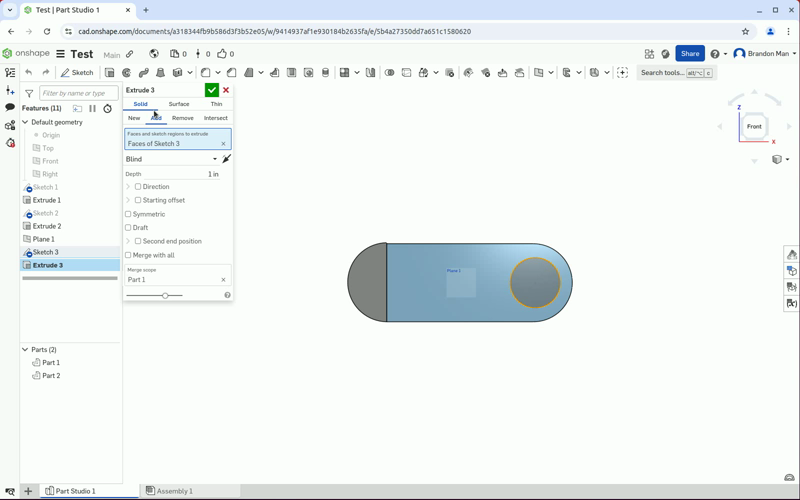
mouse_move(186, 120)
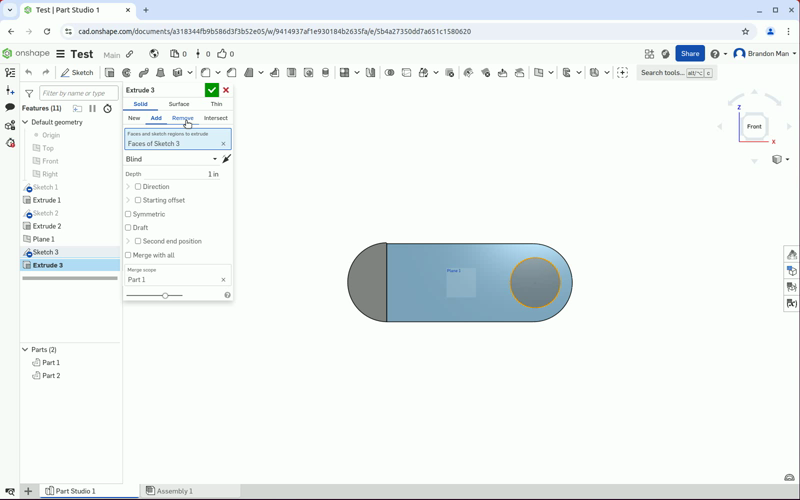
click(186, 120)
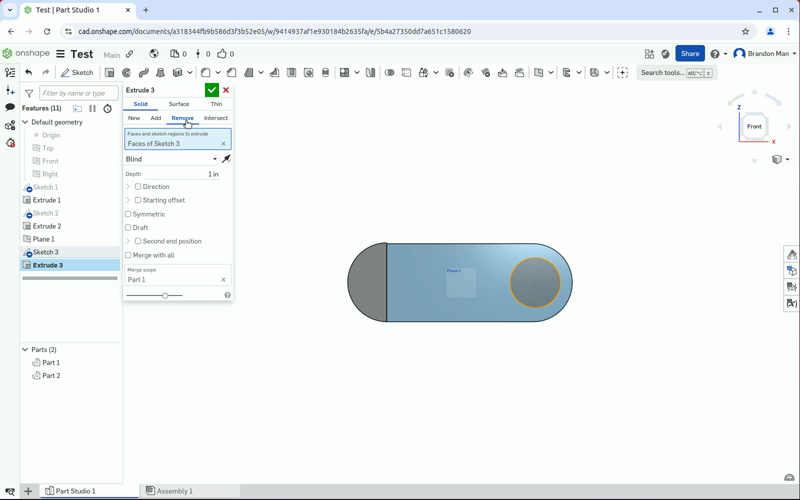
key(tab, 4)
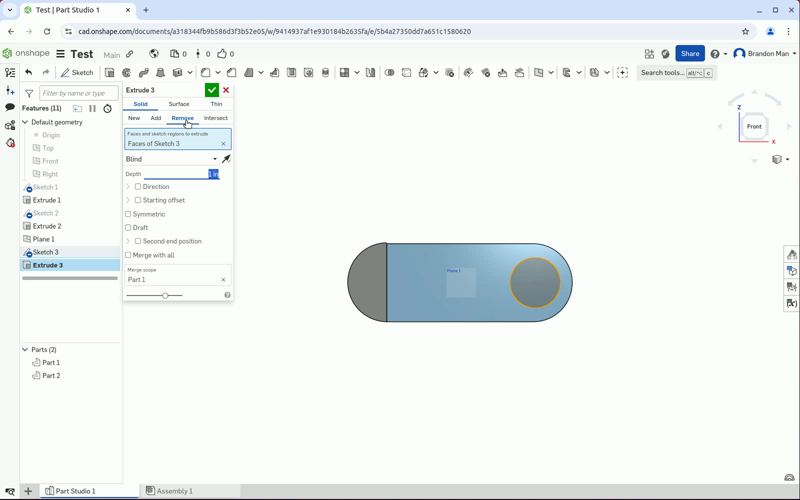
text(12.758)
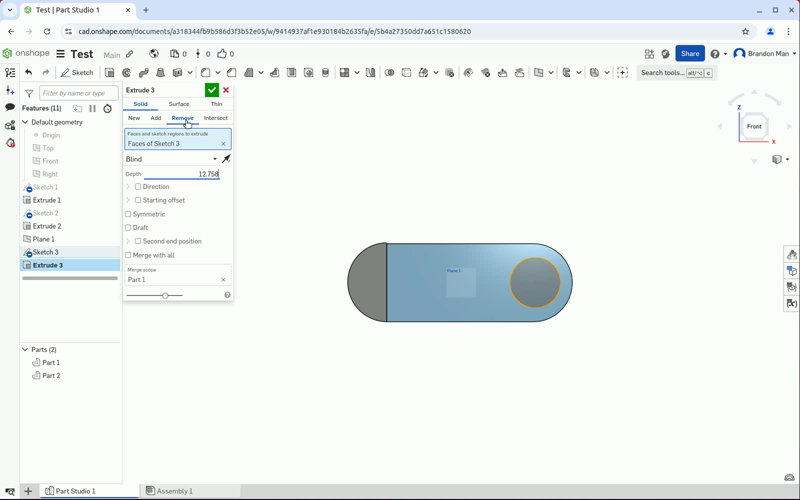
key(tab, 6)
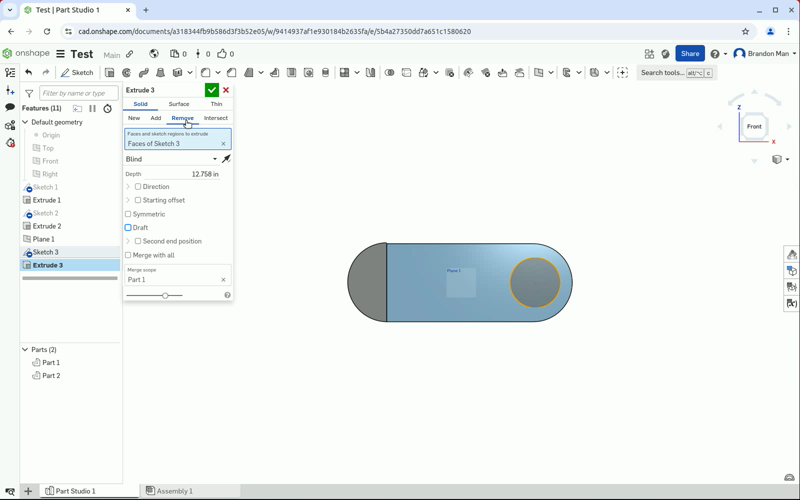
key(space)
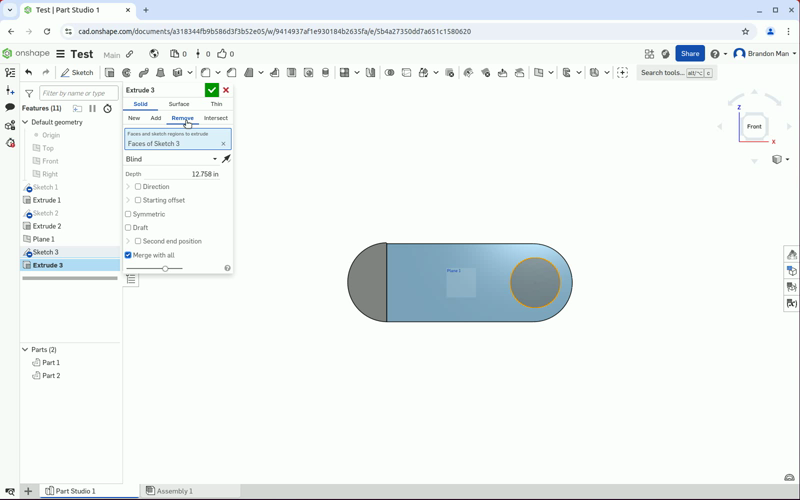
key(enter)
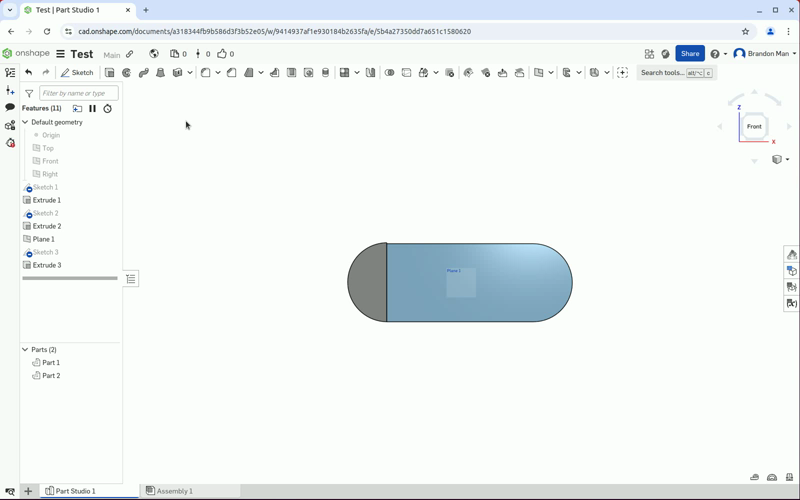
key(shift+h)
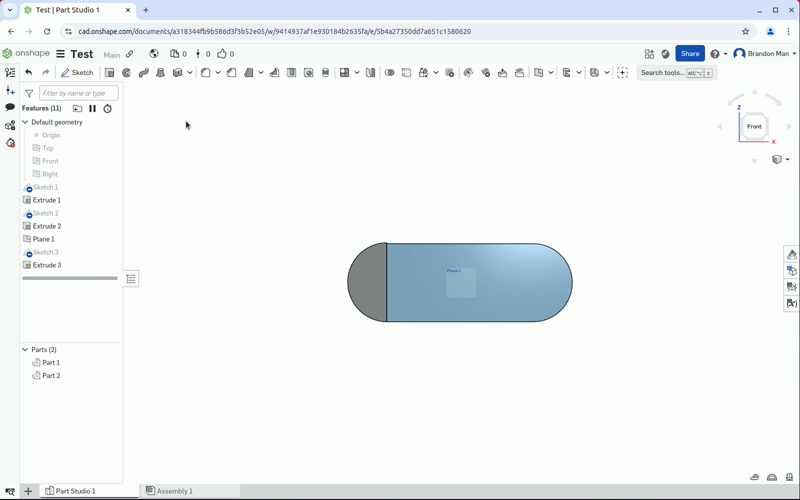
key(shift+h)
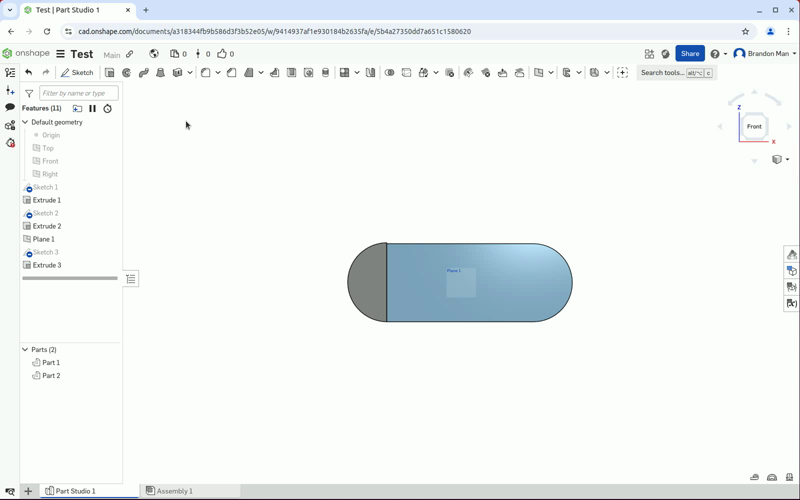
mouse_move(73, 189)
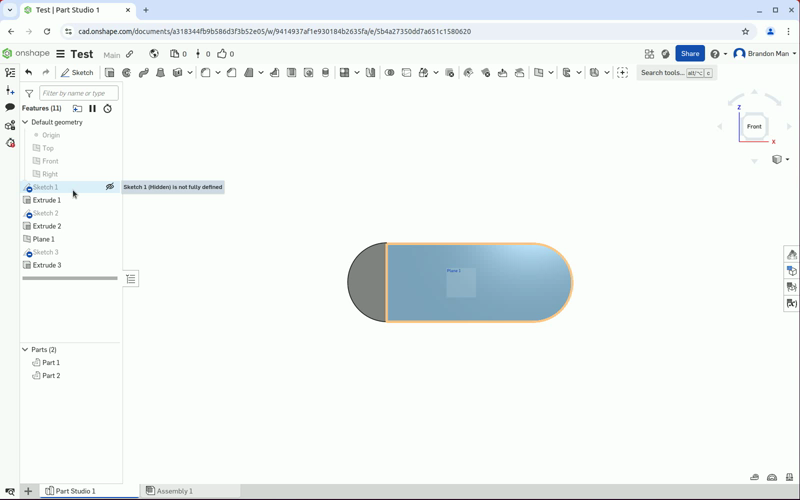
click(73, 189)
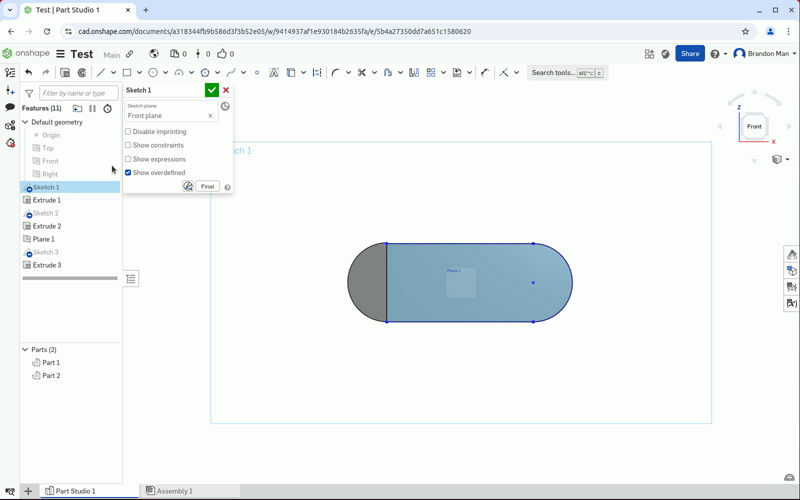
mouse_move(229, 92)
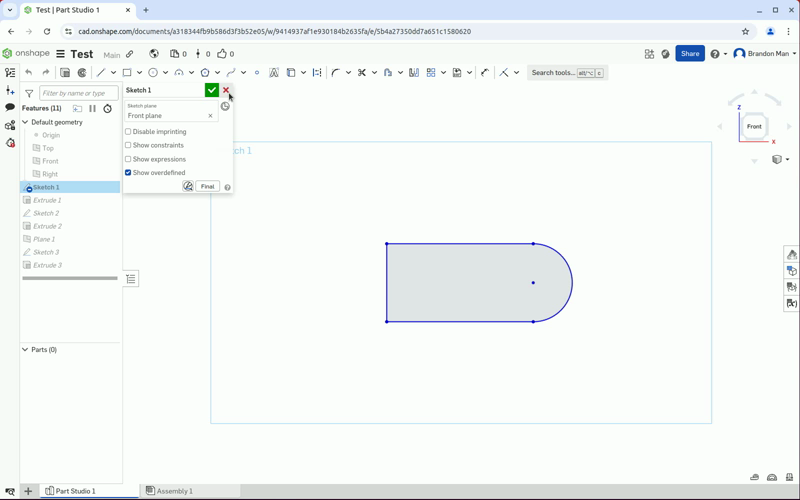
click(229, 92)
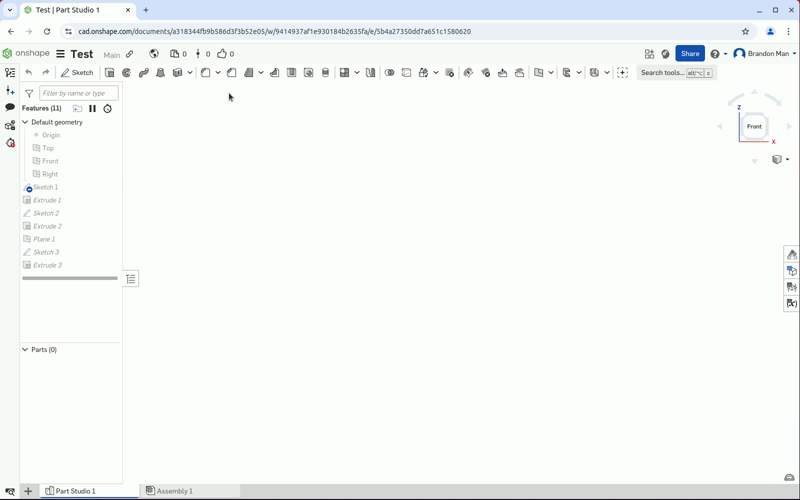
key(shift+s)
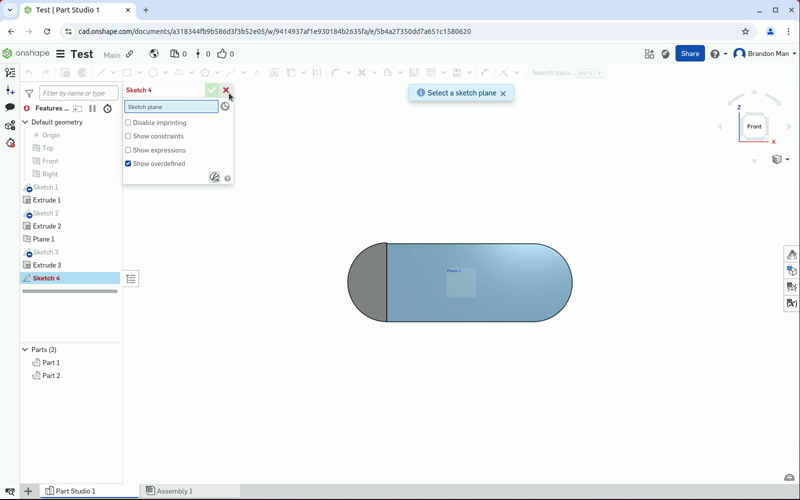
mouse_move(73, 241)
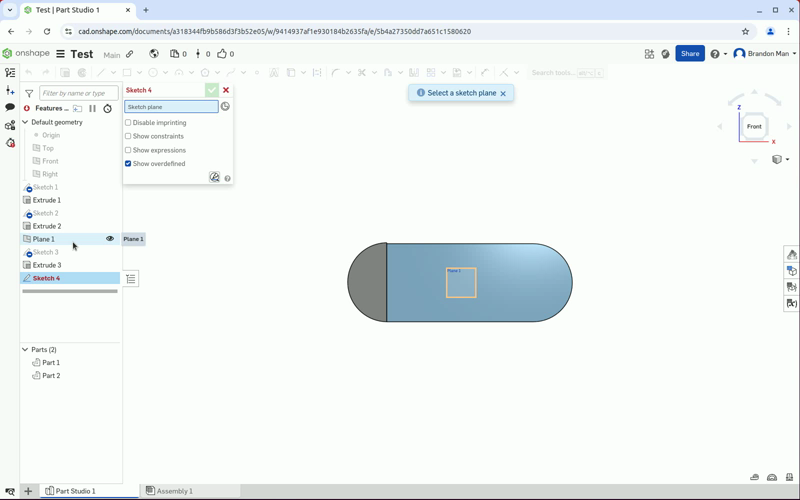
click(73, 241)
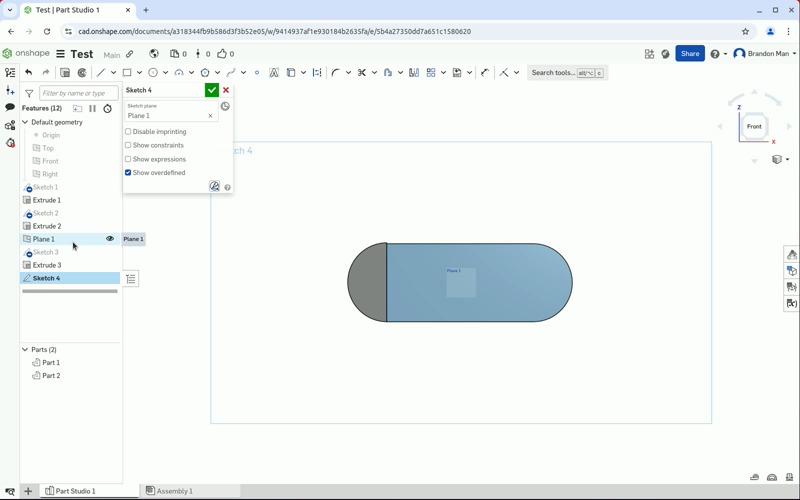
mouse_move(73, 352)
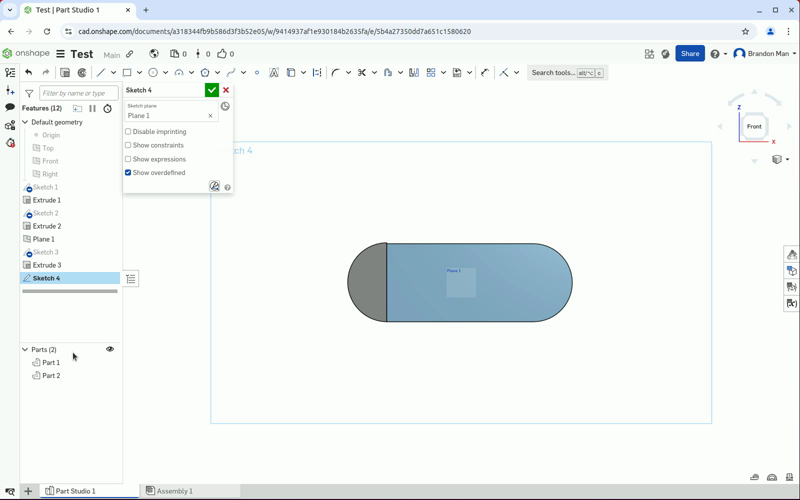
key(y)
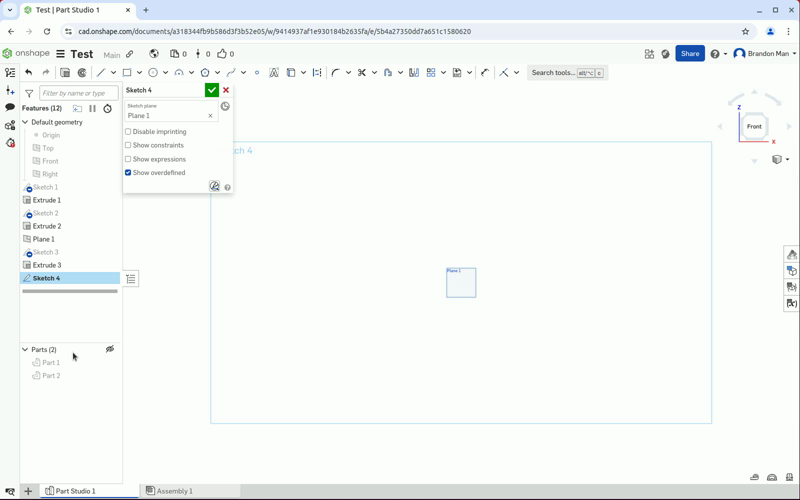
key(c)
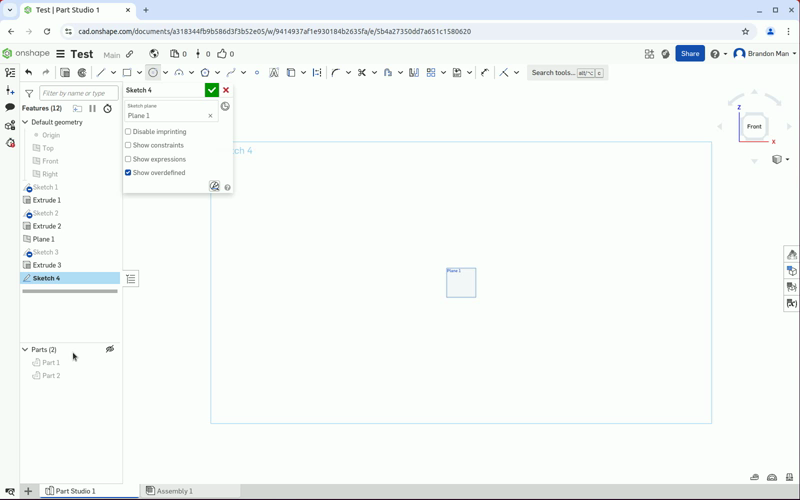
key_down(shift)
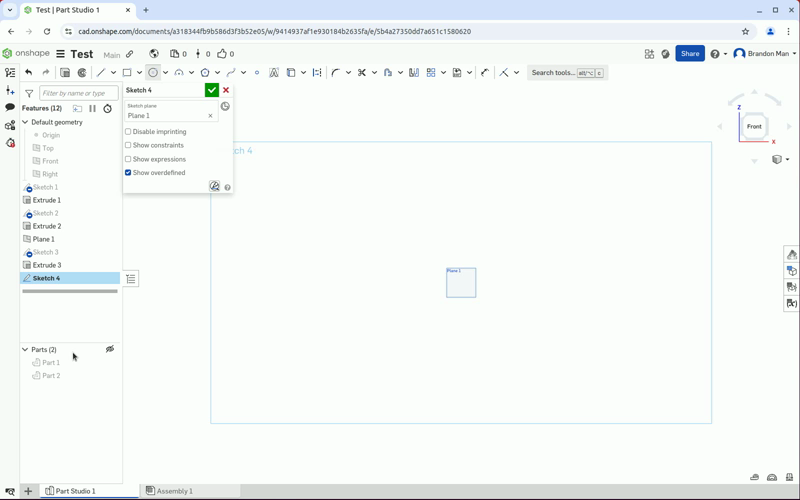
mouse_move(388, 282)
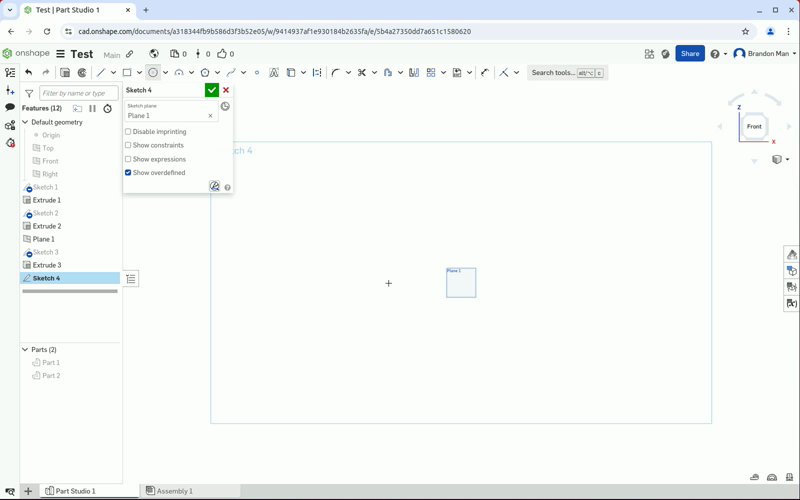
click(388, 282)
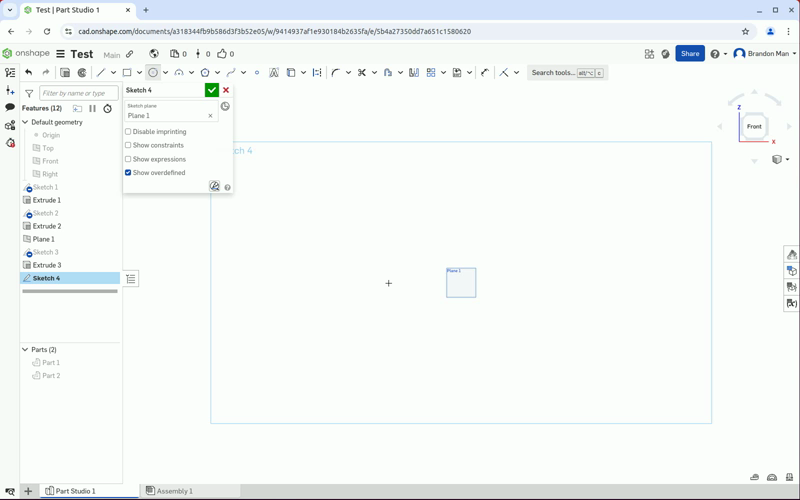
key_up(shift)
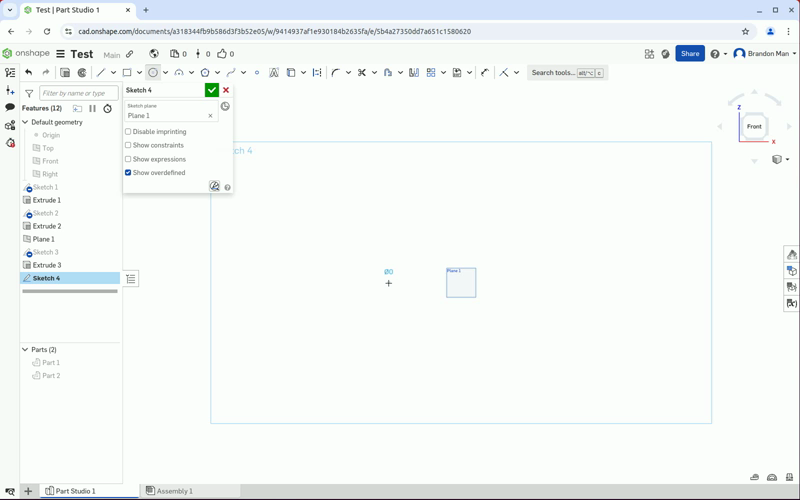
mouse_move(414, 282)
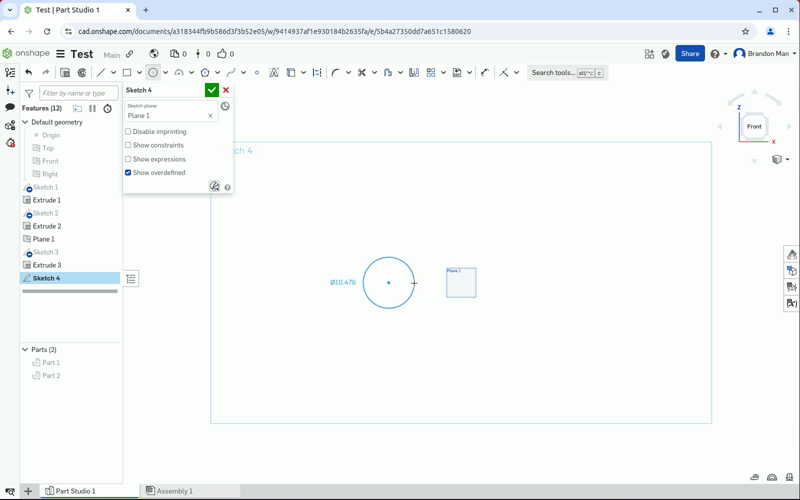
click(414, 282)
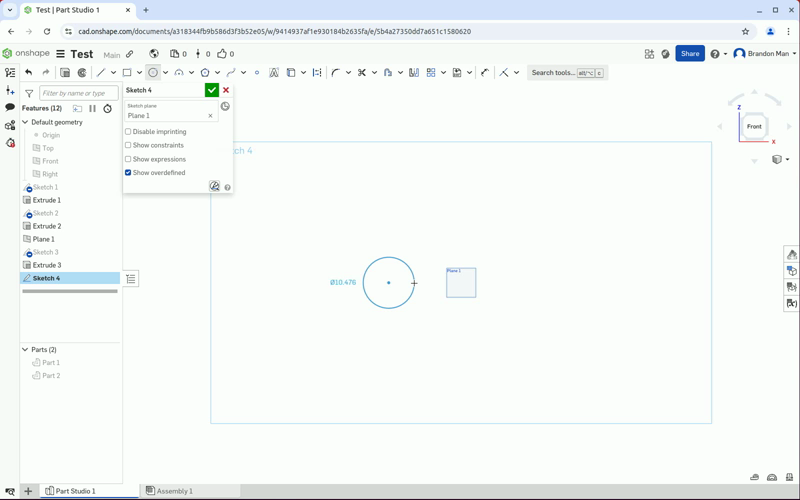
key(esc)
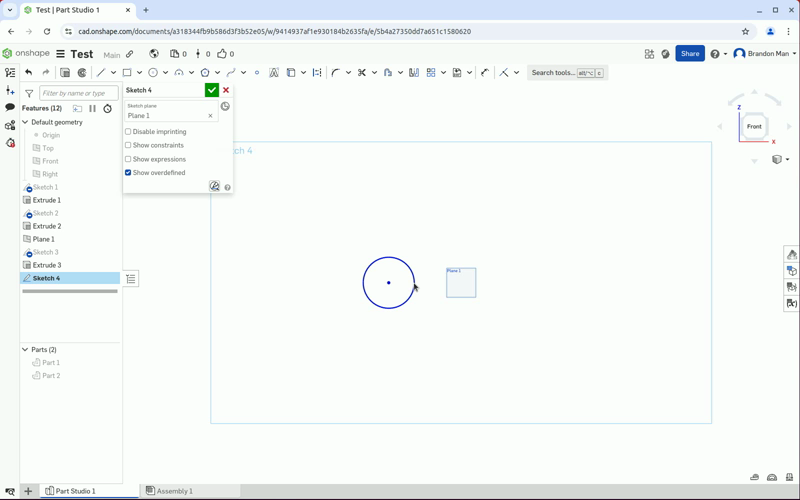
mouse_move(395, 281)
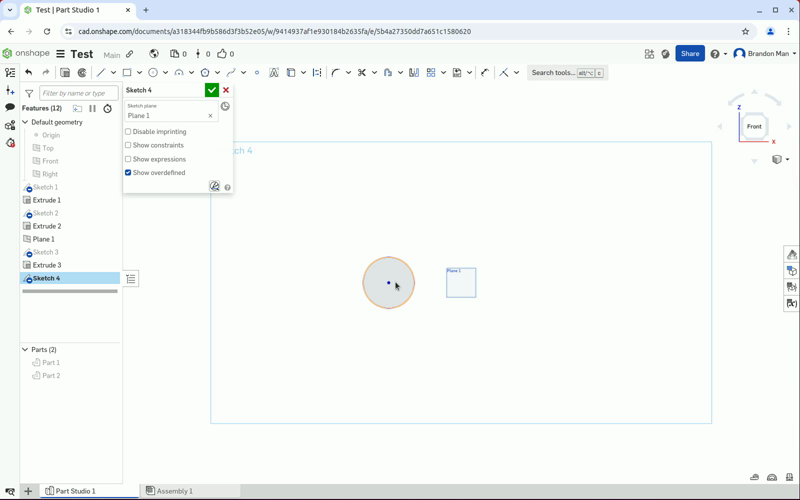
click(395, 281)
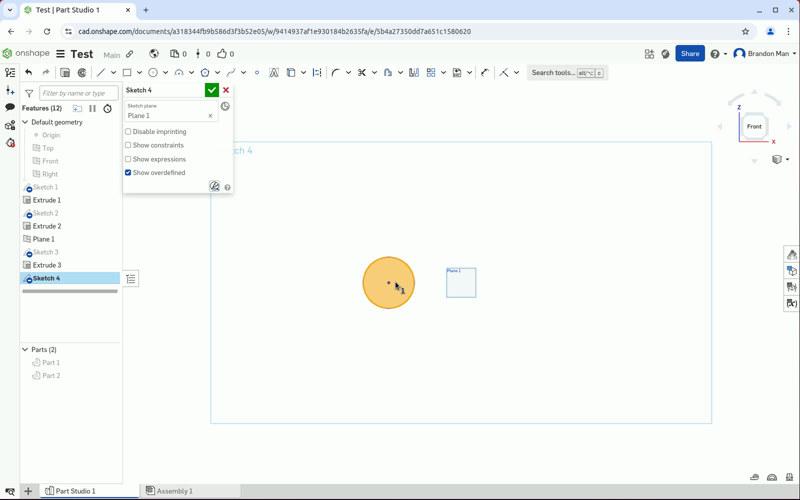
mouse_move(73, 352)
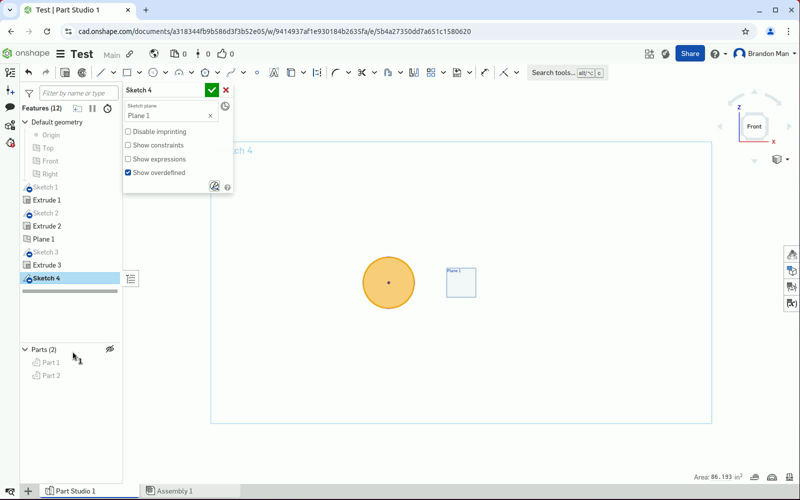
key(shift+y)
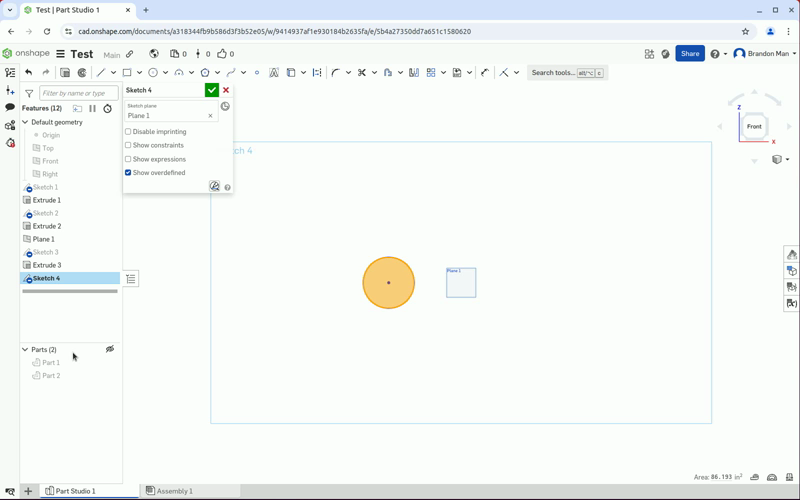
key(shift+e)
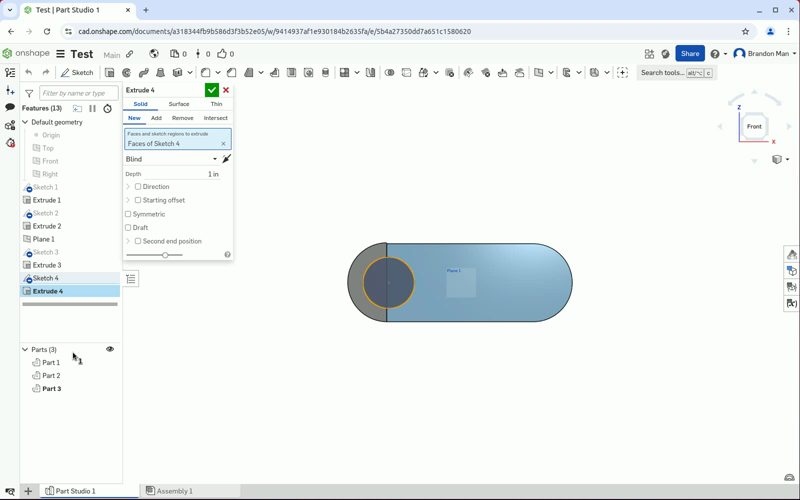
mouse_move(143, 106)
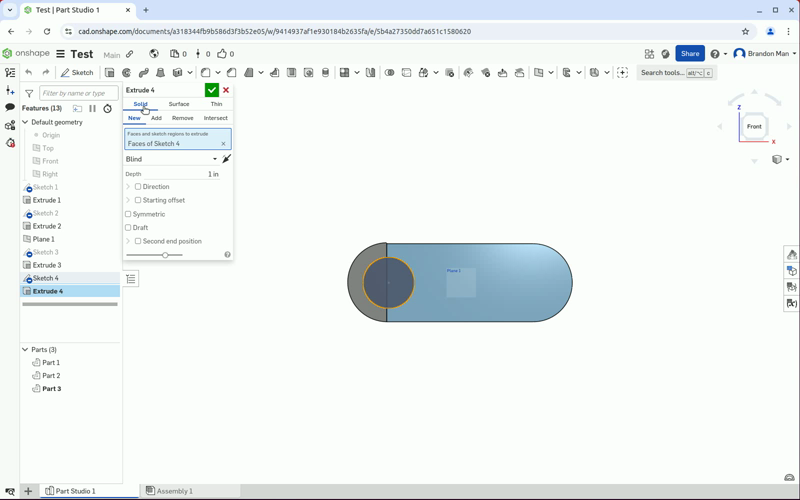
click(143, 106)
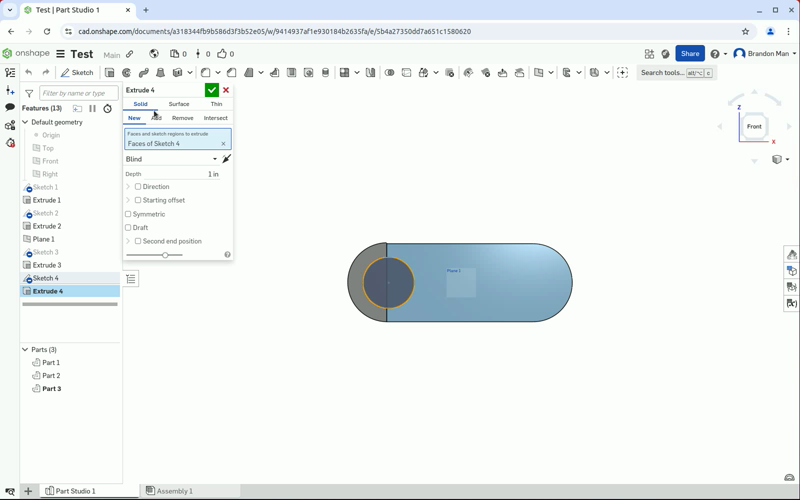
mouse_move(186, 120)
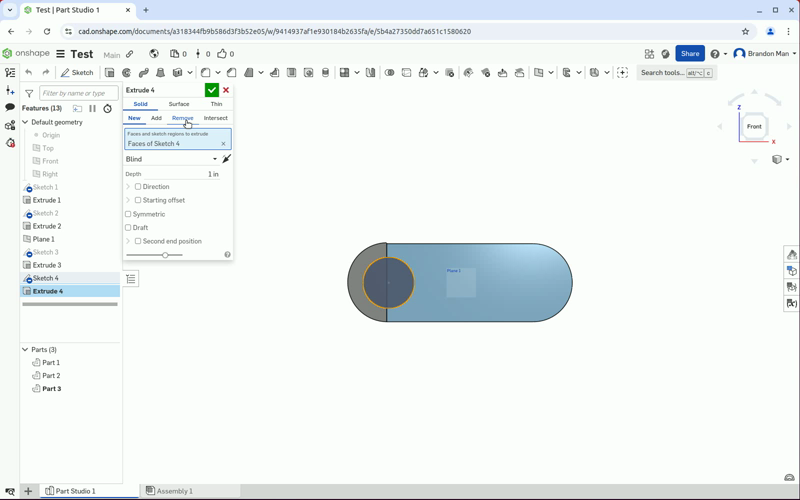
click(186, 120)
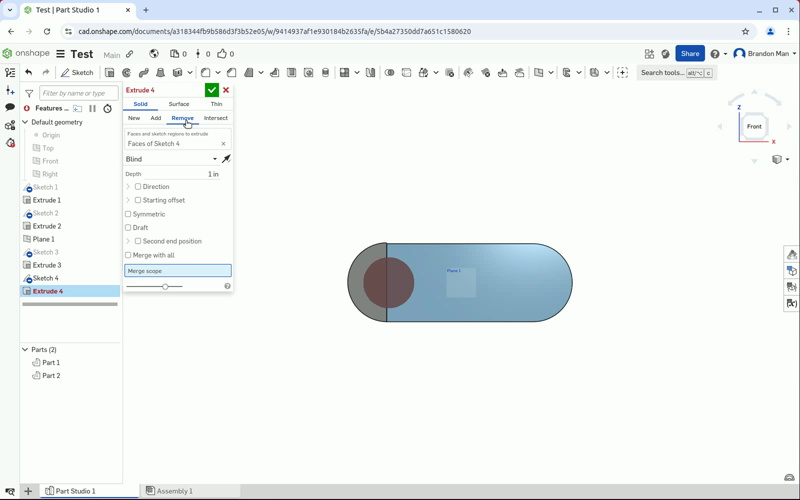
key(tab, 4)
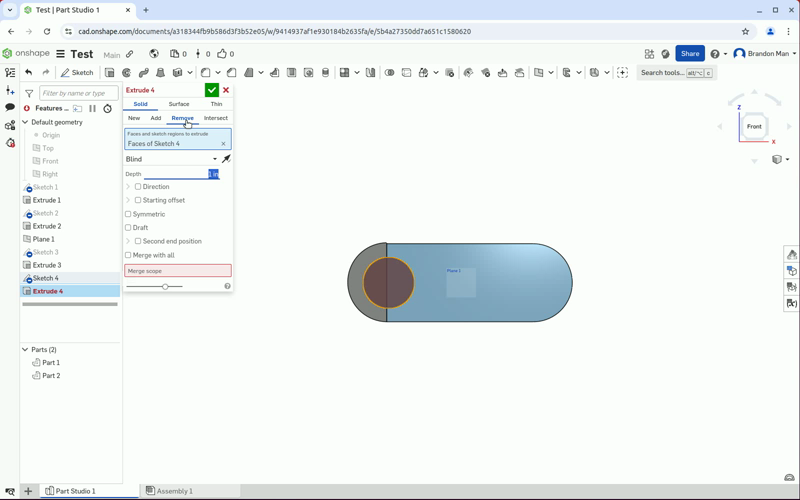
text(12.758)
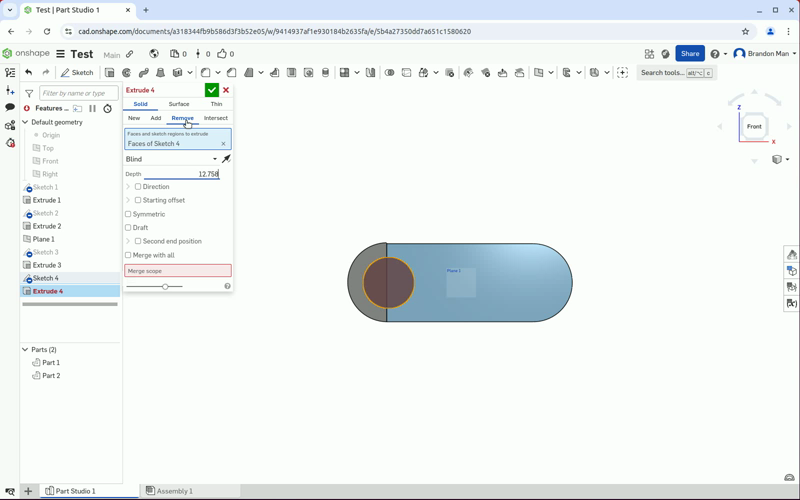
key(tab, 6)
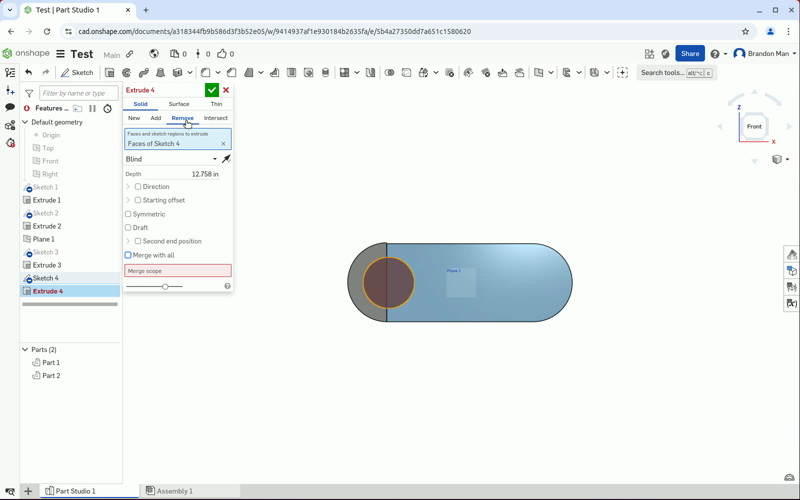
key(space)
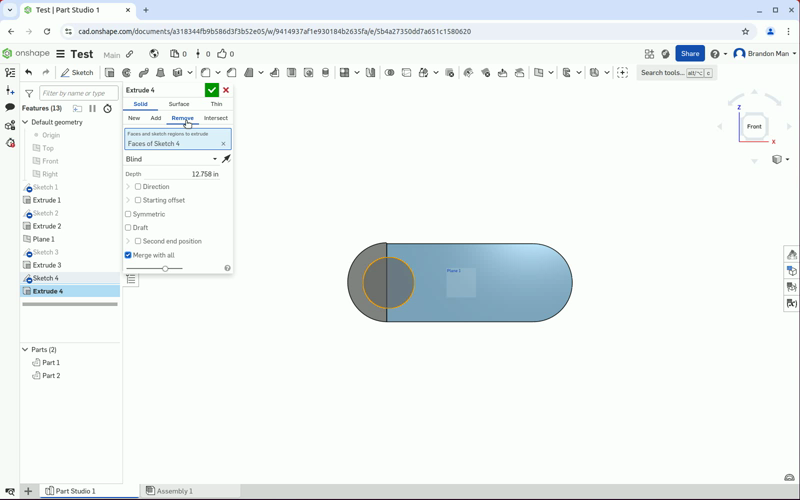
key(enter)
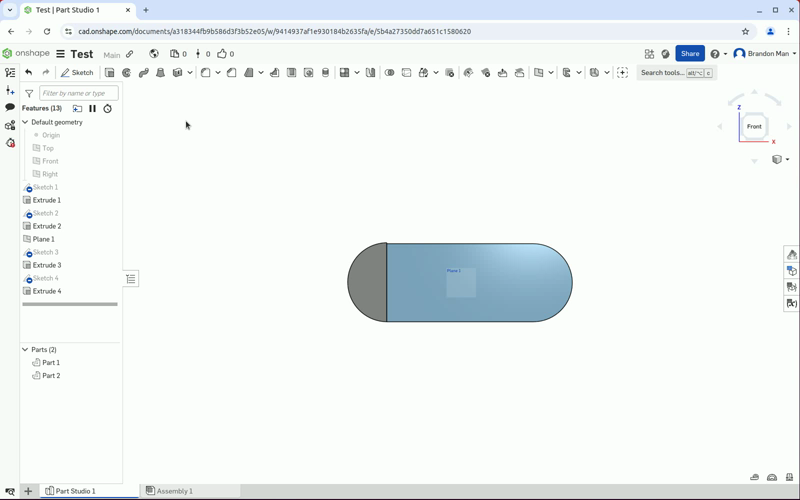
key(shift+h)
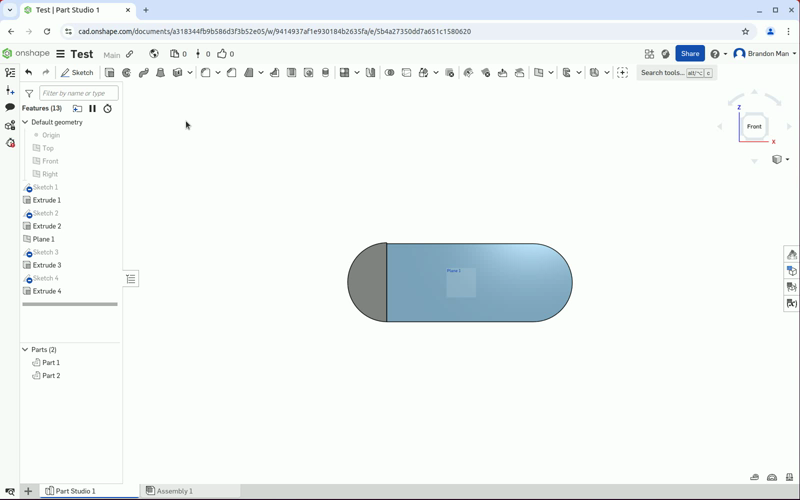
key(shift+h)
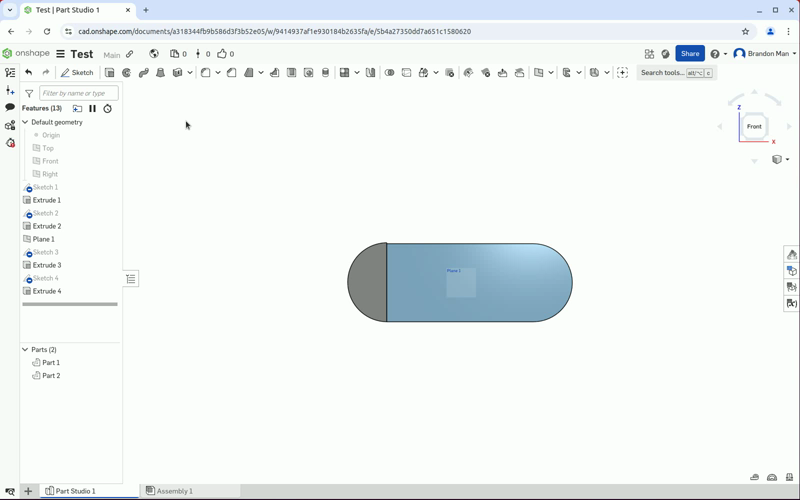
key(shift+7)
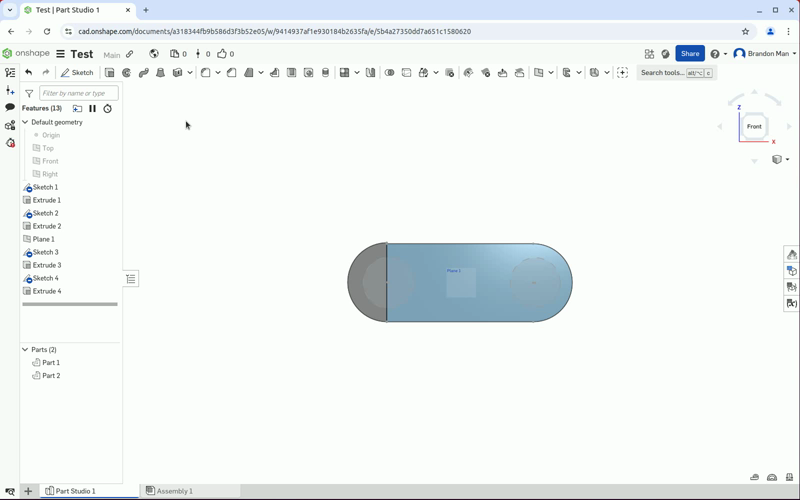
key(left, 2)
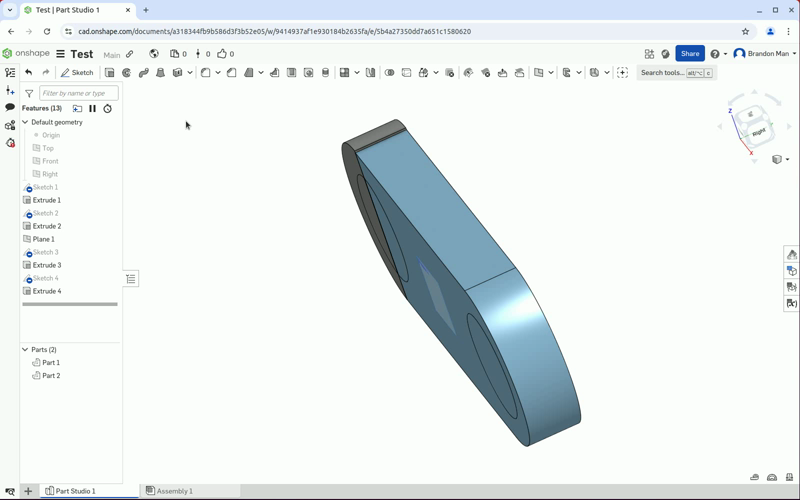
key(down, 2)
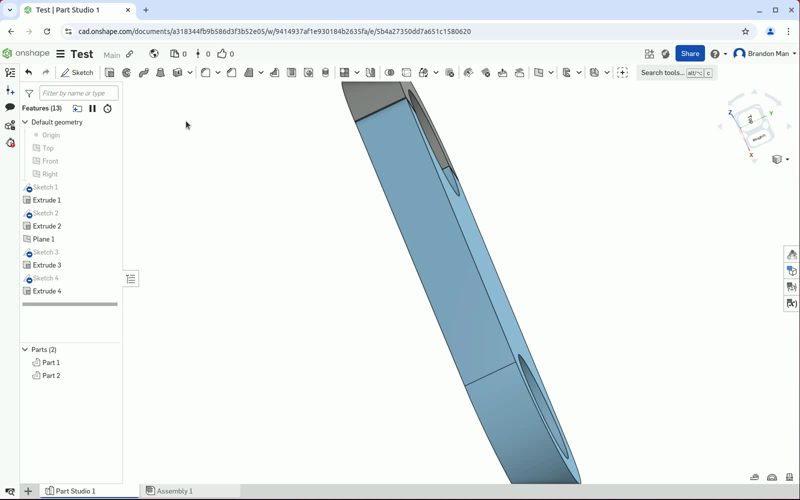
key(up, 2)
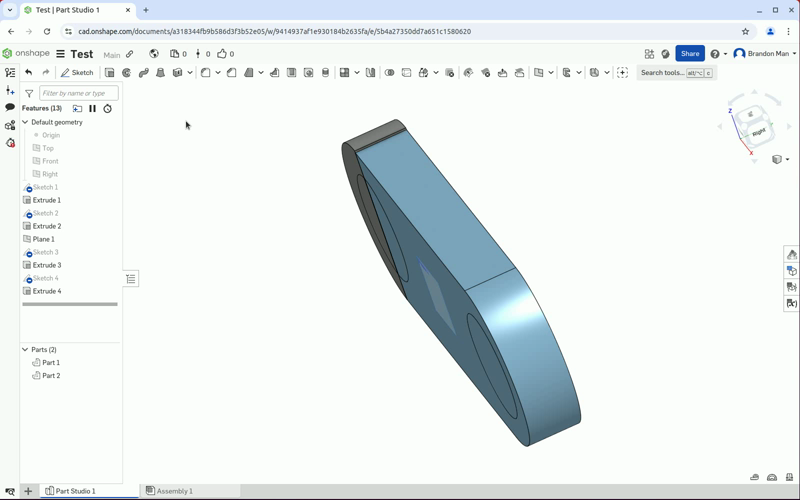
key(right, 2)
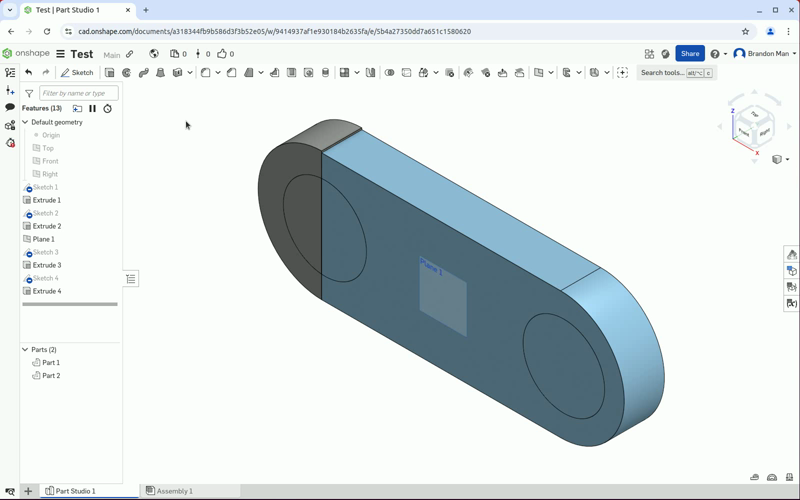
mouse_move(73, 189)
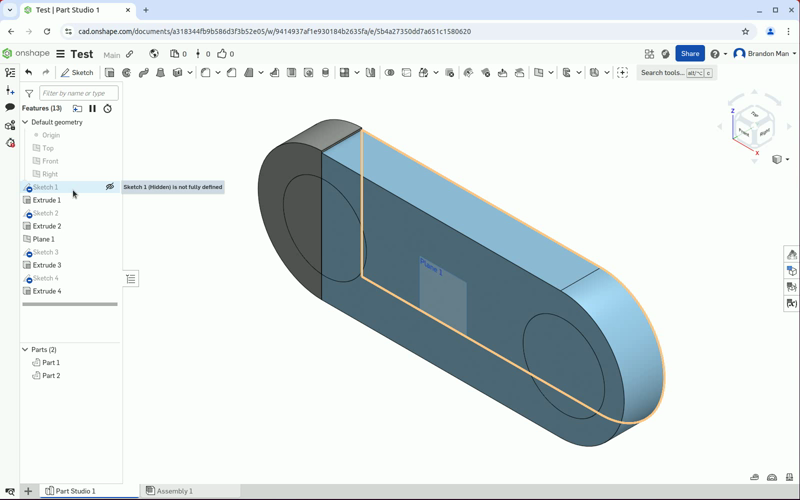
click(73, 189)